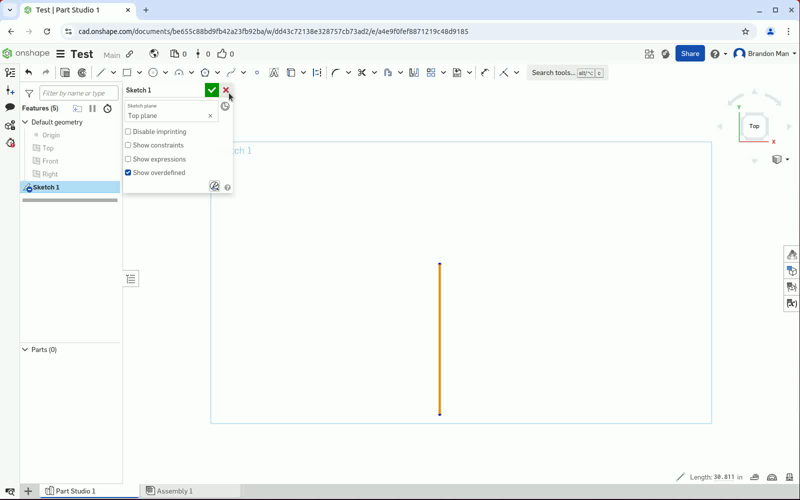
key(shift+h)
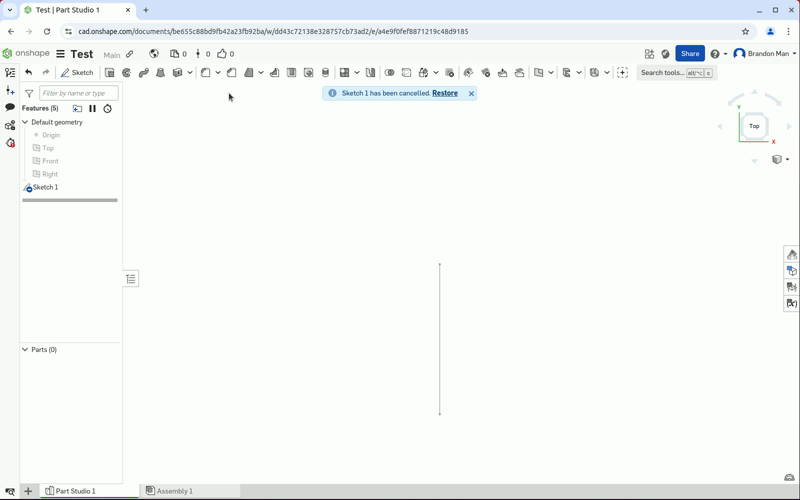
mouse_move(73, 352)
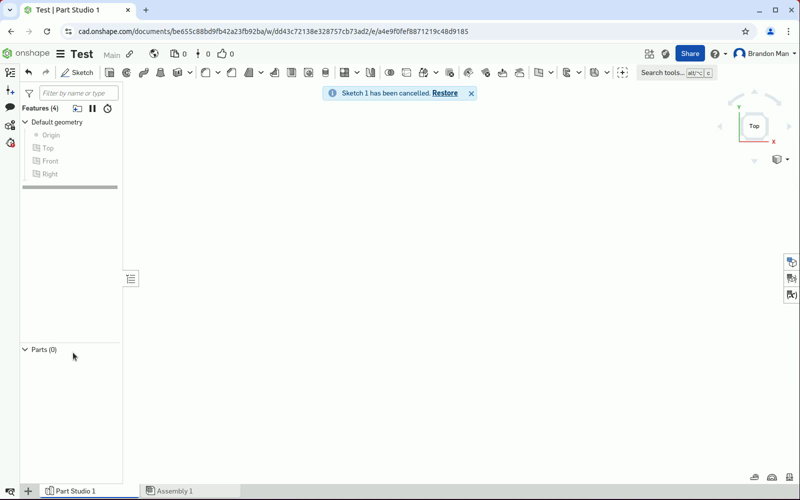
key(y)
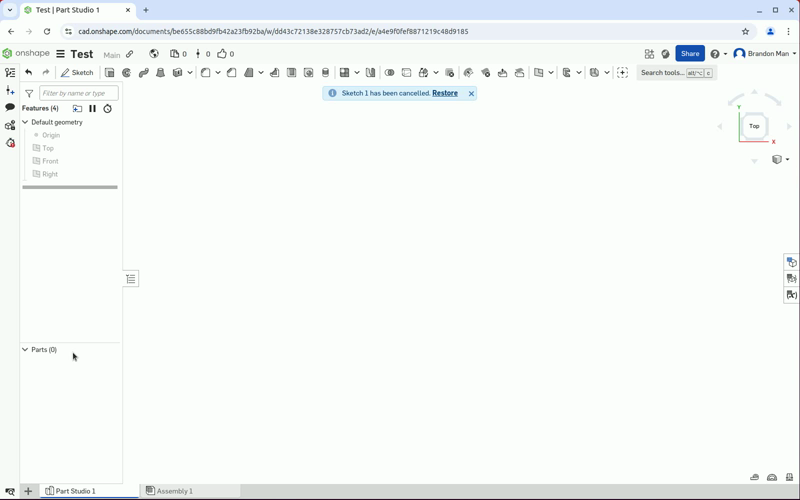
key(shift+p)
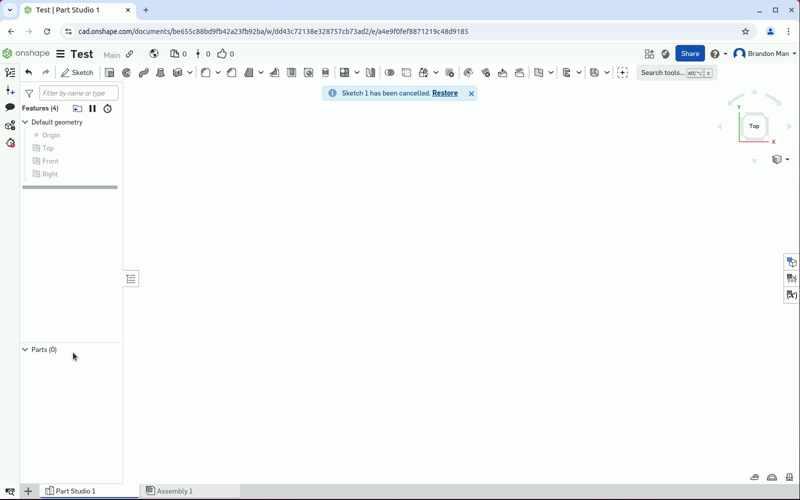
key(space)
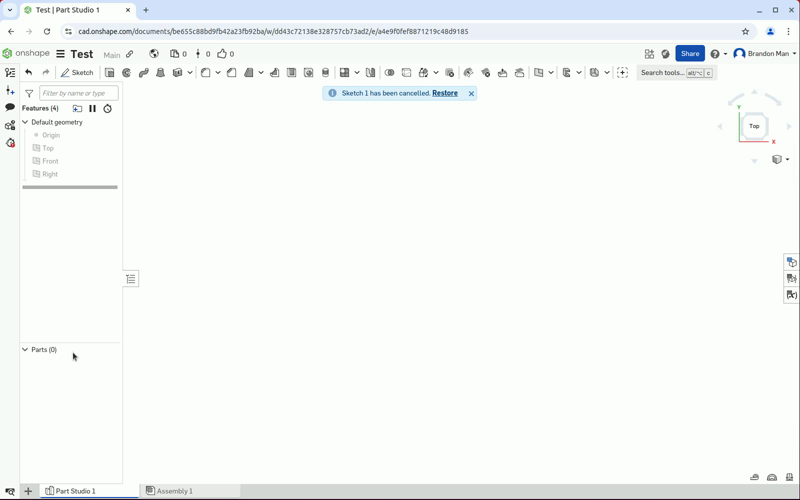
key_down(shift)
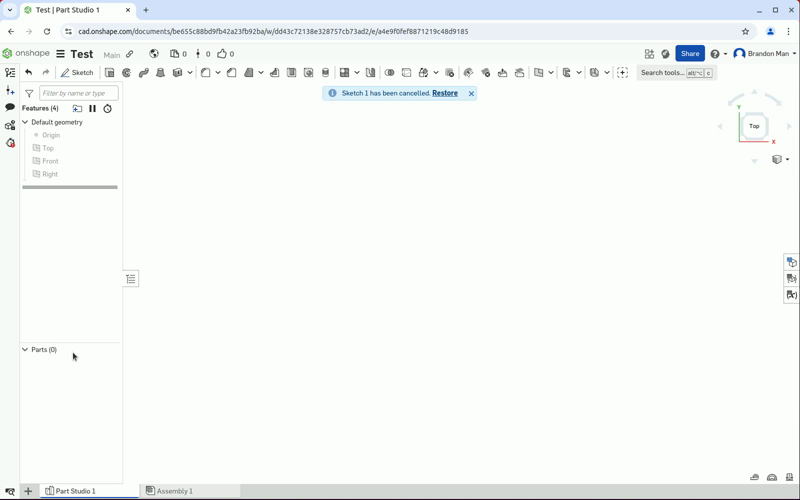
key(up)
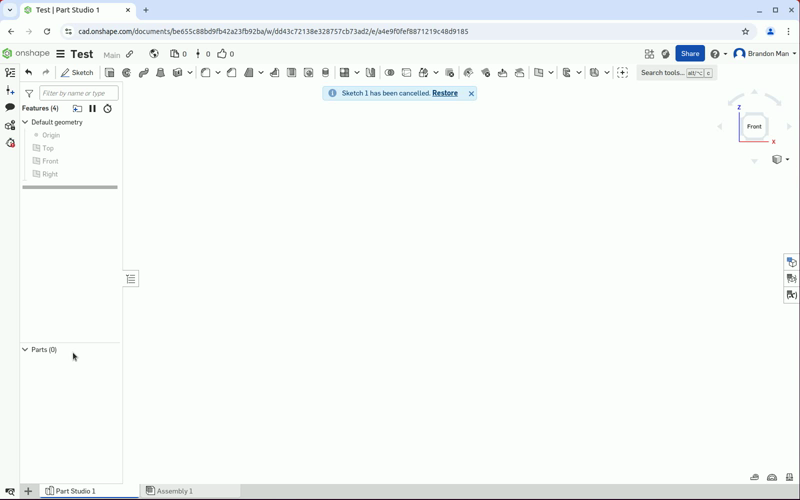
key_up(shift)
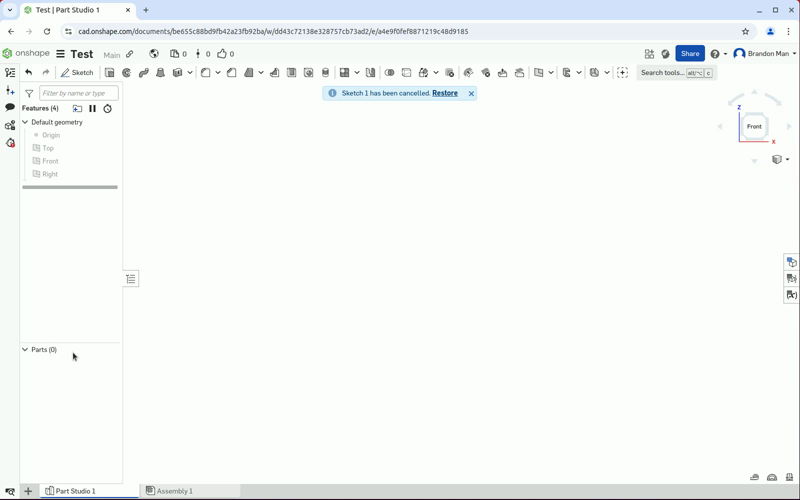
mouse_move(73, 352)
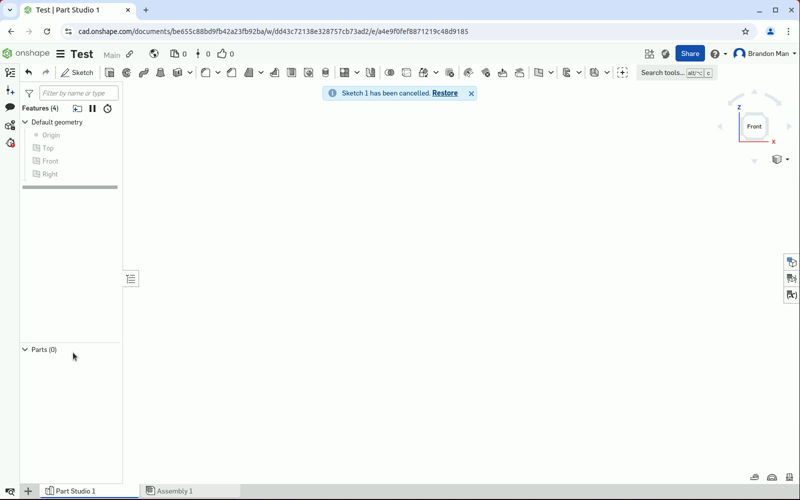
key(shift+y)
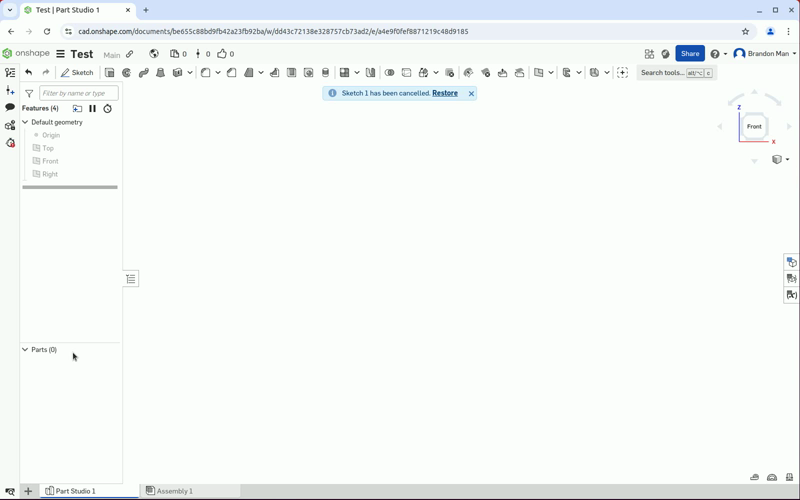
key(shift+s)
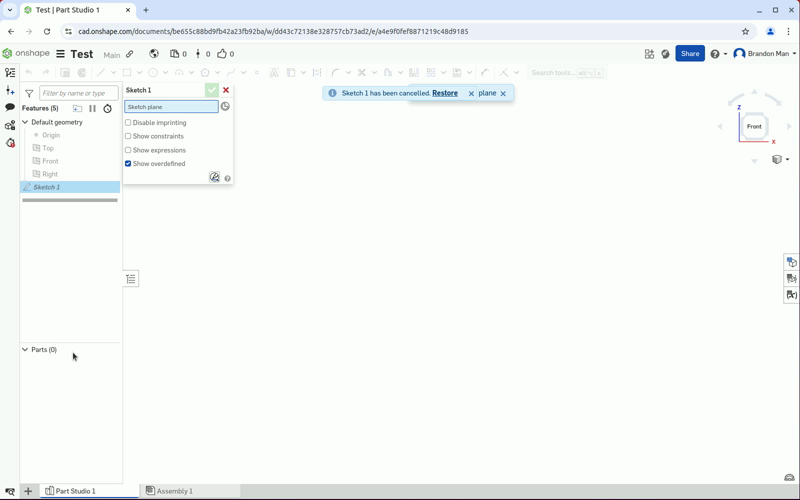
mouse_move(73, 163)
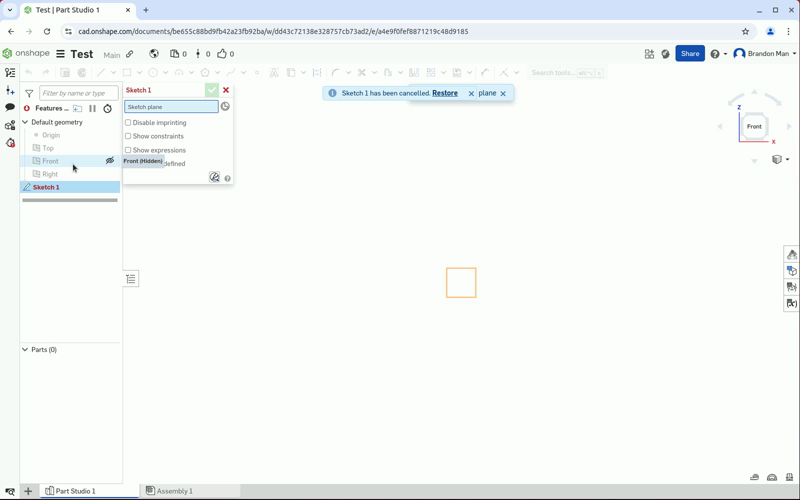
click(73, 163)
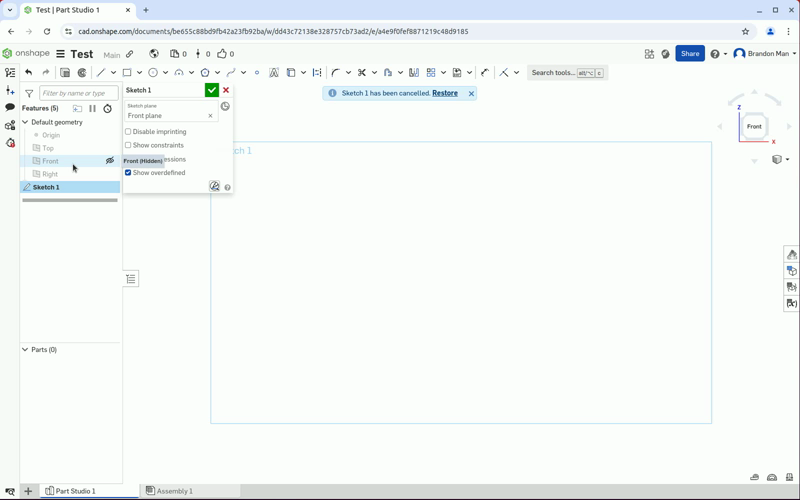
mouse_move(73, 352)
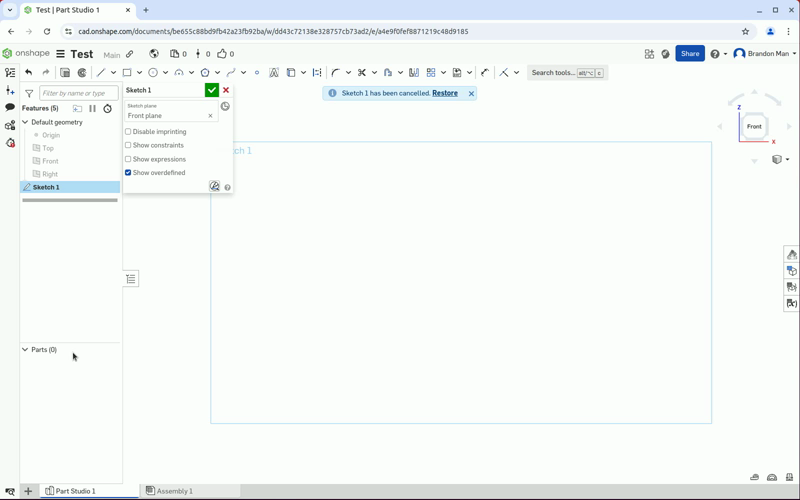
key(y)
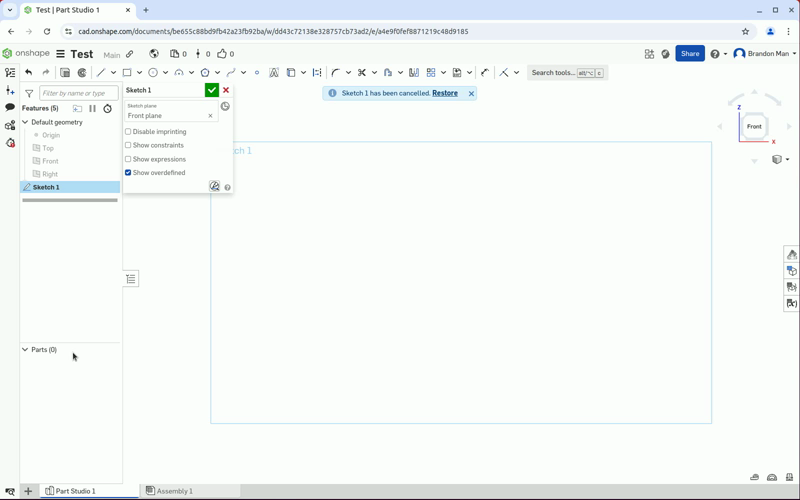
key(l)
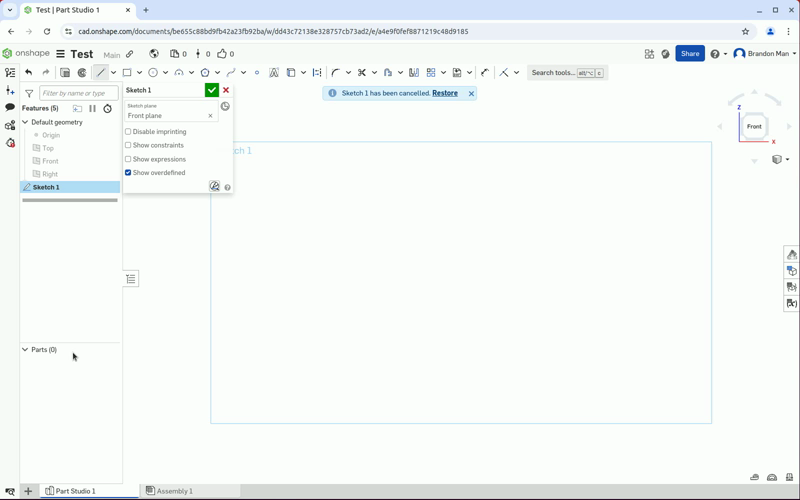
key_down(shift)
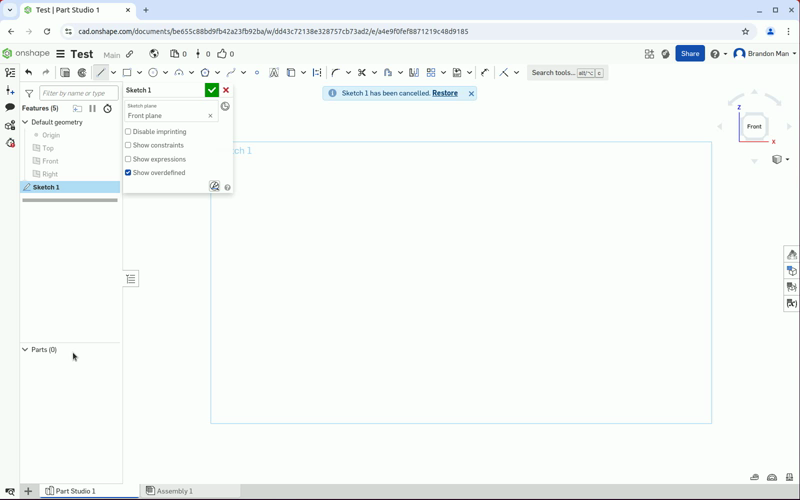
mouse_move(395, 285)
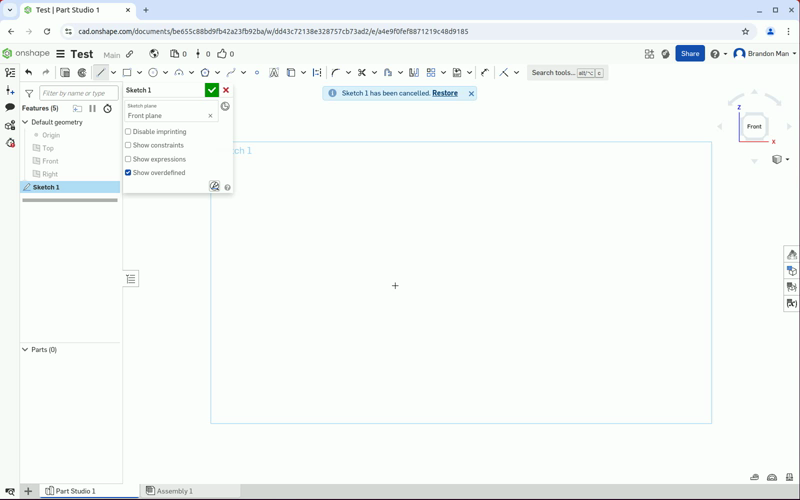
click(395, 285)
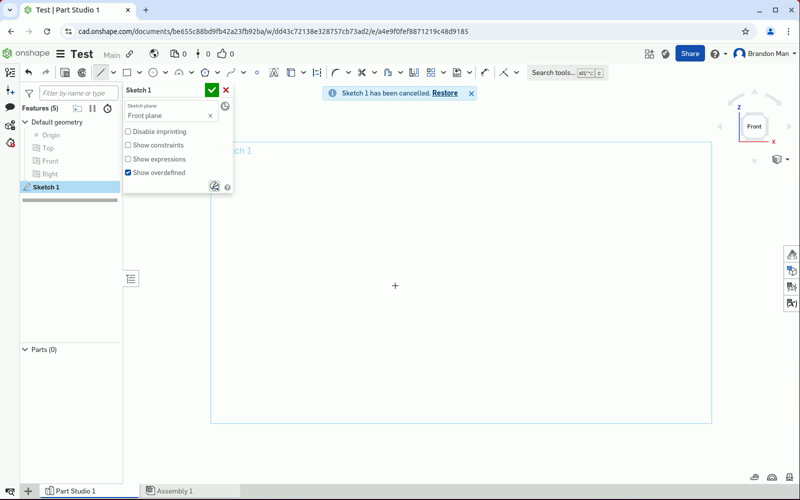
key_up(shift)
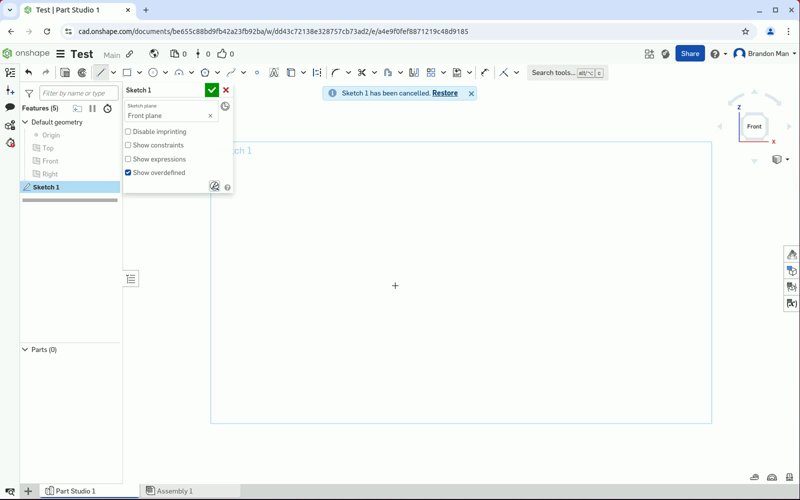
key_down(shift)
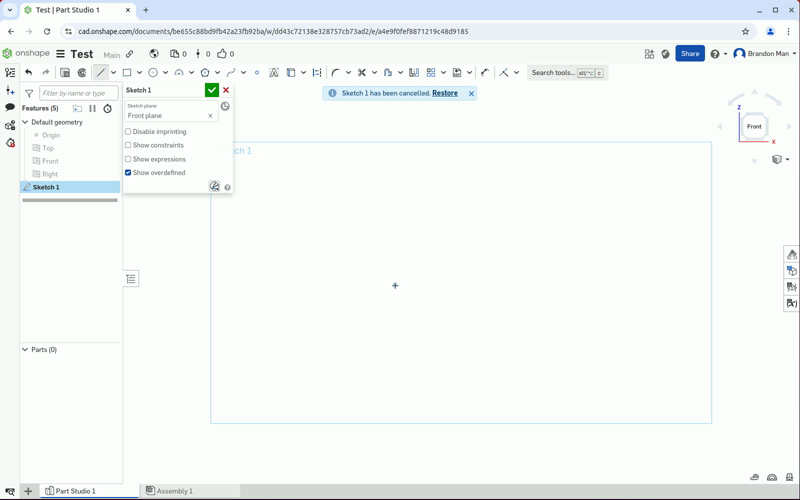
mouse_move(527, 285)
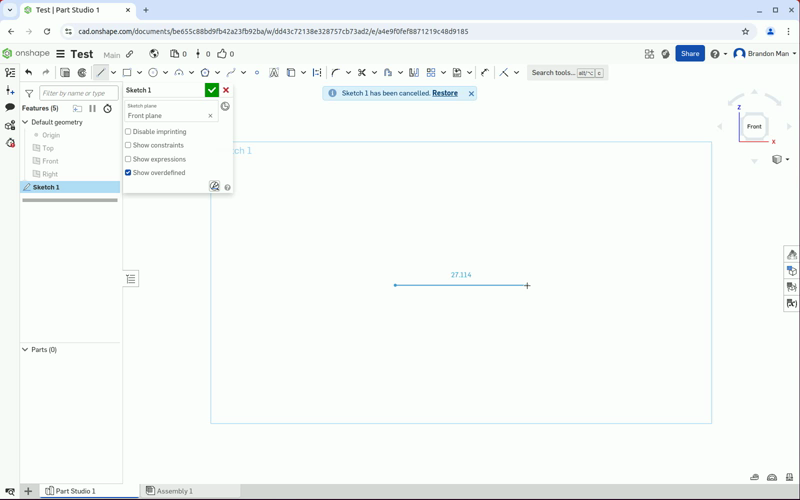
click(527, 285)
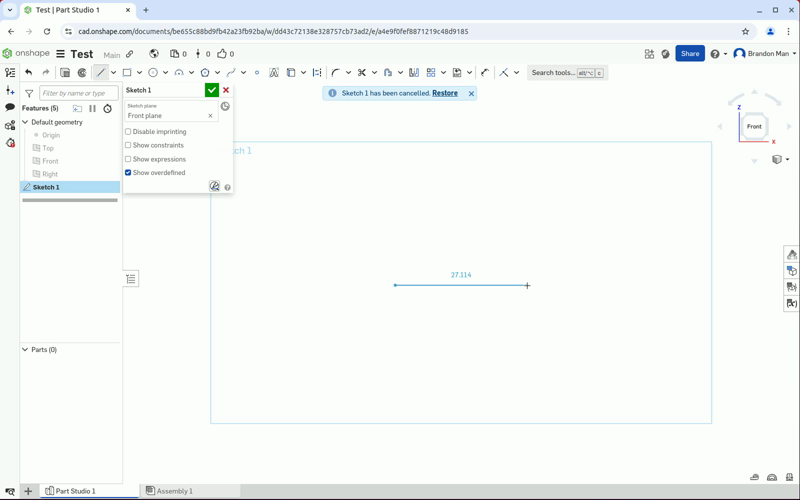
key_up(shift)
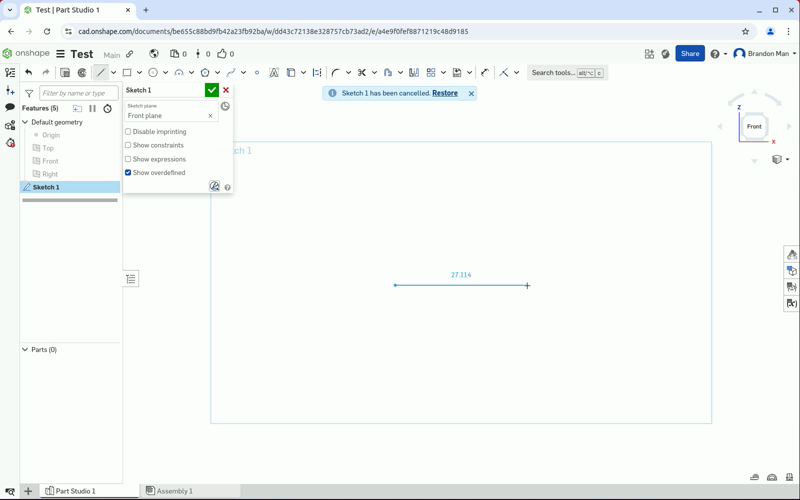
key_down(shift)
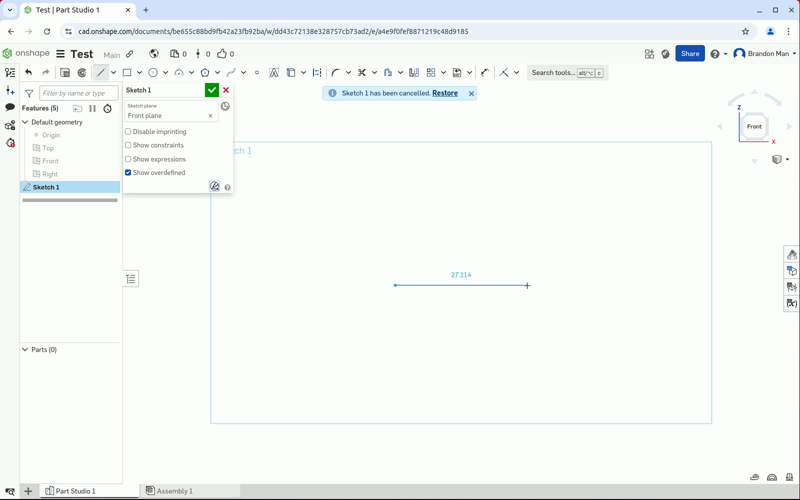
mouse_move(461, 171)
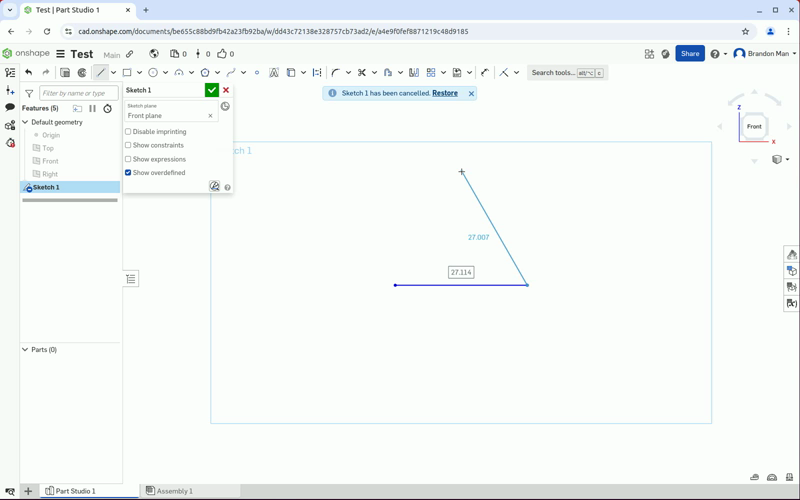
click(461, 171)
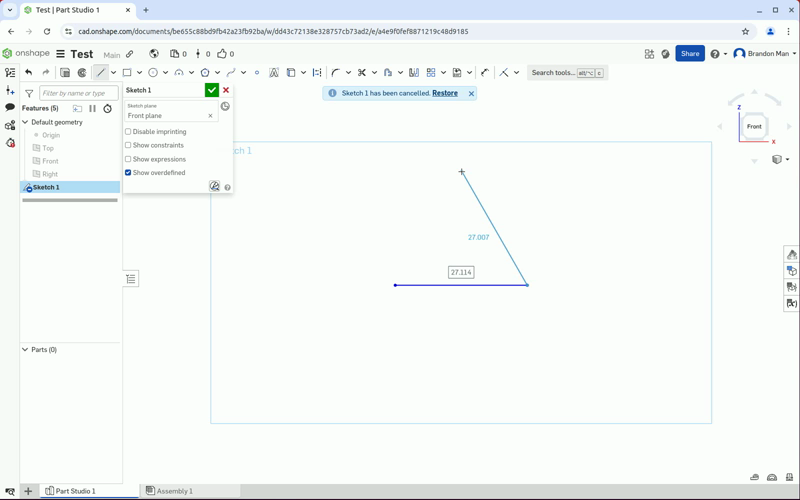
key_up(shift)
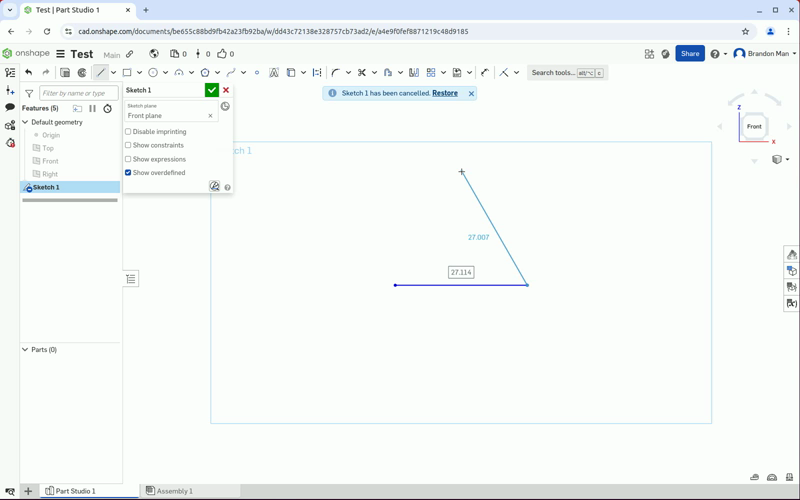
key_down(shift)
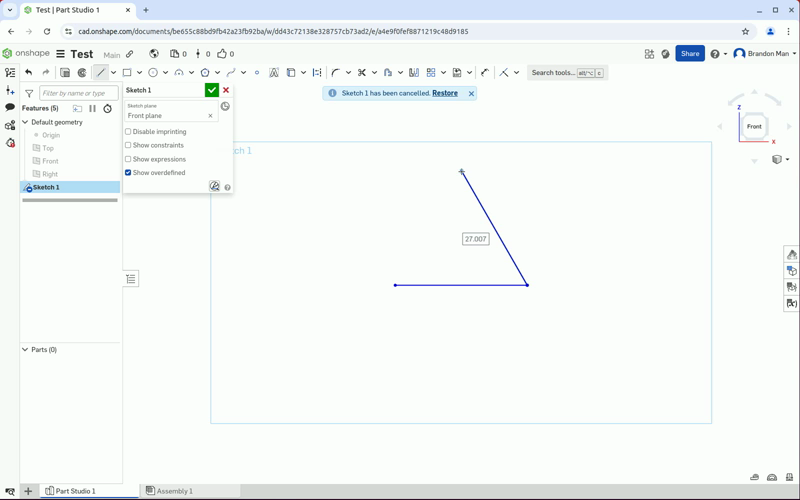
mouse_move(395, 285)
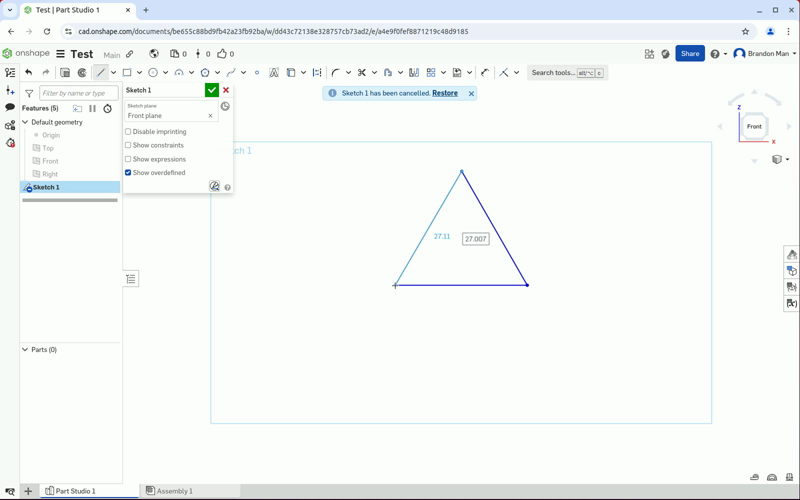
key_up(shift)
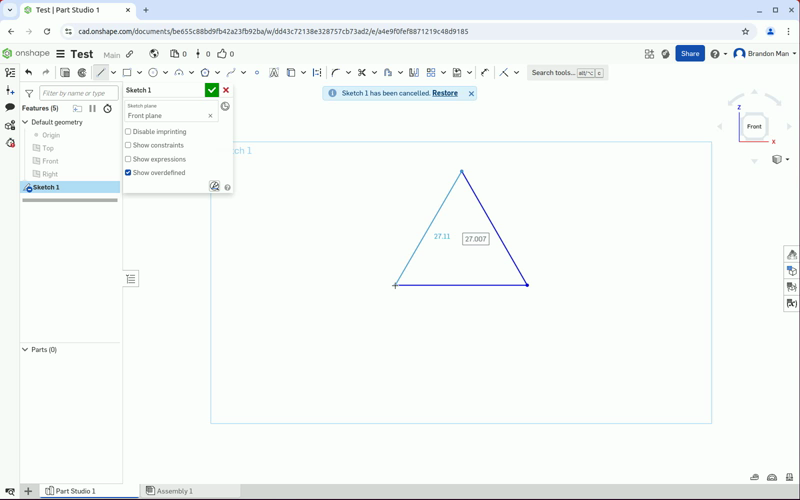
click(395, 285)
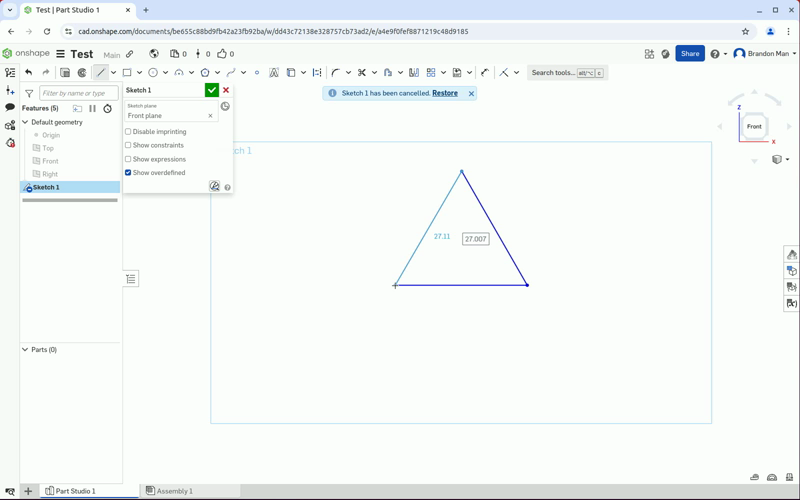
key(esc)
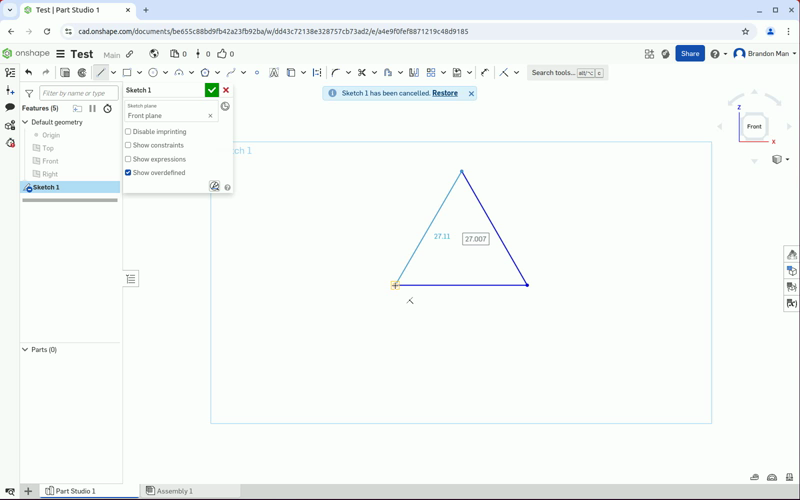
key(l)
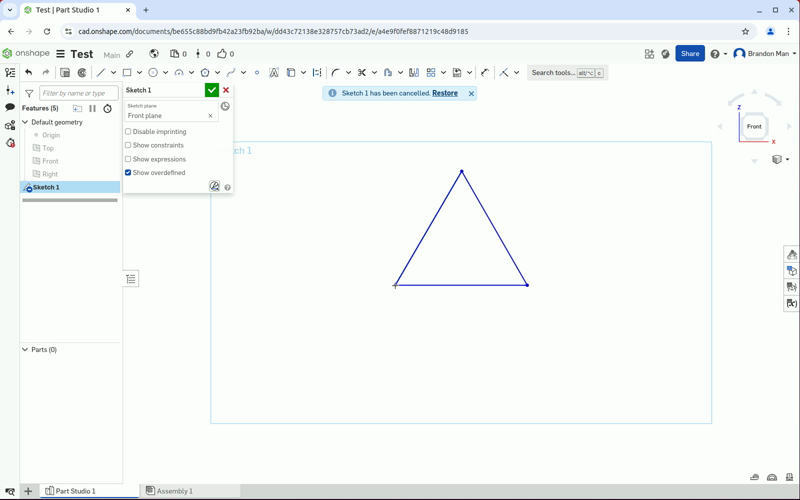
key_down(shift)
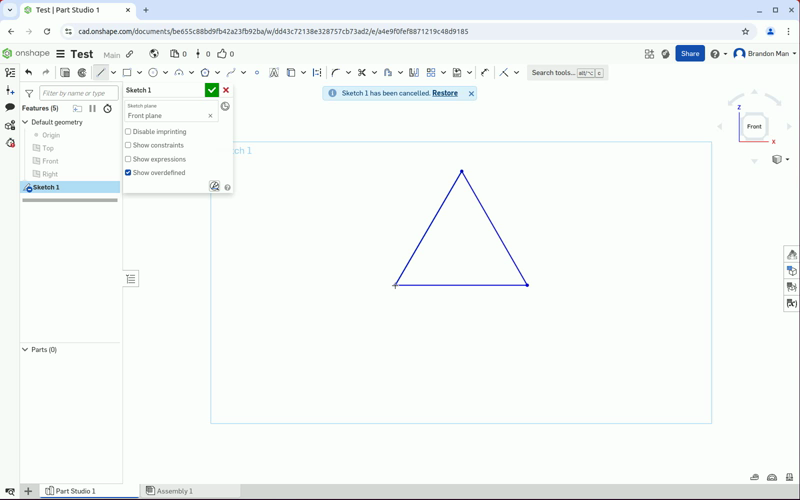
mouse_move(397, 283)
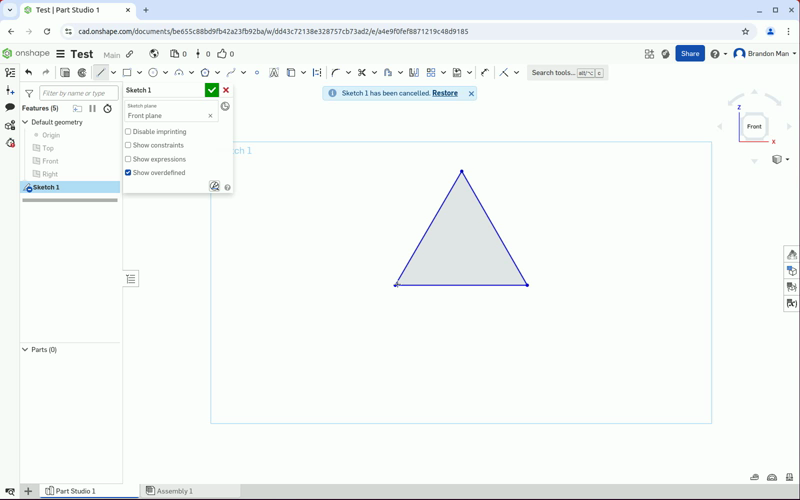
scroll(6)
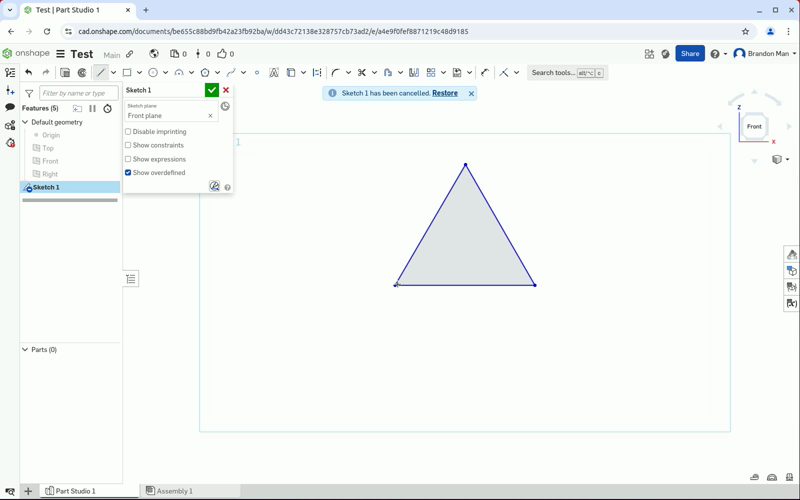
scroll(6)
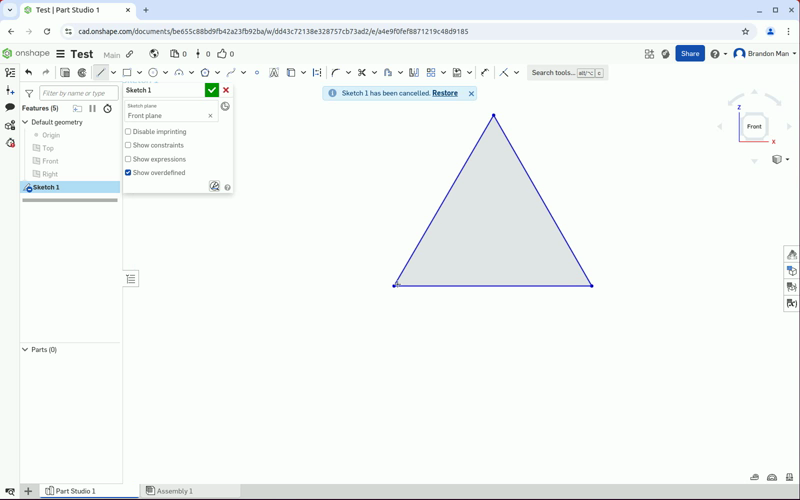
scroll(6)
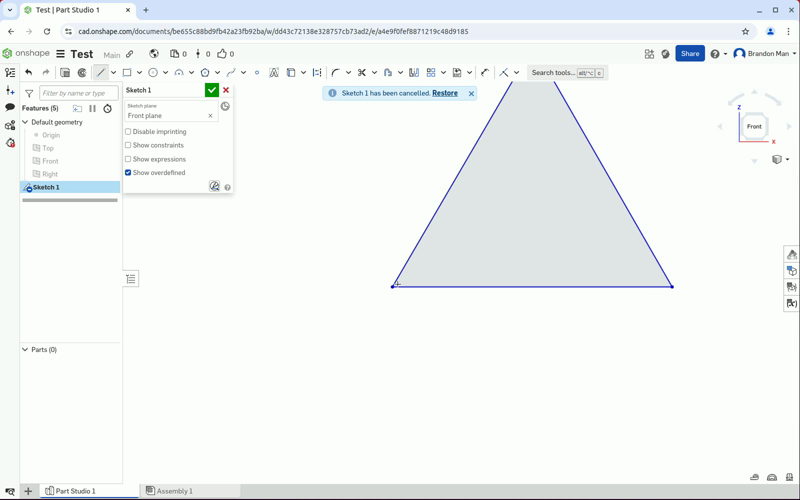
scroll(6)
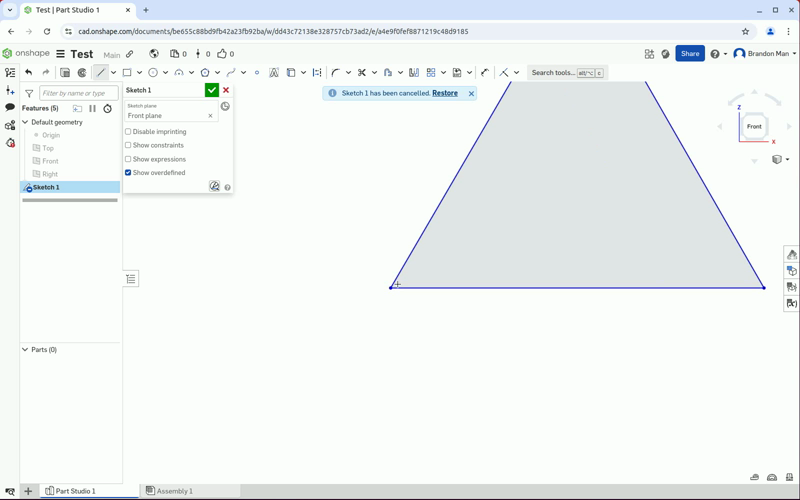
scroll(6)
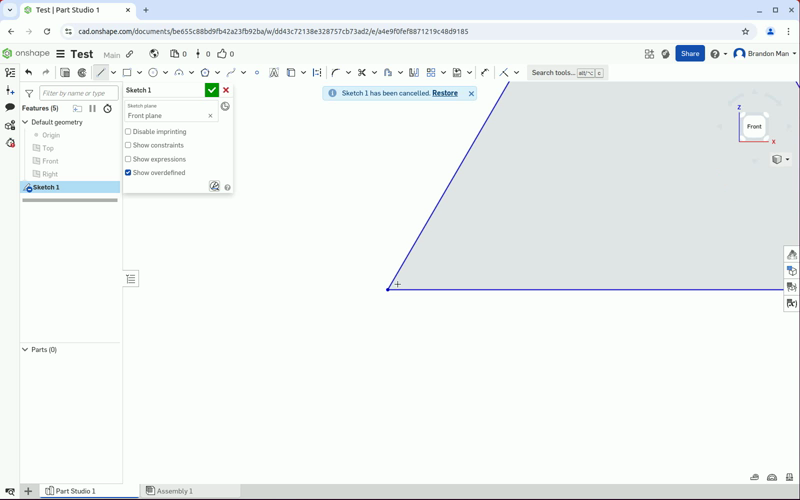
scroll(6)
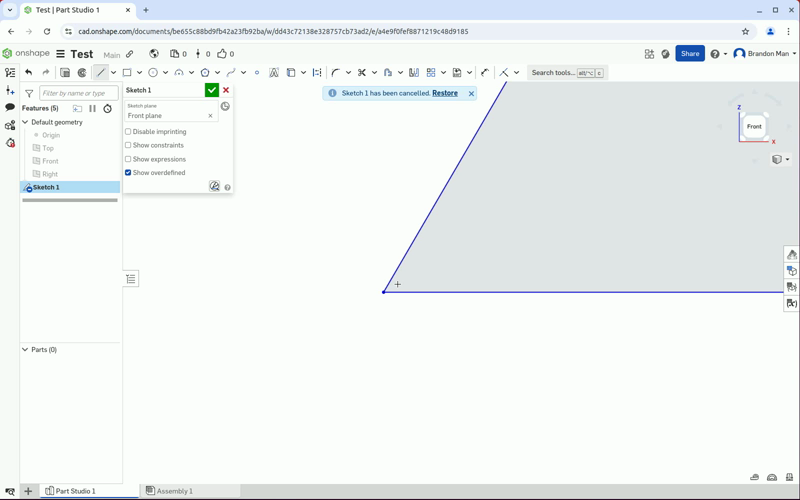
scroll(6)
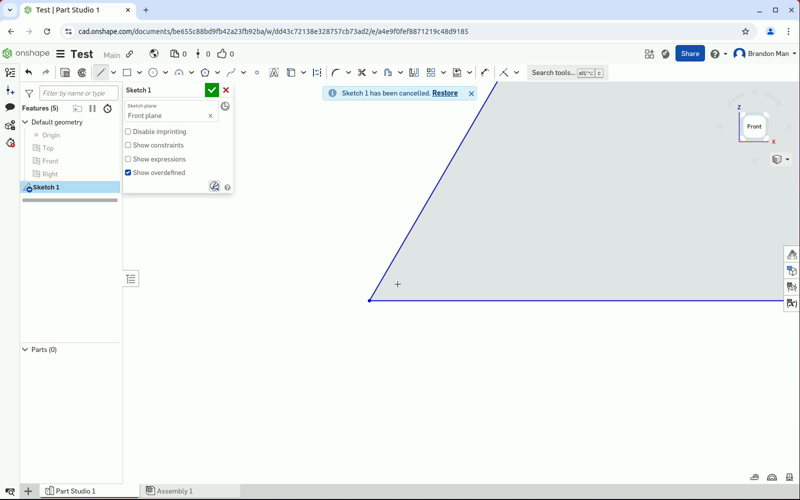
click(397, 283)
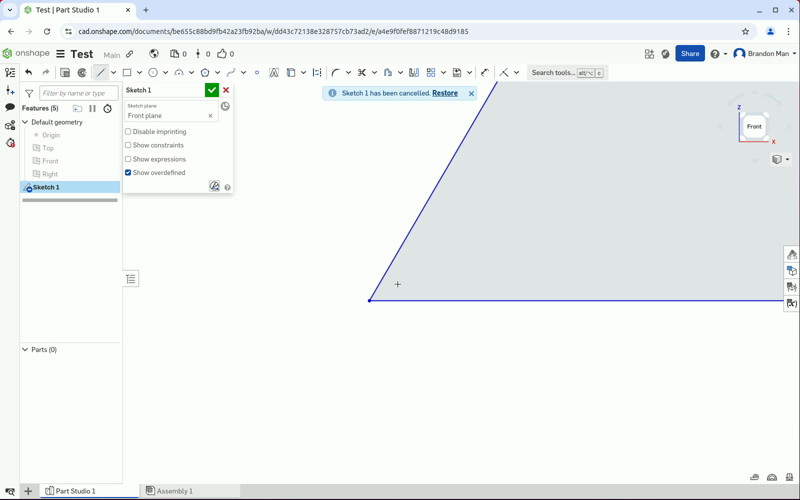
scroll(-6)
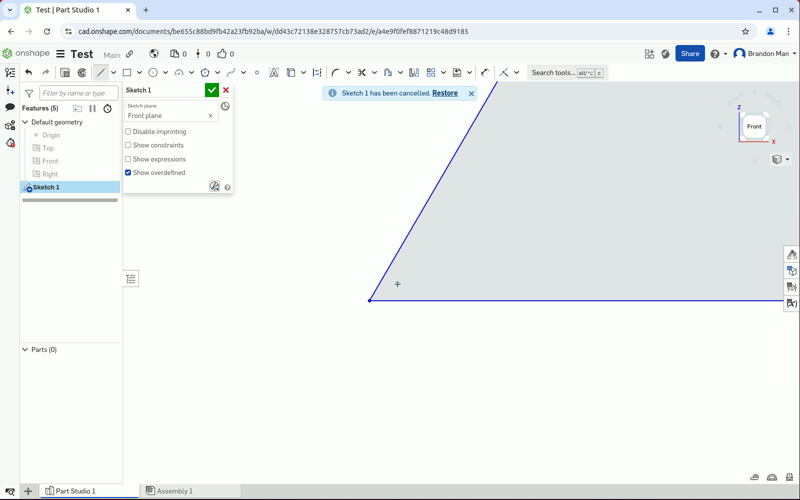
scroll(-6)
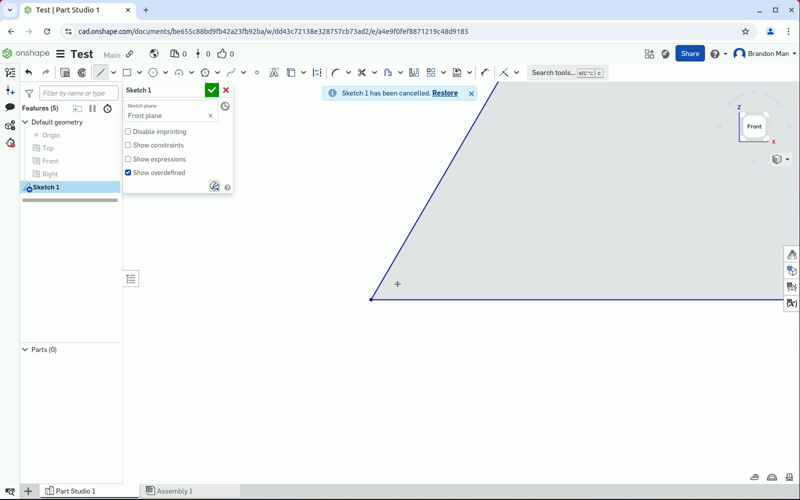
scroll(-6)
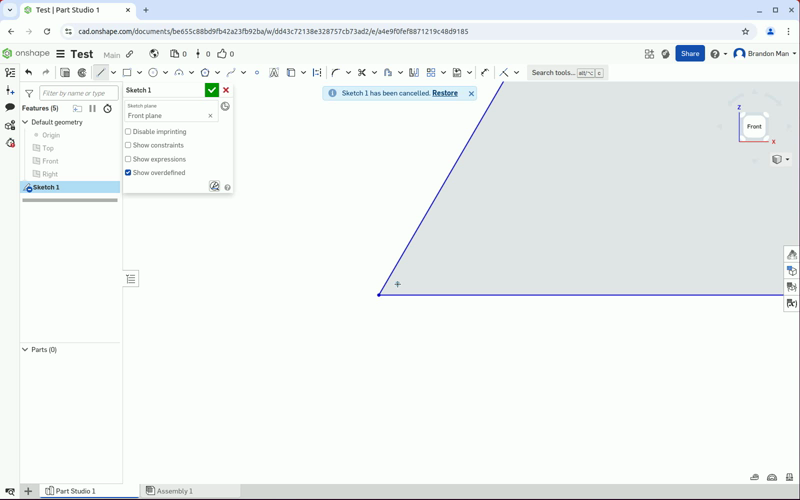
scroll(-6)
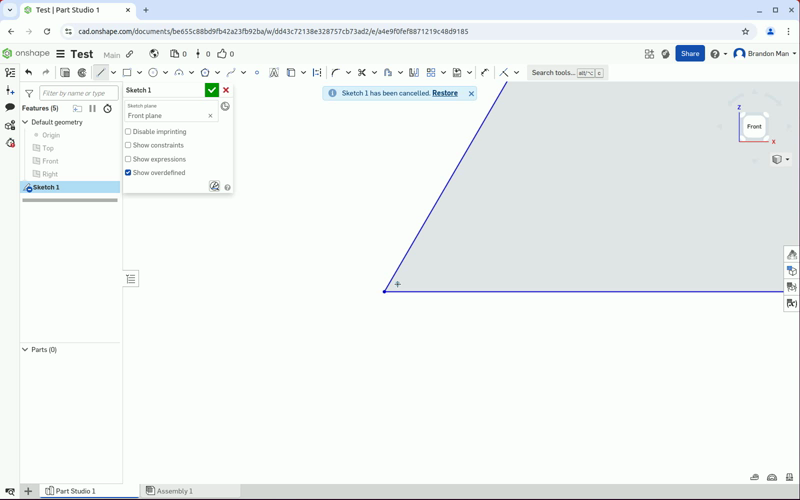
scroll(-6)
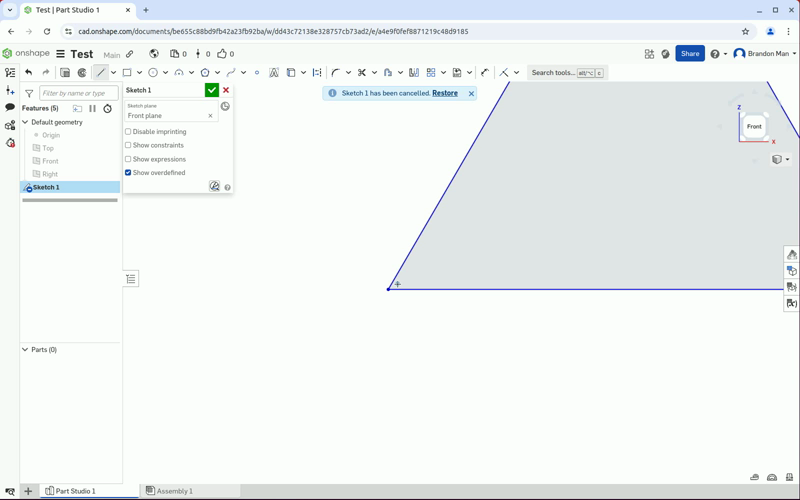
scroll(-6)
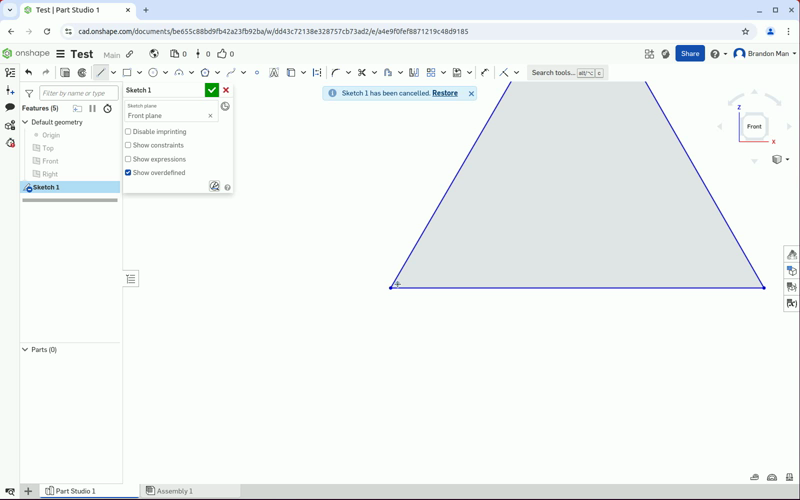
scroll(-6)
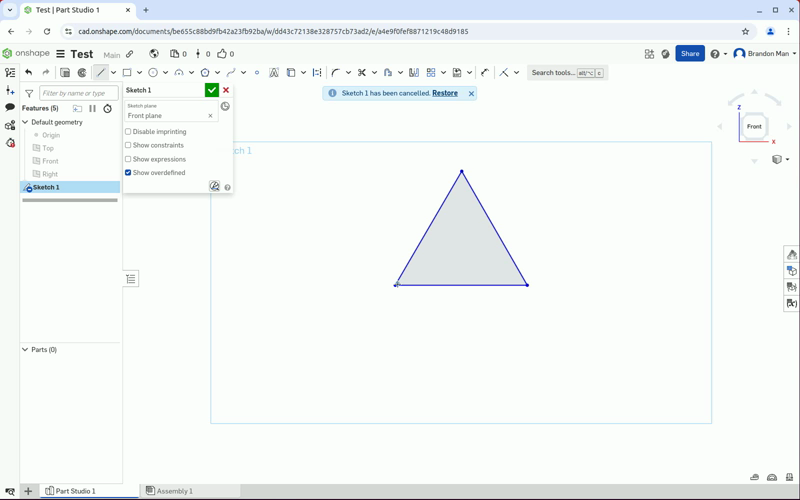
key_up(shift)
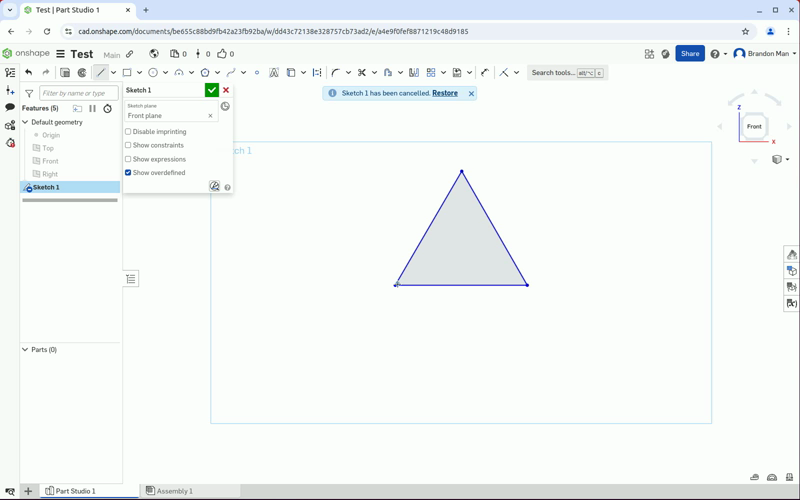
key_down(shift)
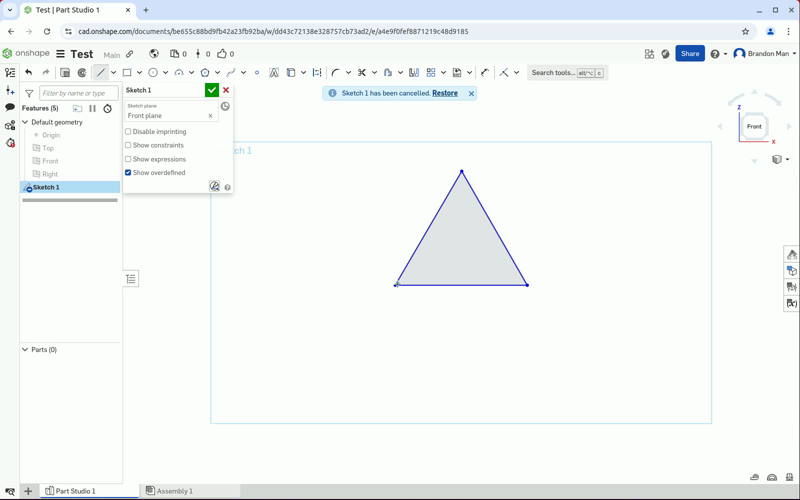
mouse_move(524, 283)
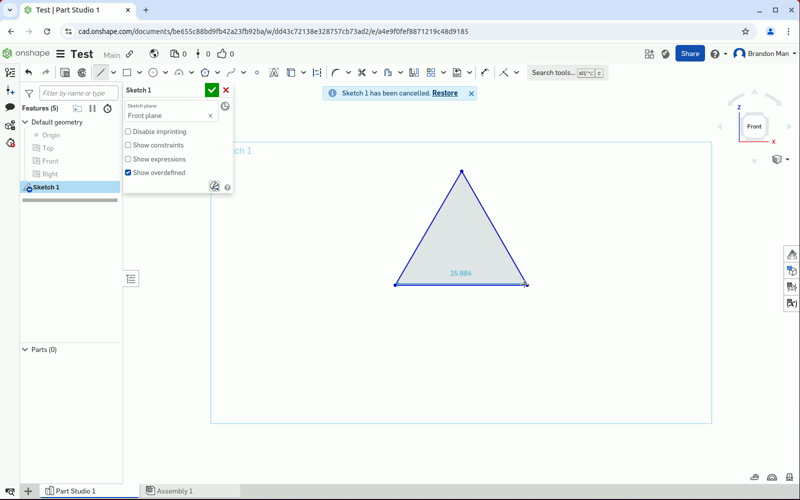
scroll(6)
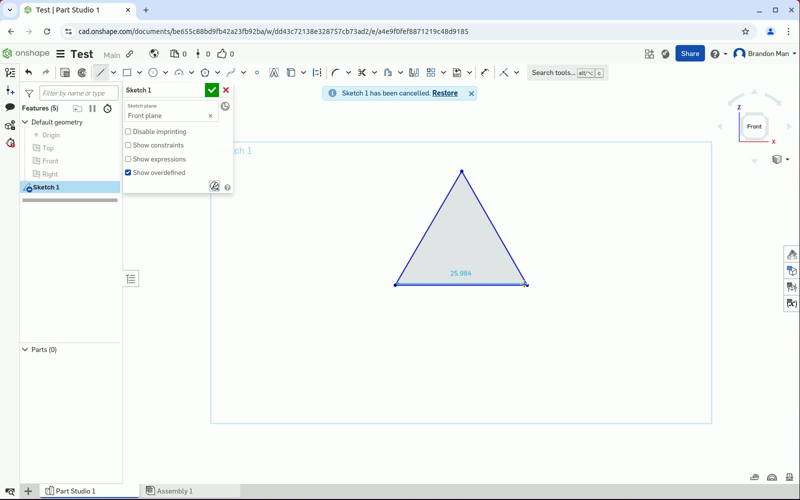
scroll(6)
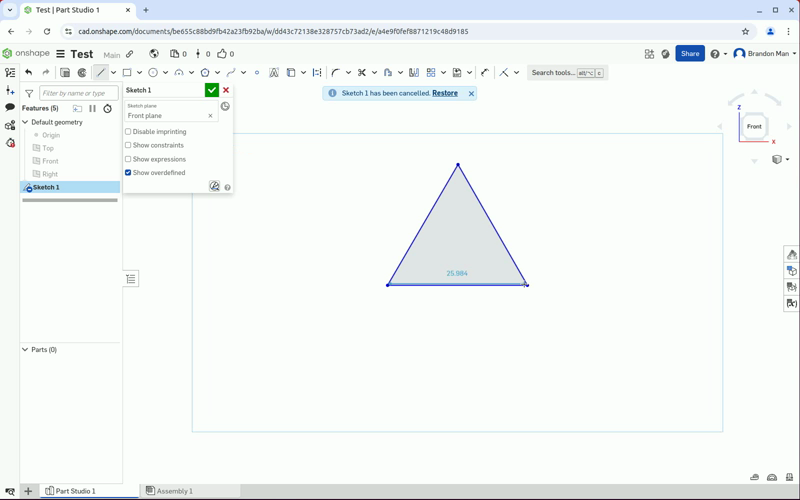
scroll(6)
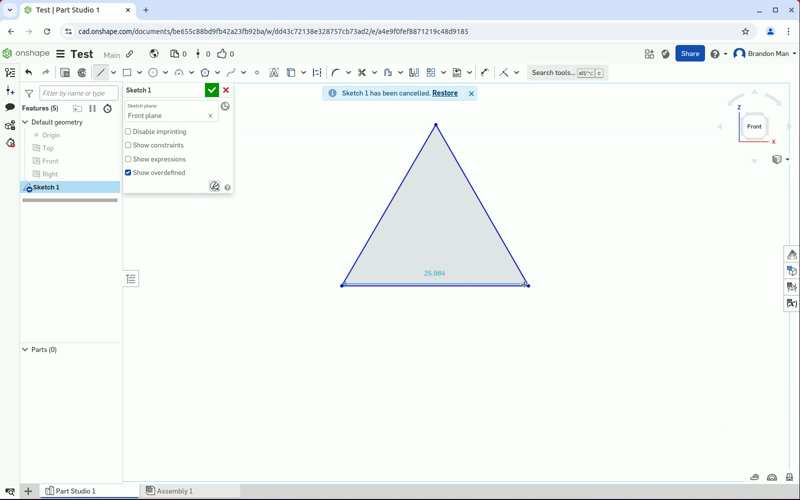
scroll(6)
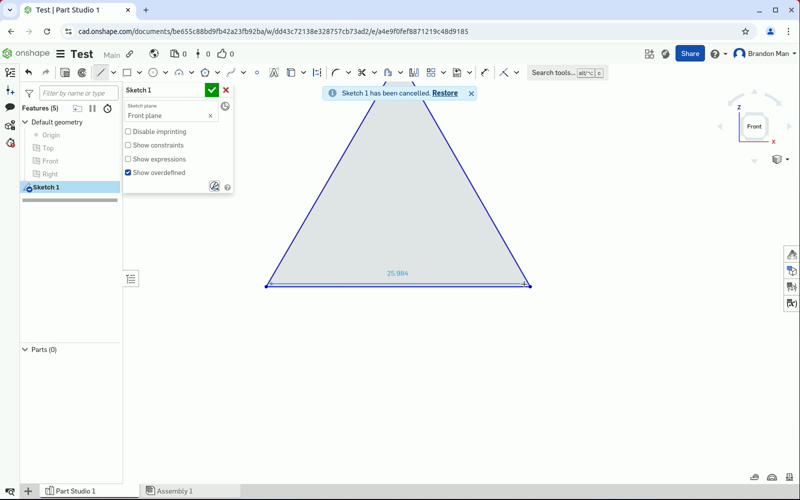
scroll(6)
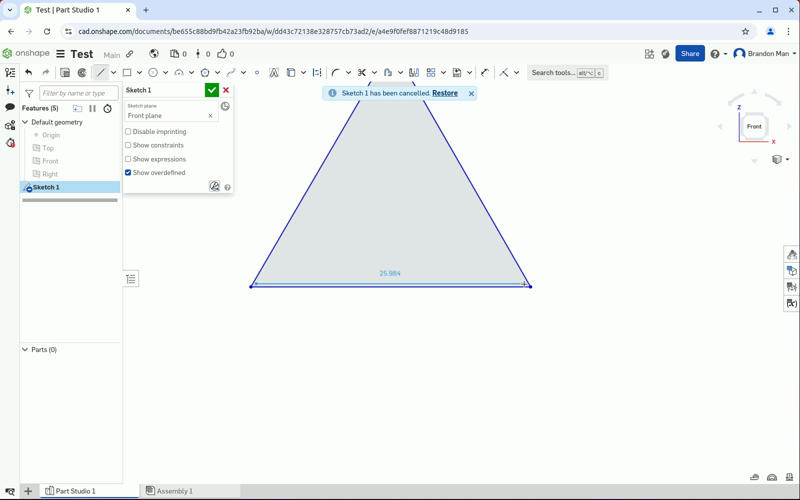
scroll(6)
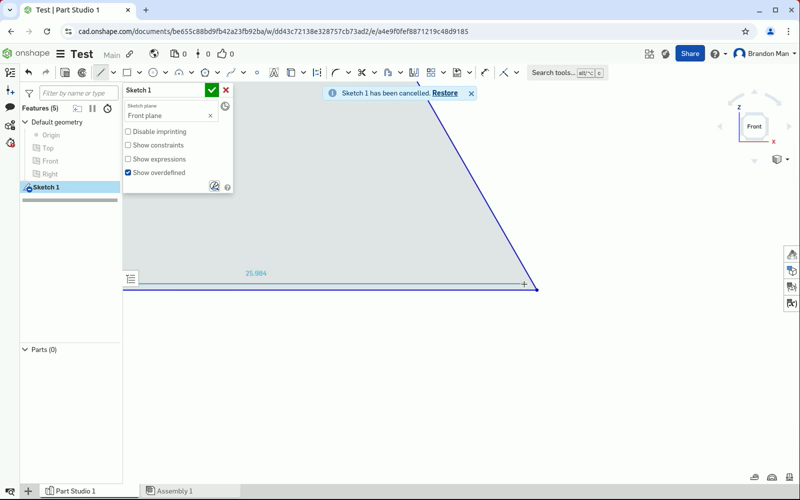
scroll(6)
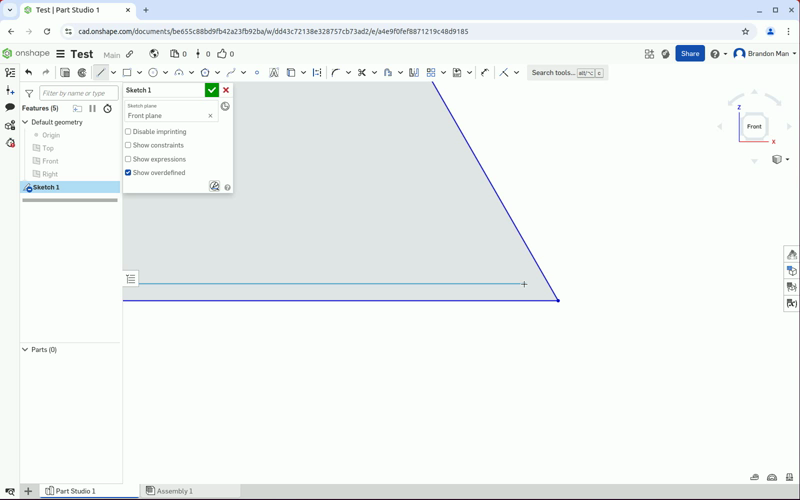
click(524, 283)
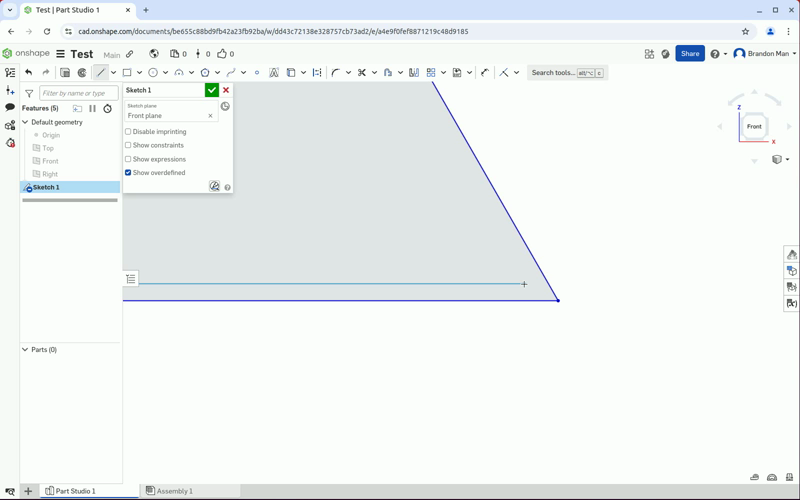
scroll(-6)
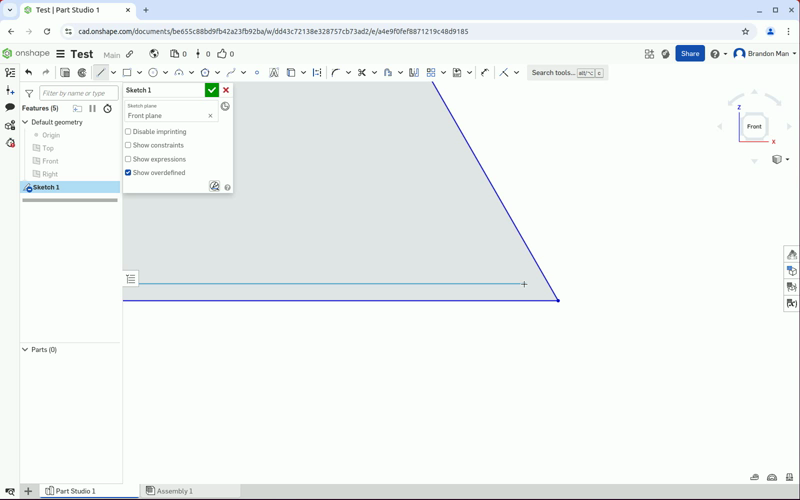
scroll(-6)
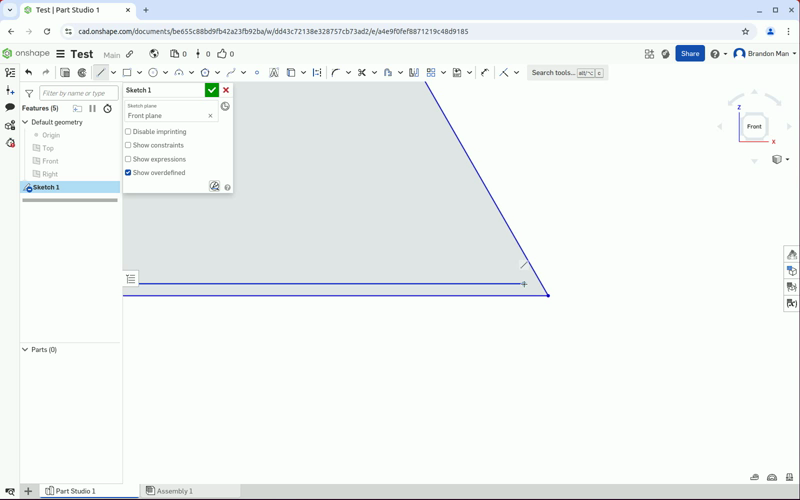
scroll(-6)
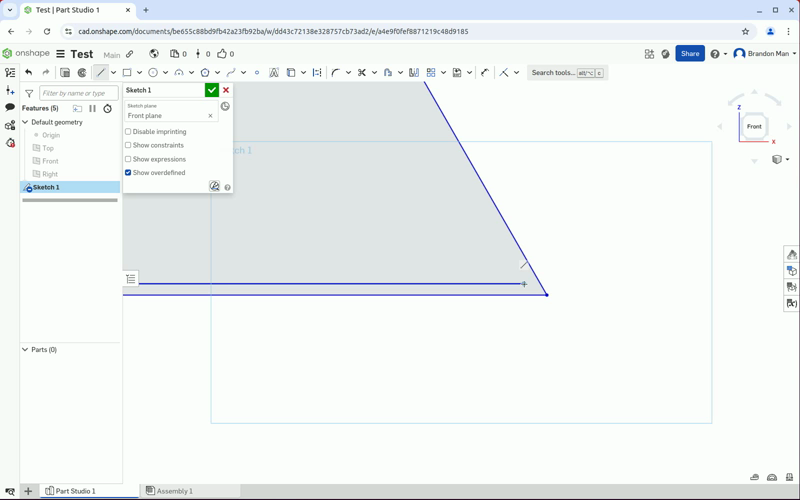
scroll(-6)
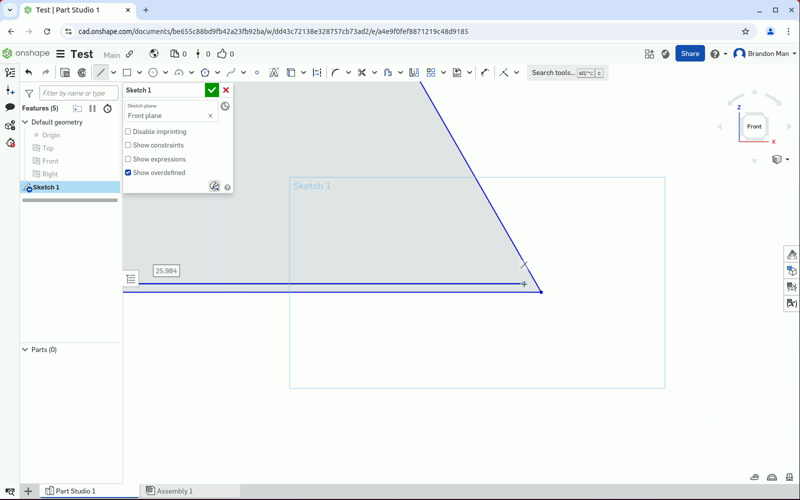
scroll(-6)
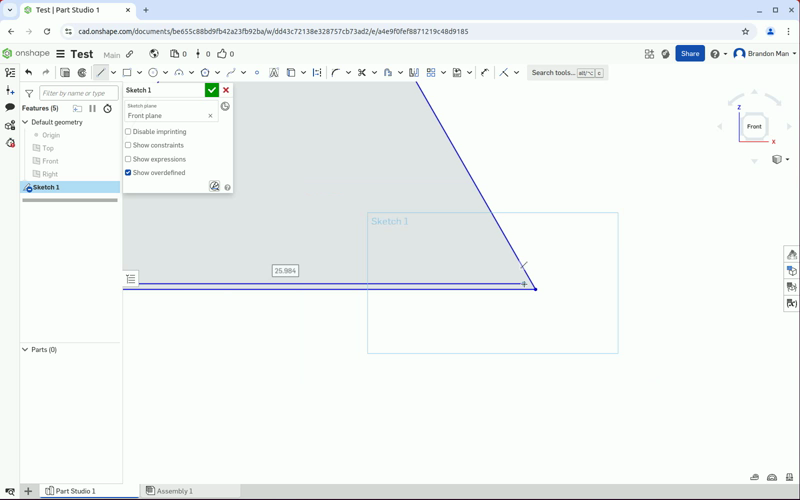
scroll(-6)
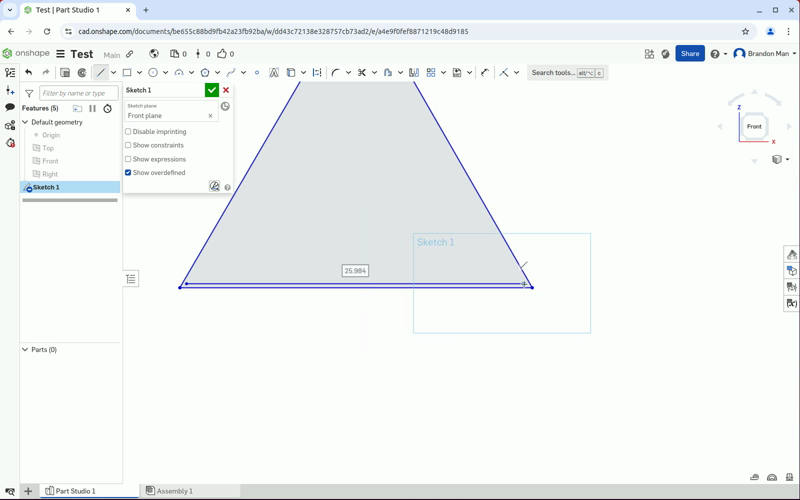
scroll(-6)
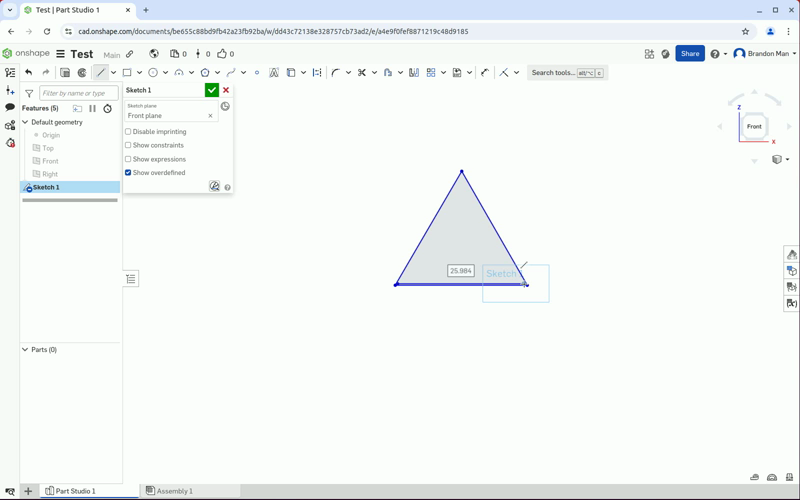
key_up(shift)
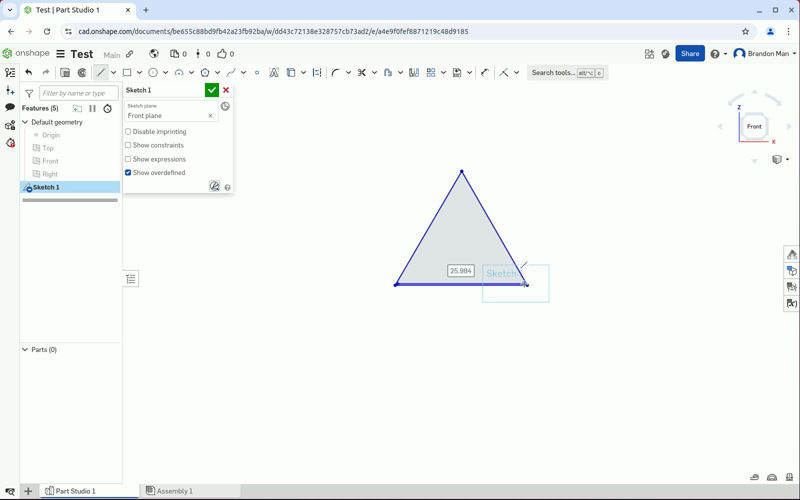
key_down(shift)
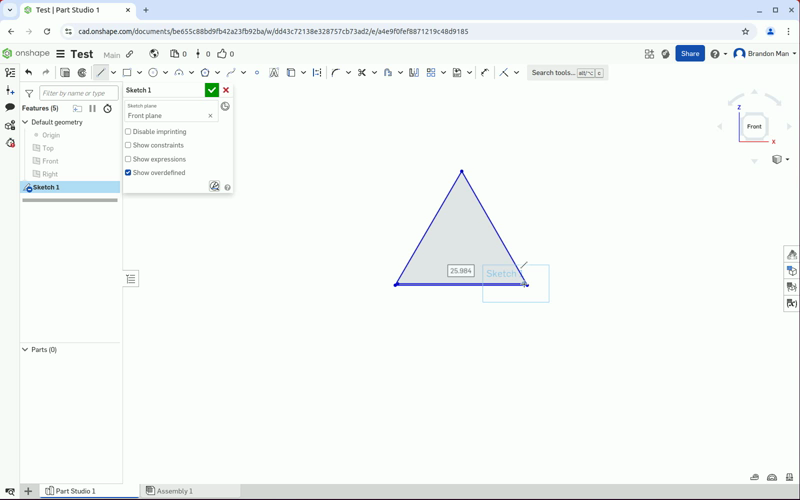
mouse_move(461, 174)
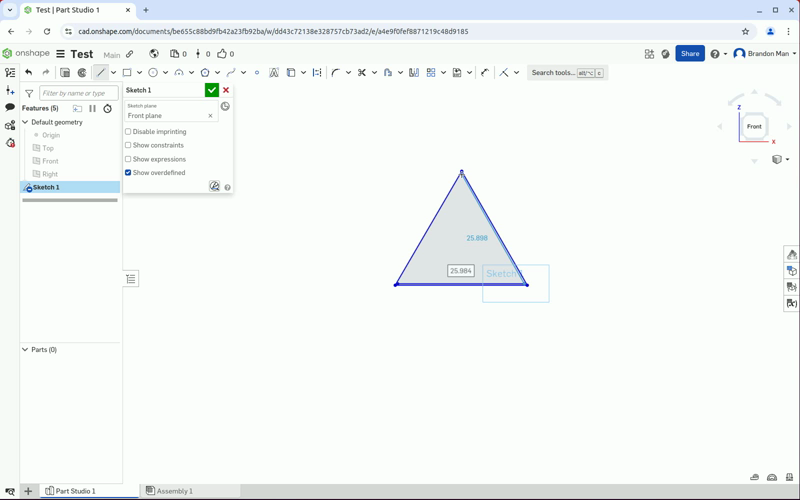
scroll(6)
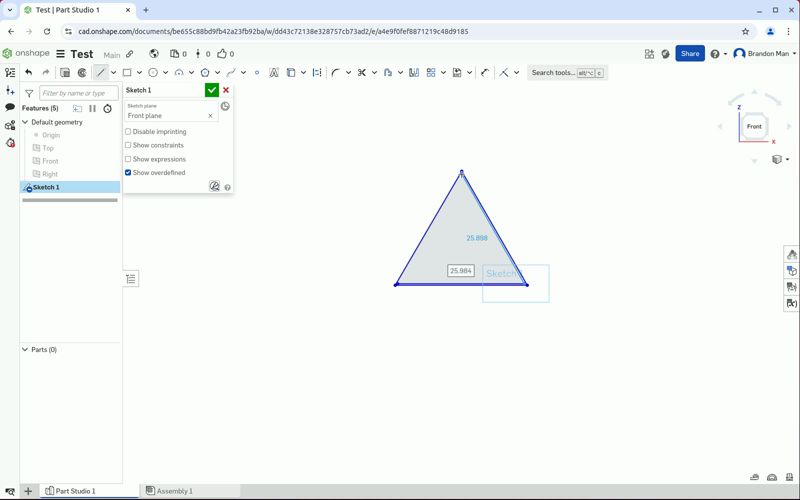
scroll(6)
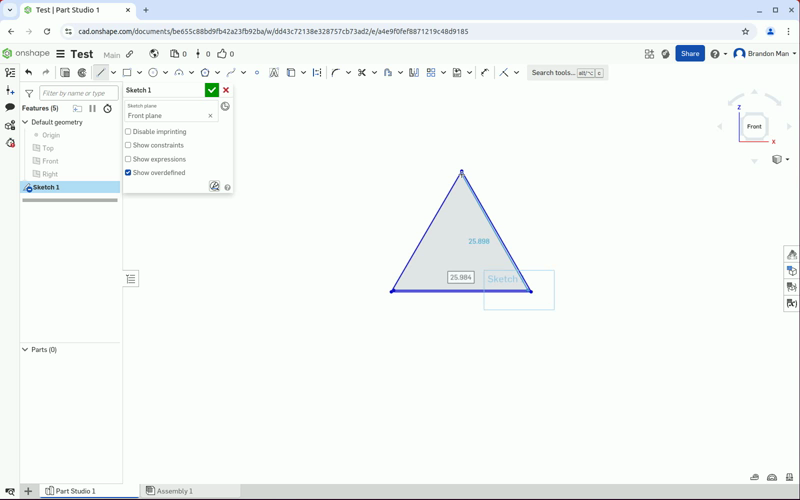
scroll(6)
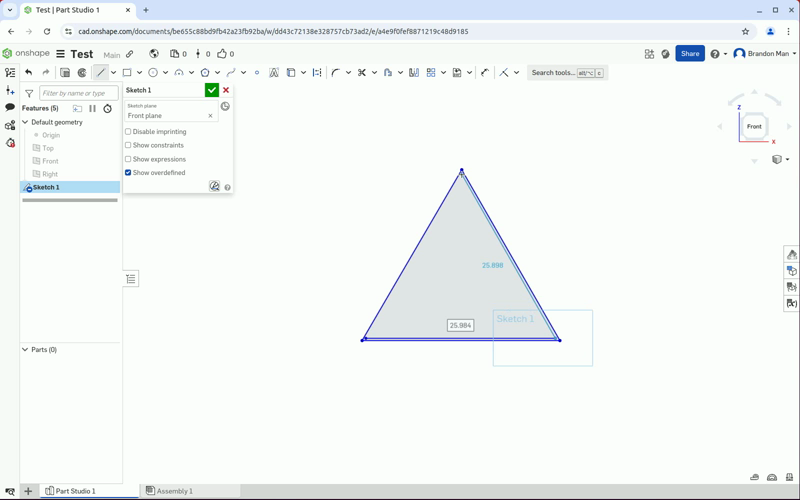
scroll(6)
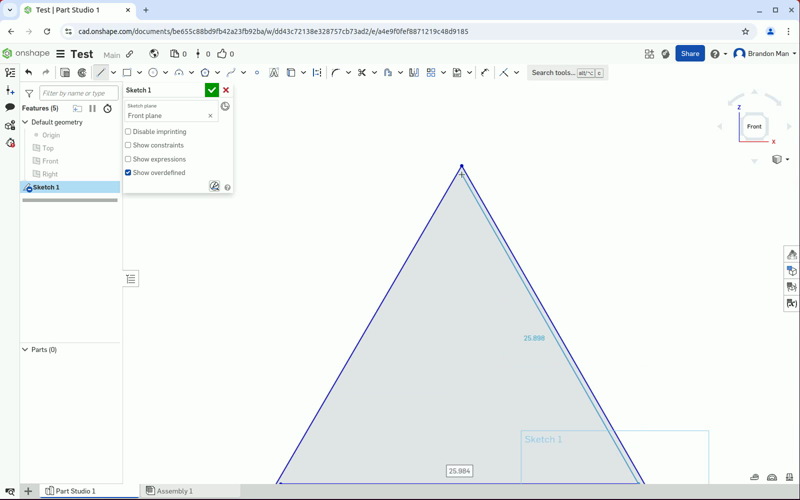
scroll(6)
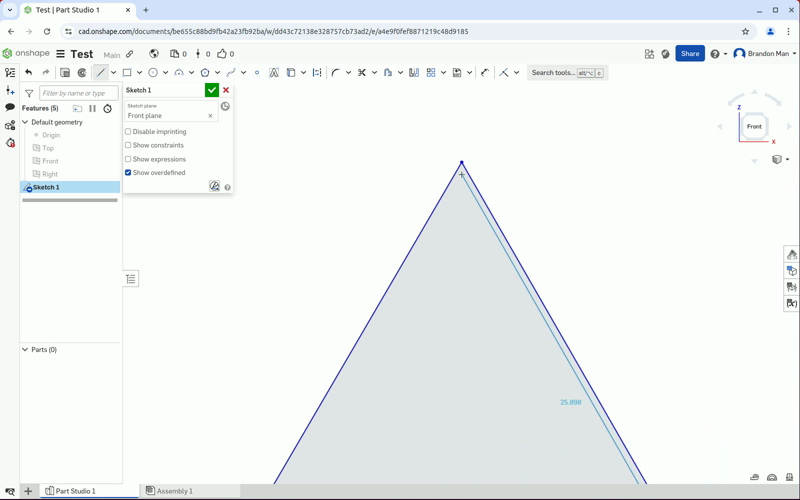
scroll(6)
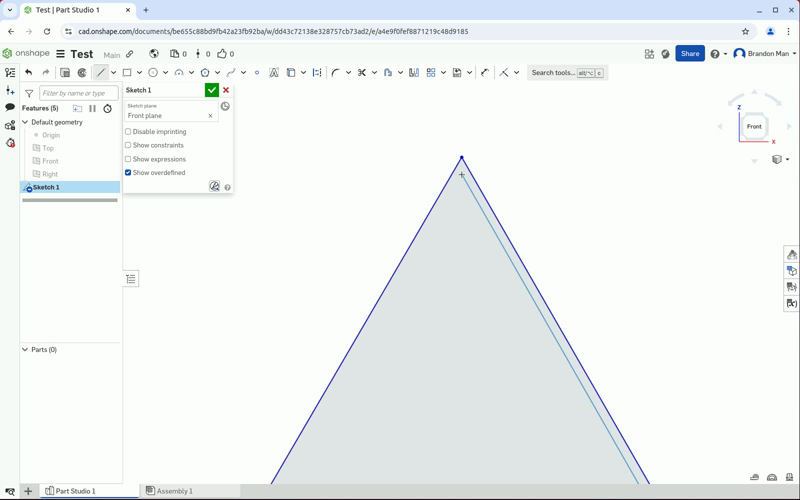
scroll(6)
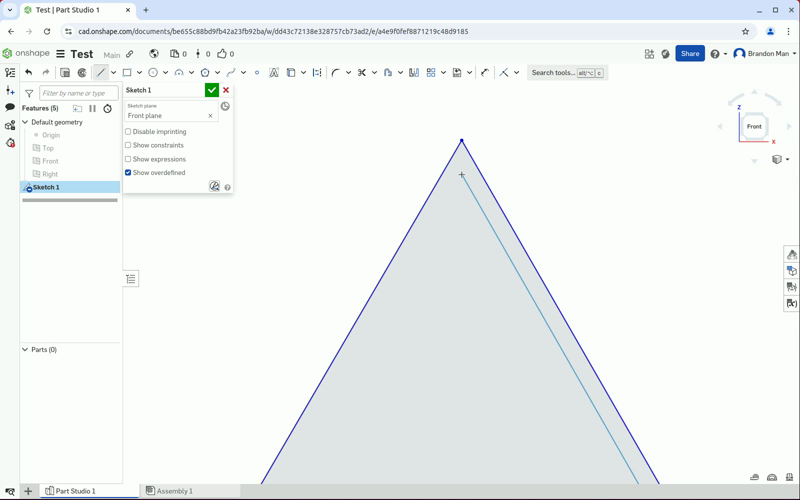
click(461, 174)
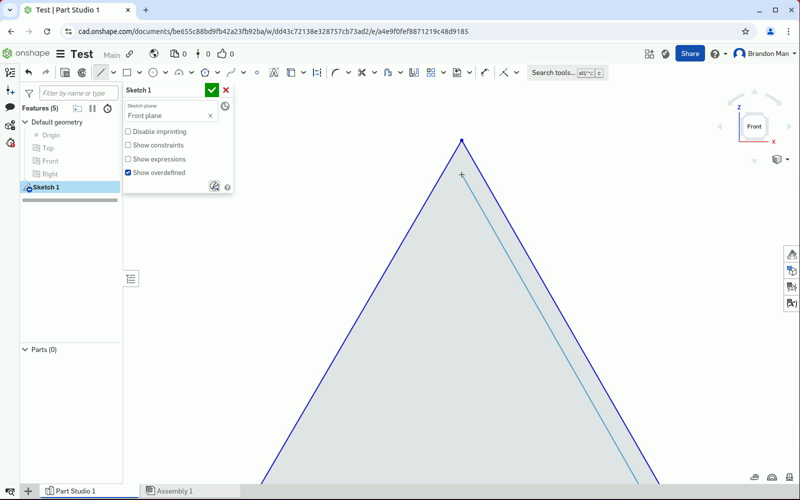
scroll(-6)
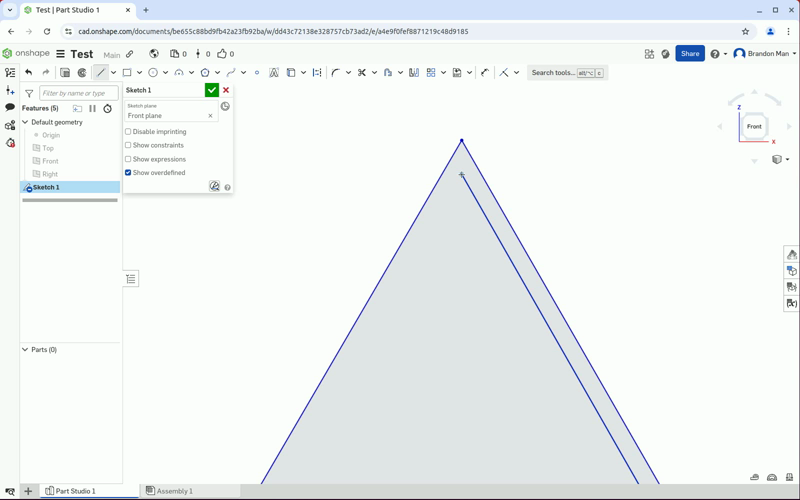
scroll(-6)
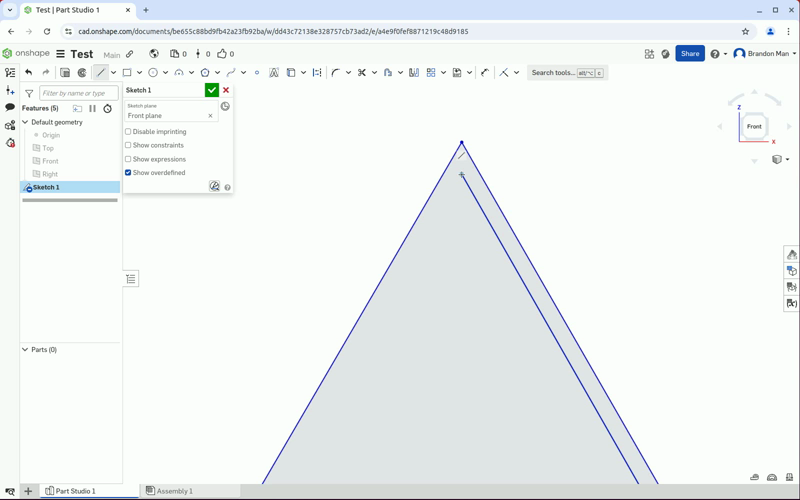
scroll(-6)
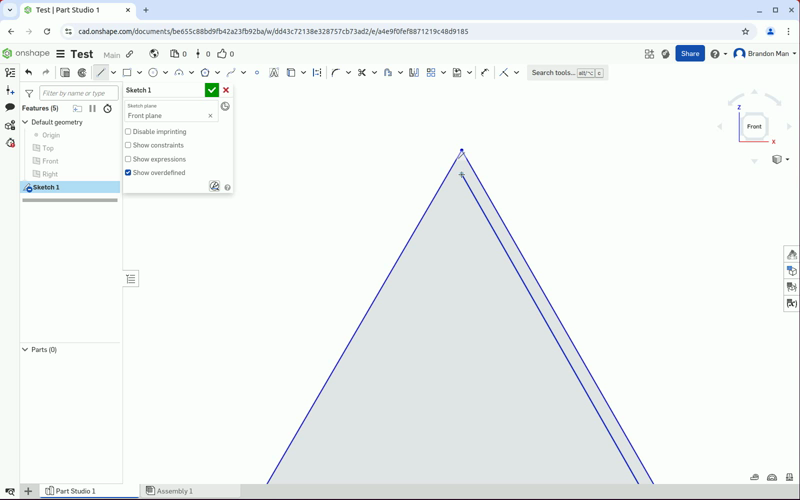
scroll(-6)
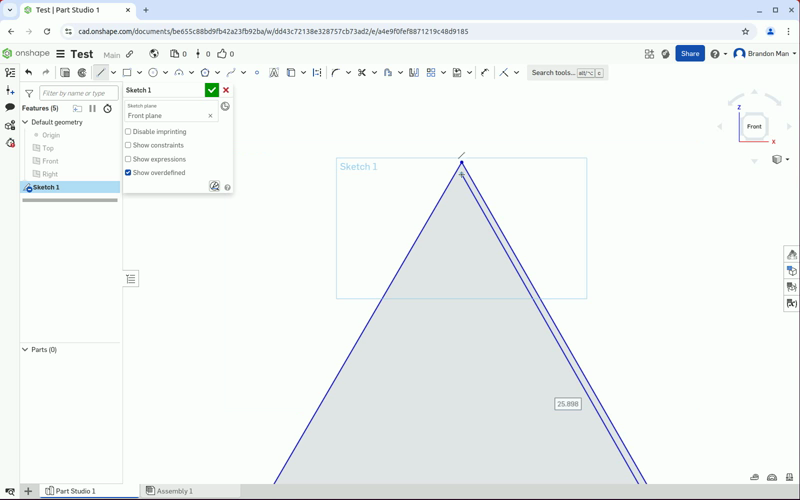
scroll(-6)
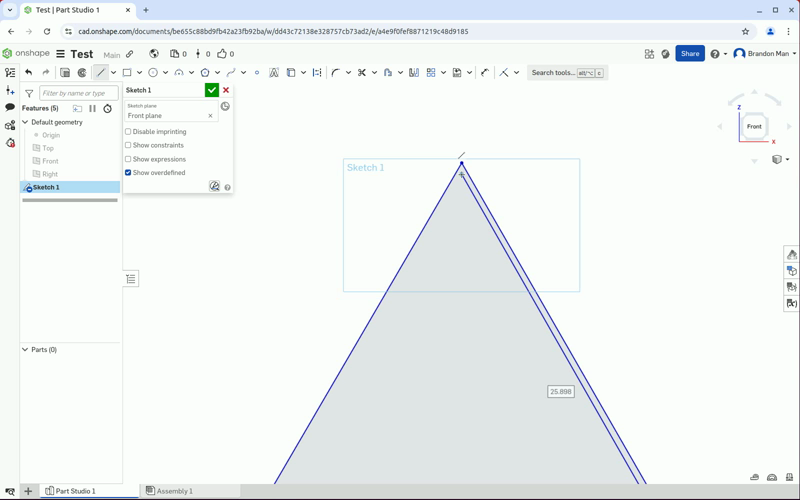
scroll(-6)
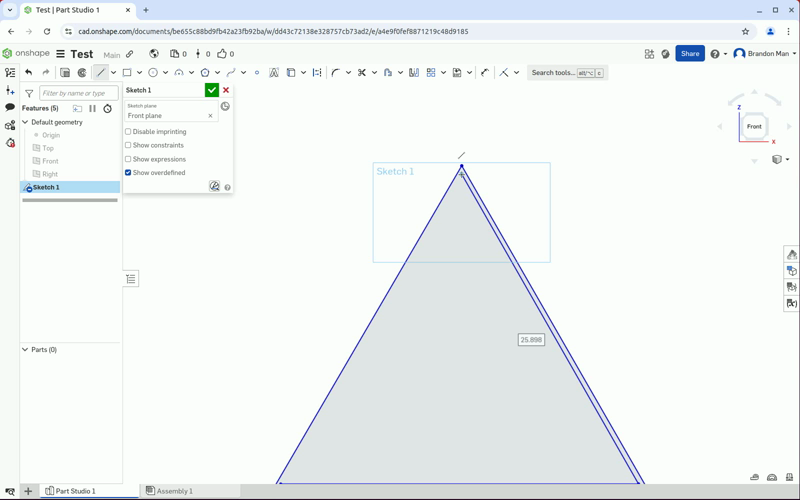
scroll(-6)
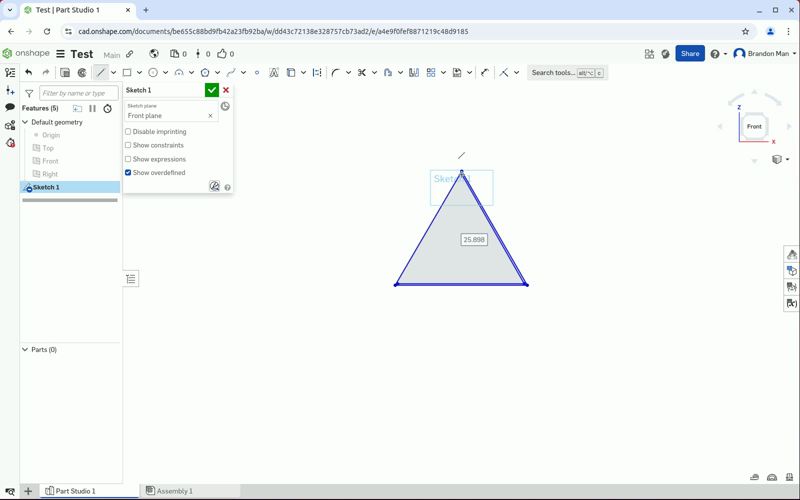
key_up(shift)
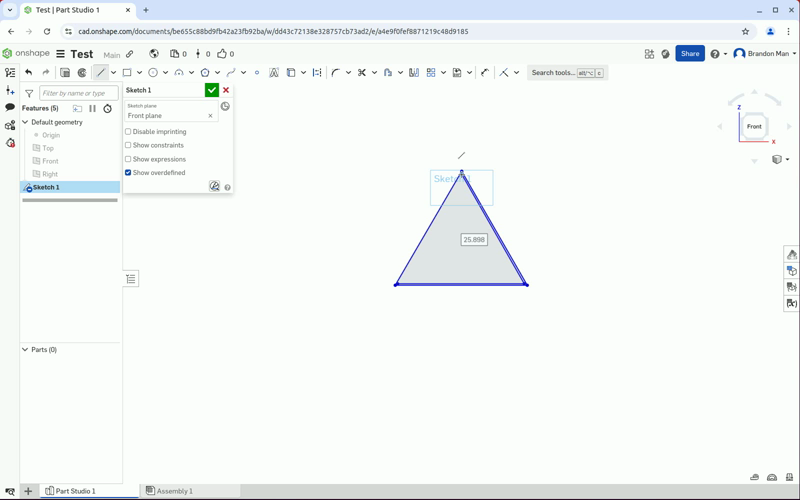
key_down(shift)
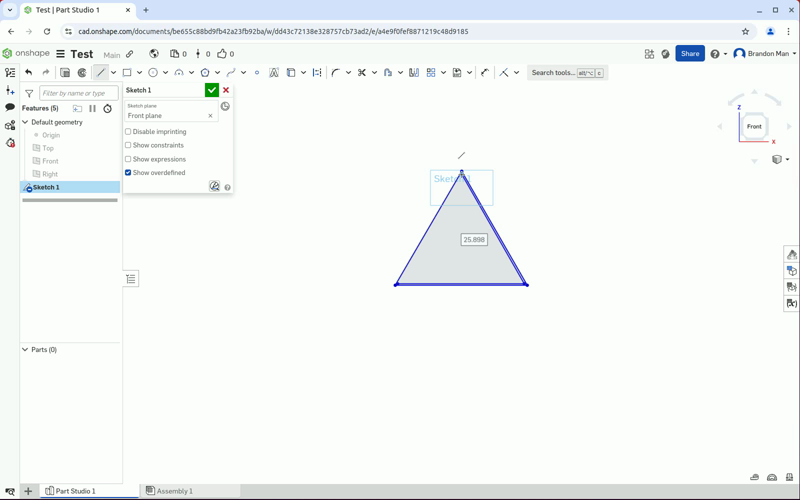
mouse_move(397, 283)
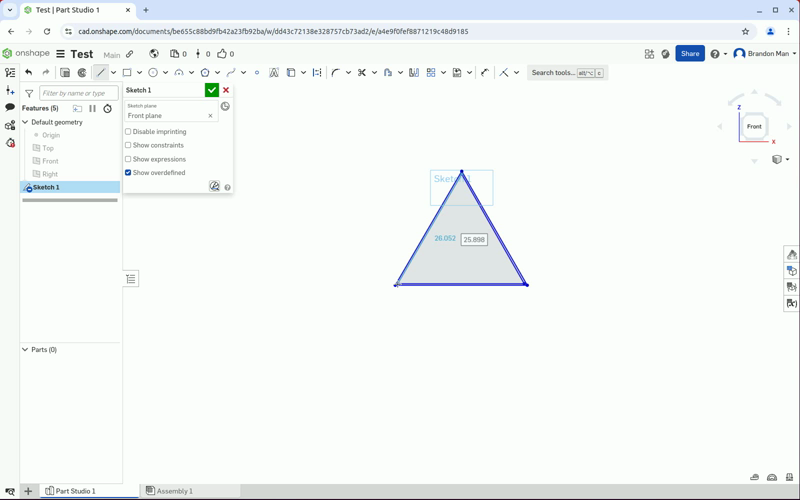
scroll(6)
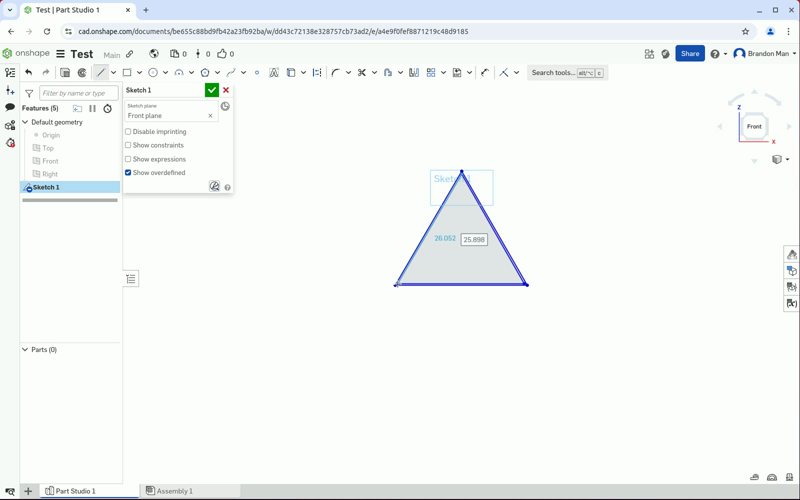
scroll(6)
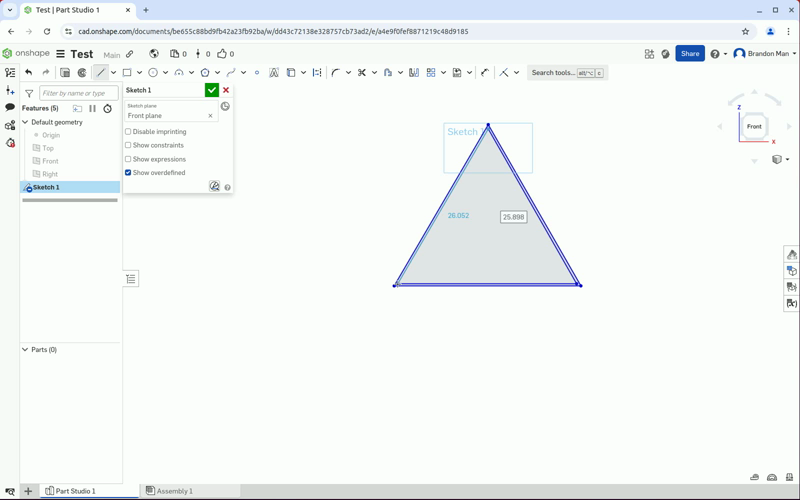
scroll(6)
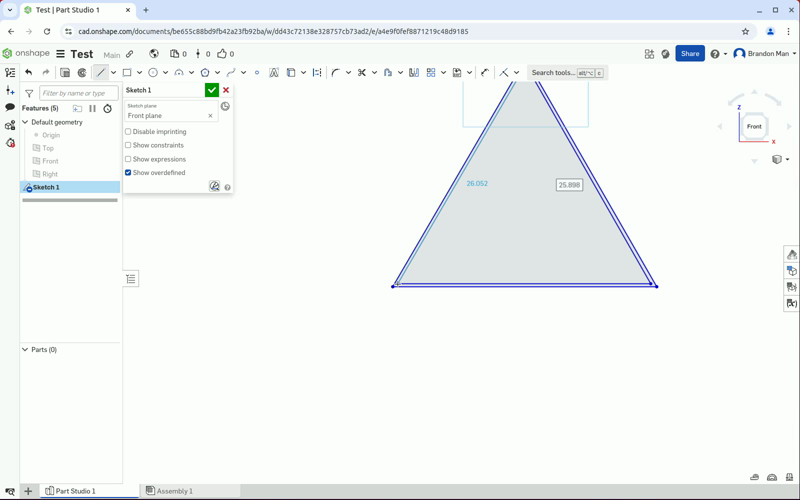
scroll(6)
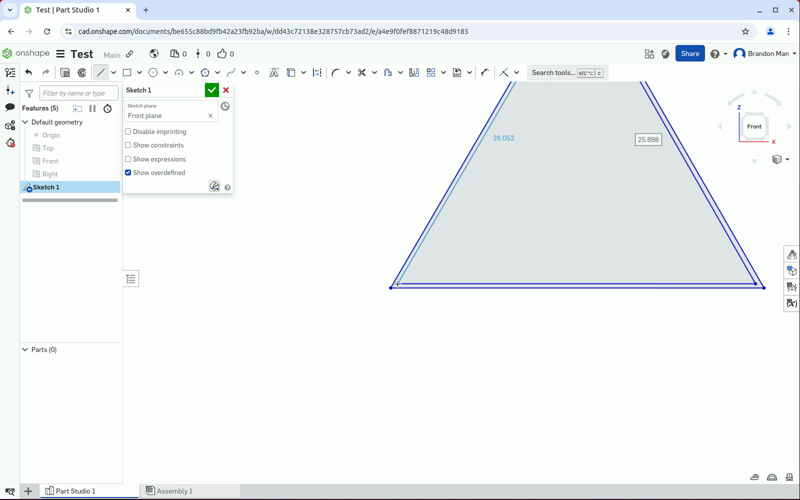
scroll(6)
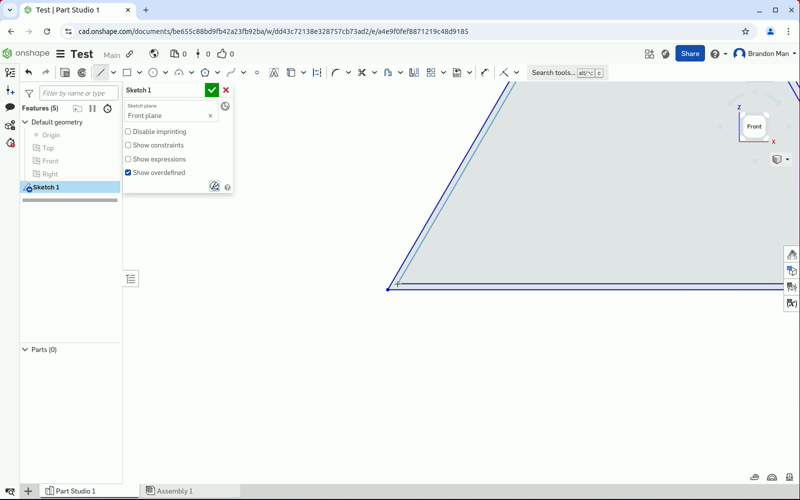
scroll(6)
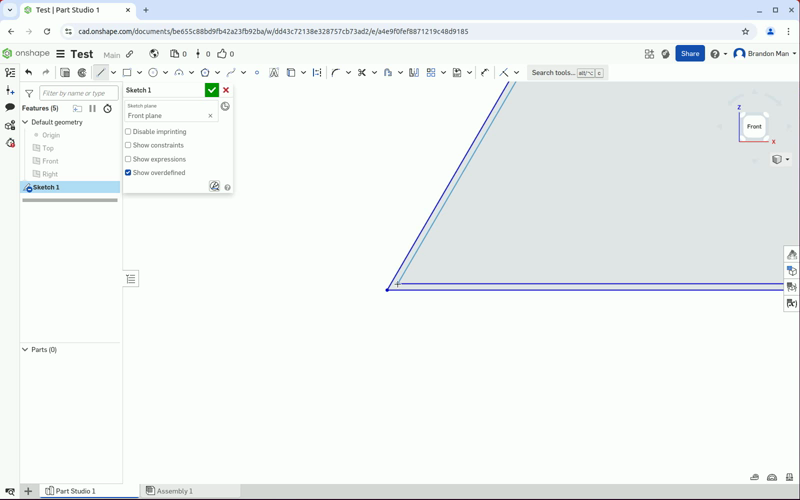
scroll(6)
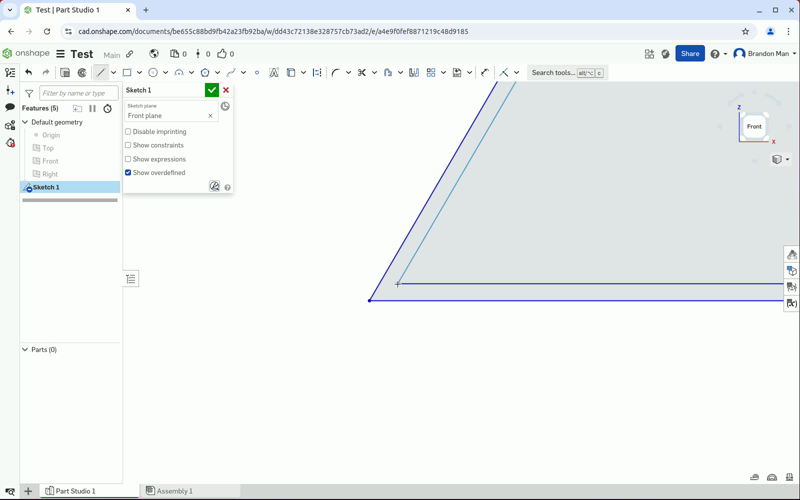
key_up(shift)
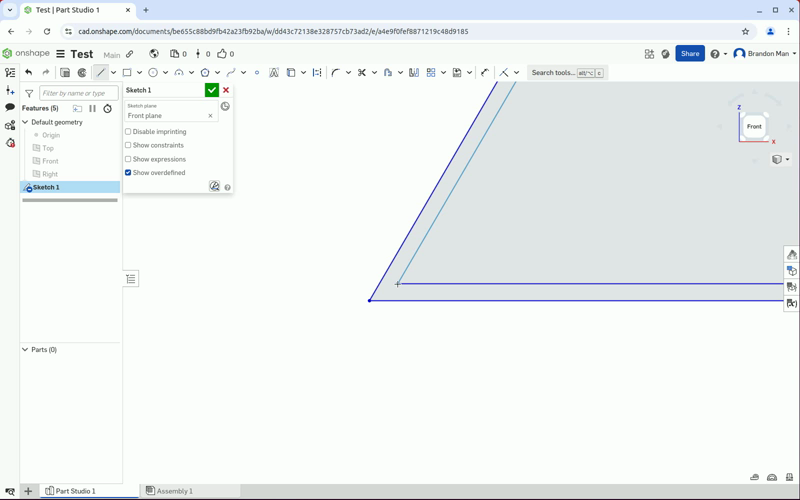
click(397, 283)
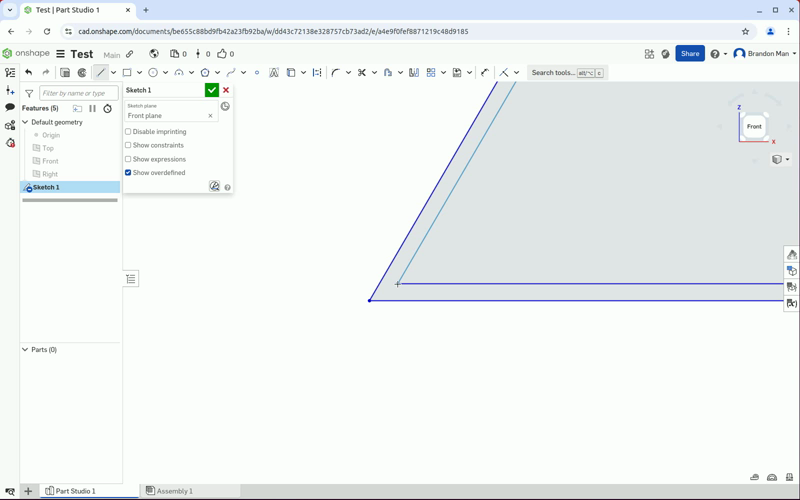
scroll(-6)
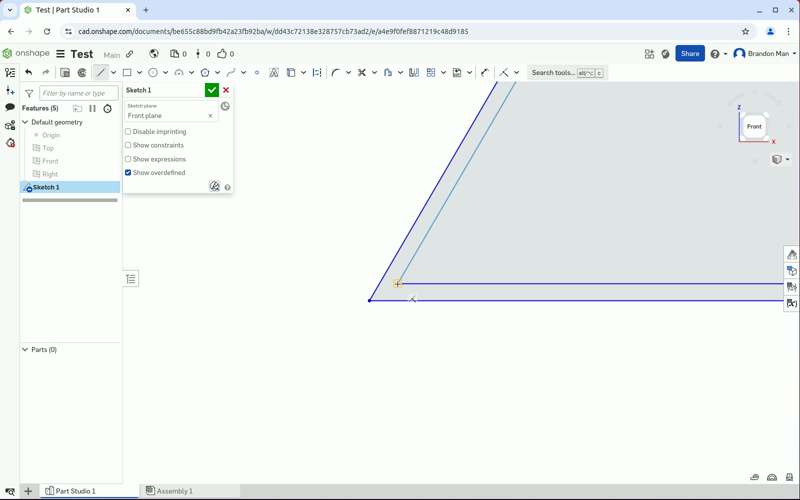
scroll(-6)
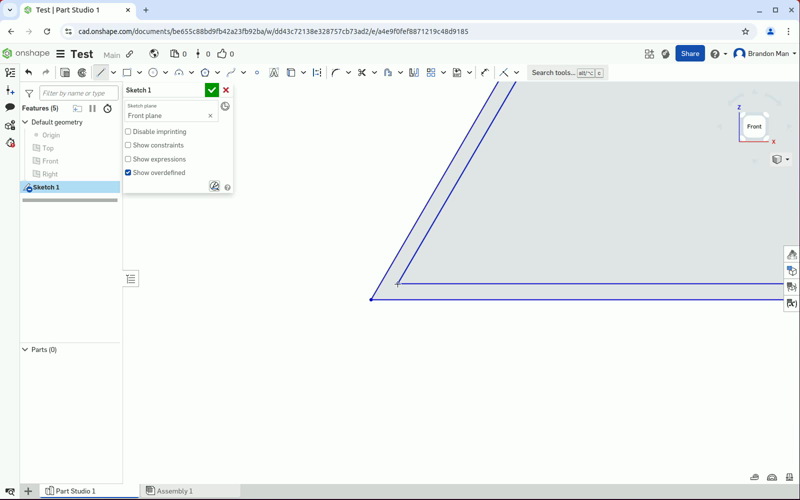
scroll(-6)
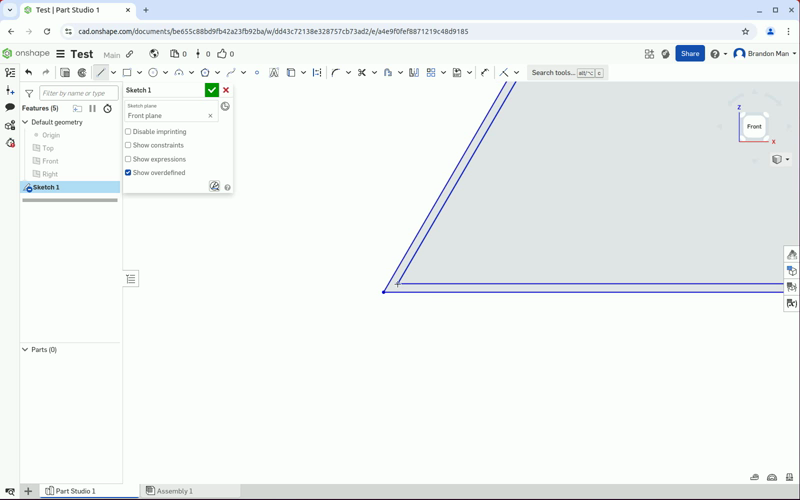
scroll(-6)
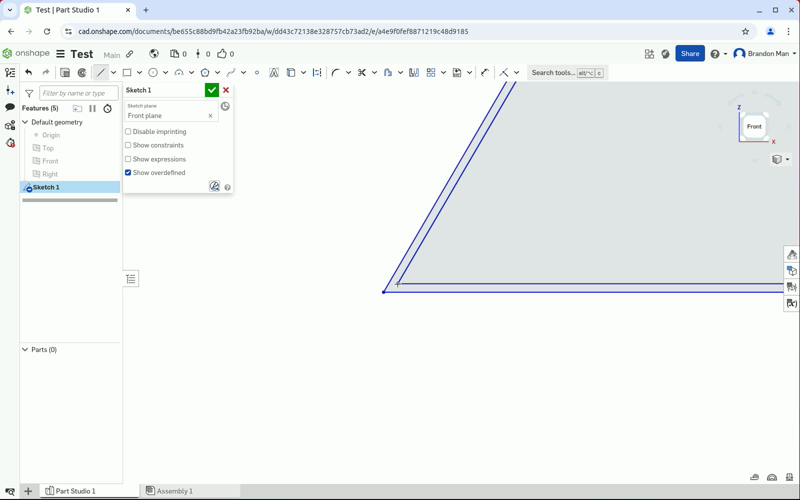
scroll(-6)
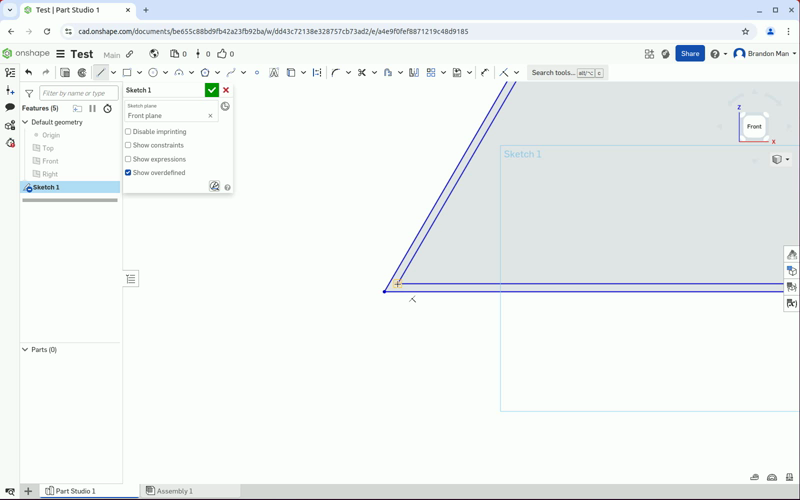
scroll(-6)
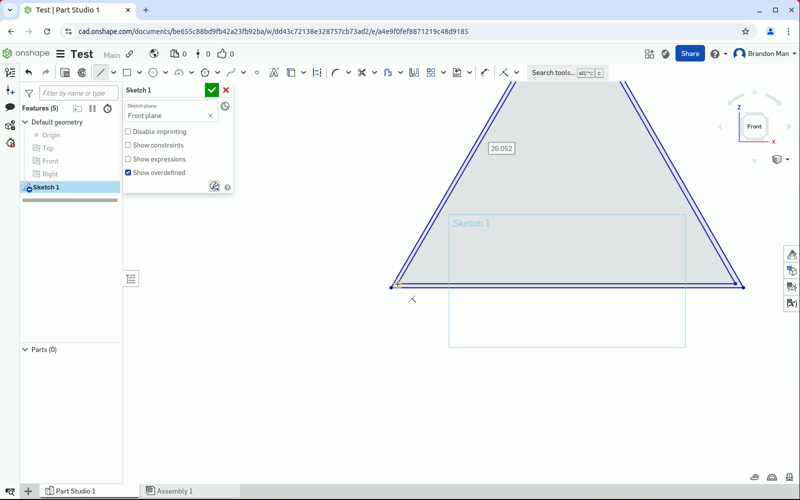
scroll(-6)
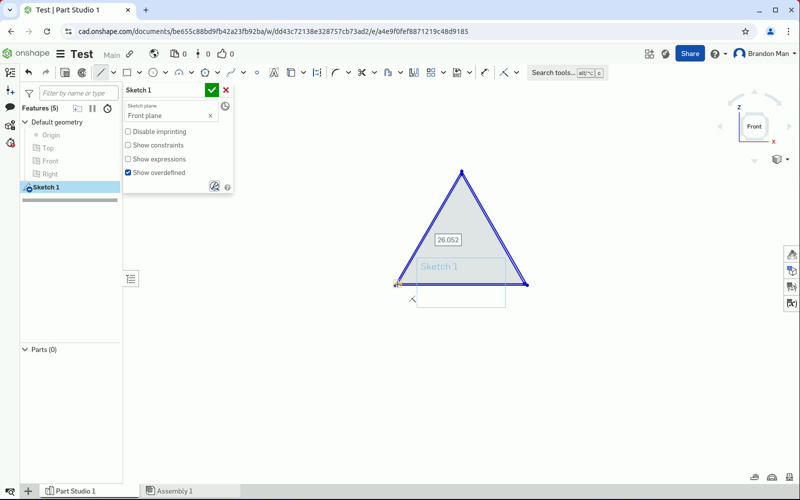
key(esc)
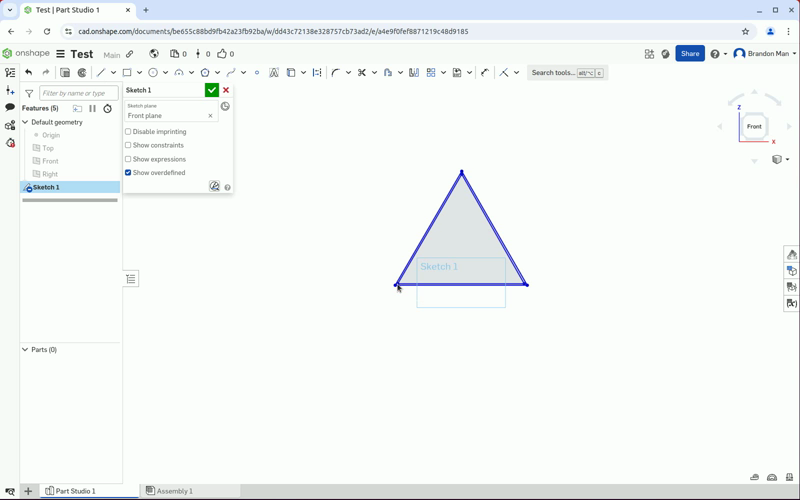
mouse_move(520, 284)
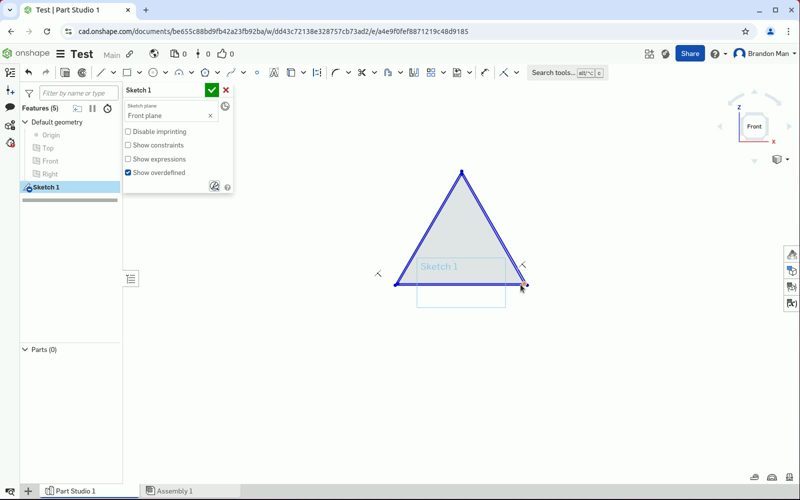
scroll(6)
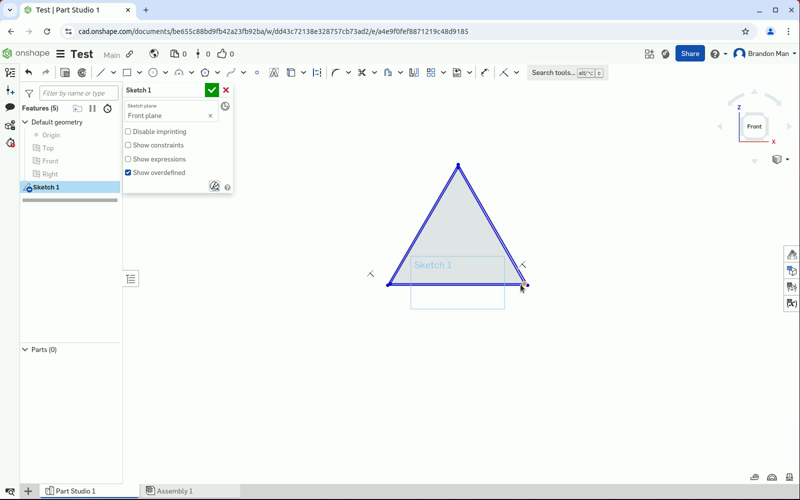
scroll(6)
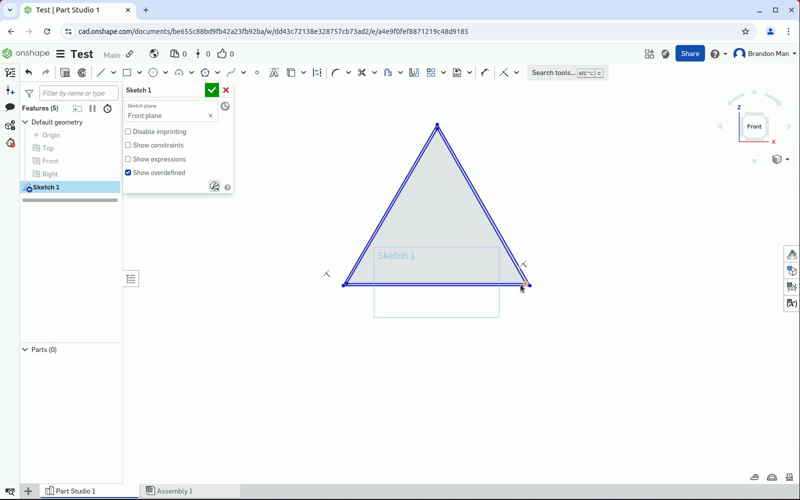
scroll(6)
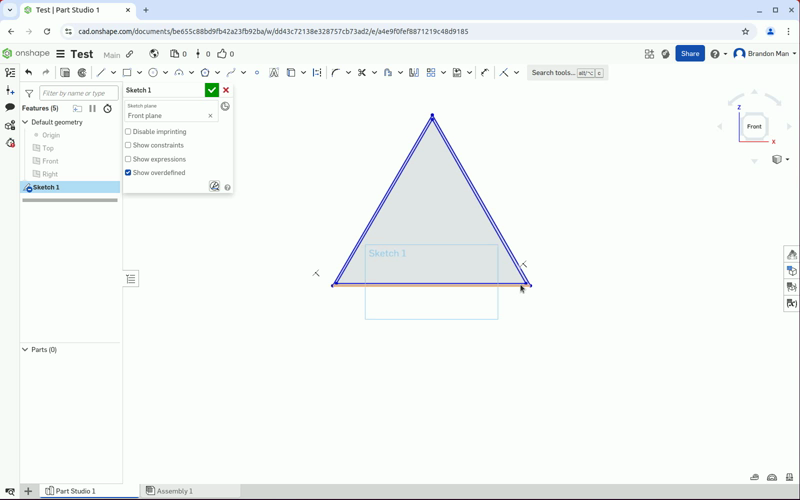
scroll(6)
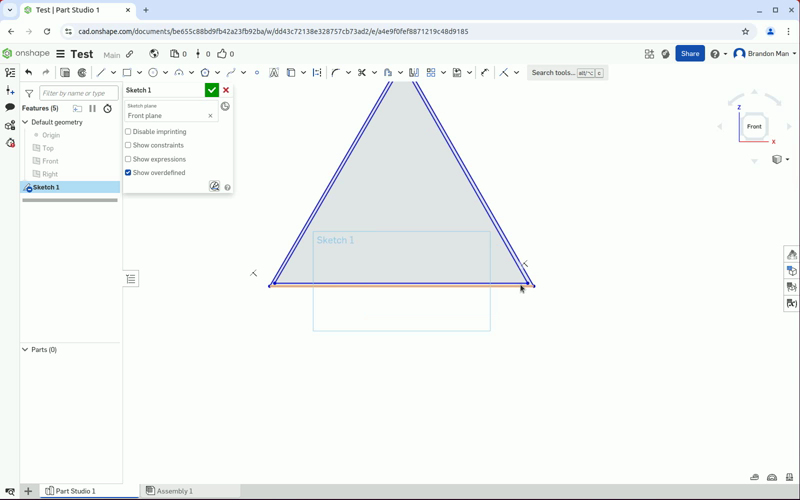
scroll(6)
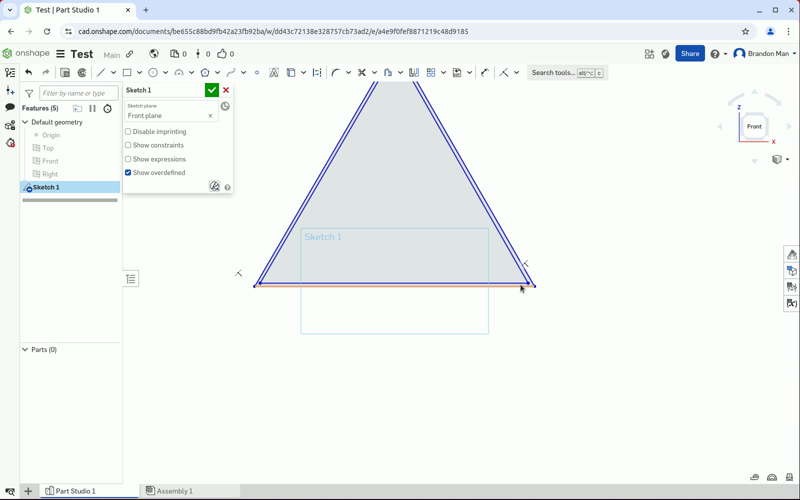
scroll(6)
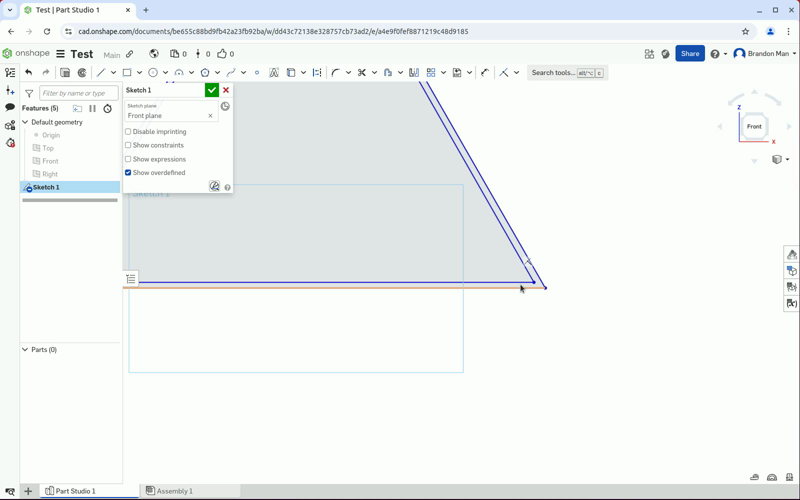
scroll(6)
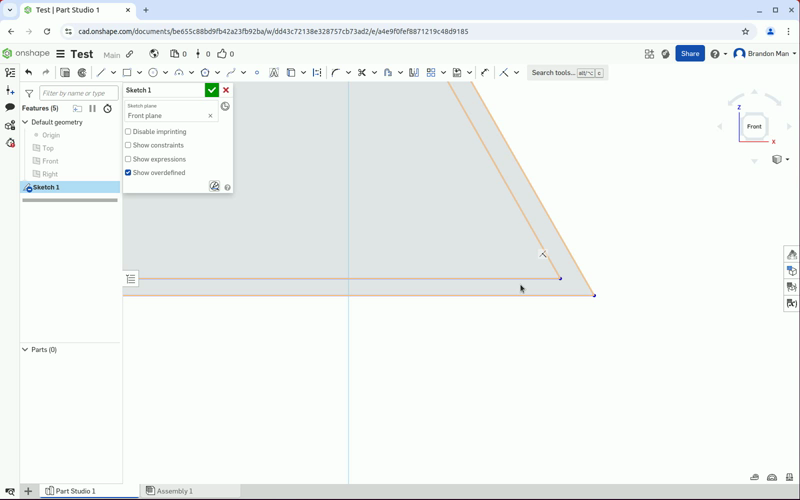
click(520, 284)
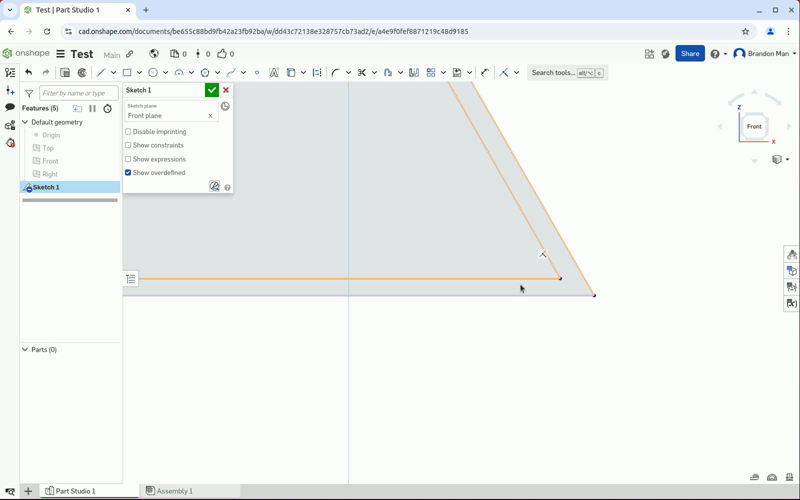
scroll(-6)
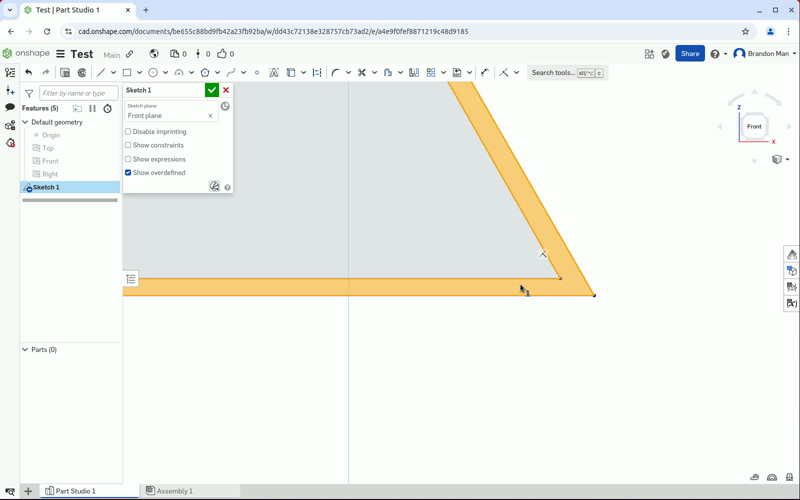
scroll(-6)
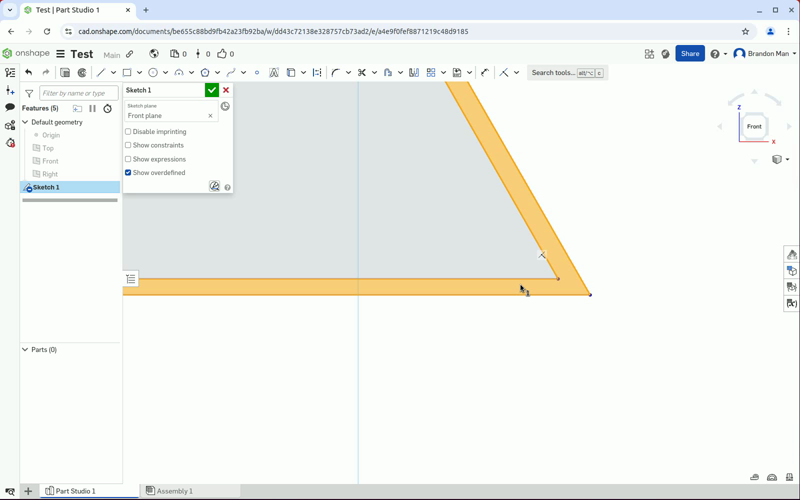
scroll(-6)
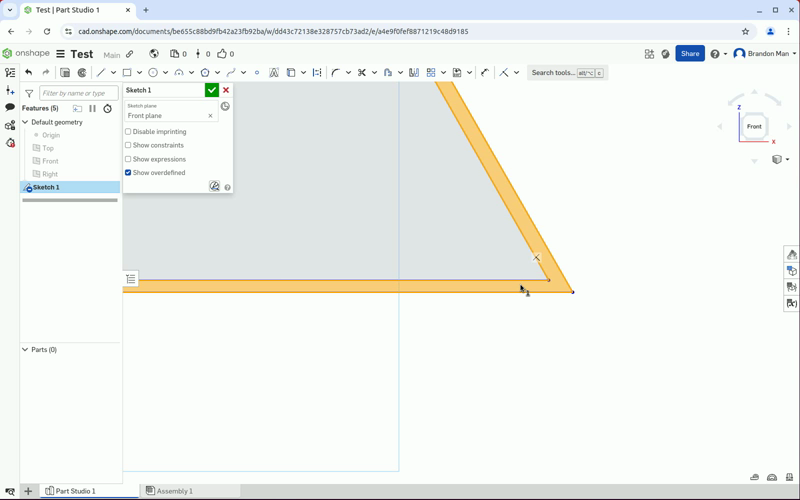
scroll(-6)
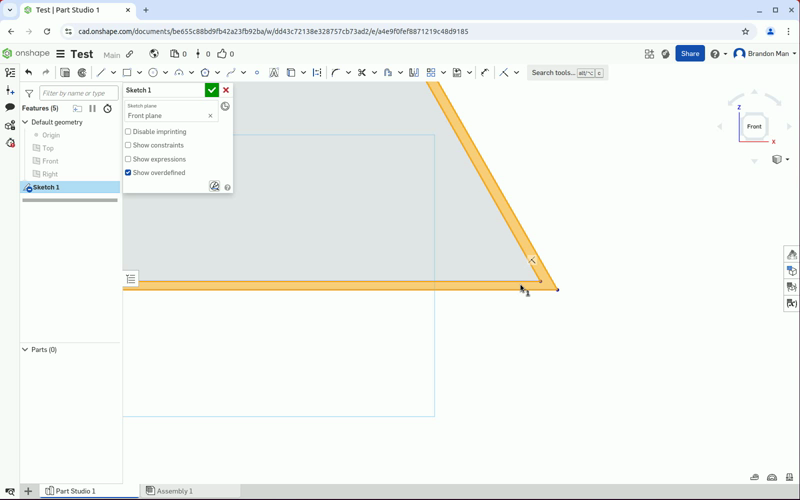
scroll(-6)
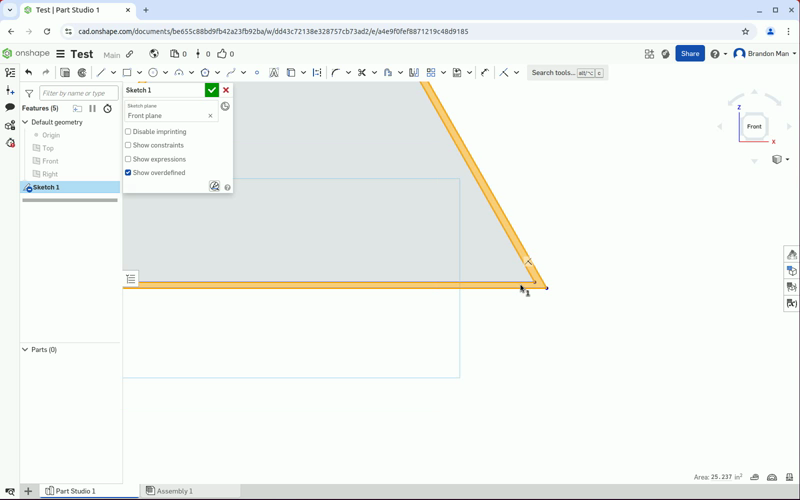
scroll(-6)
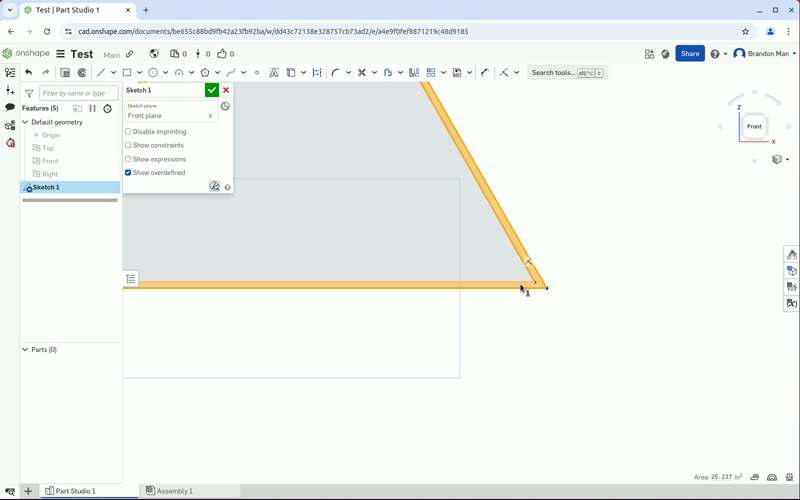
scroll(-6)
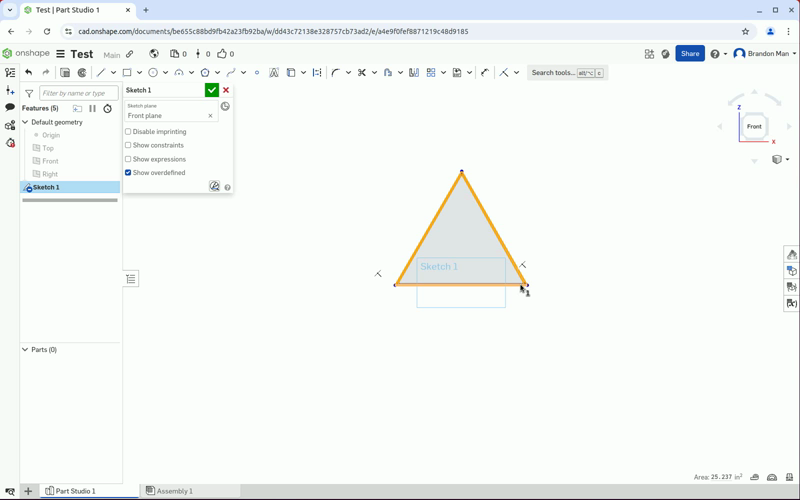
mouse_move(73, 352)
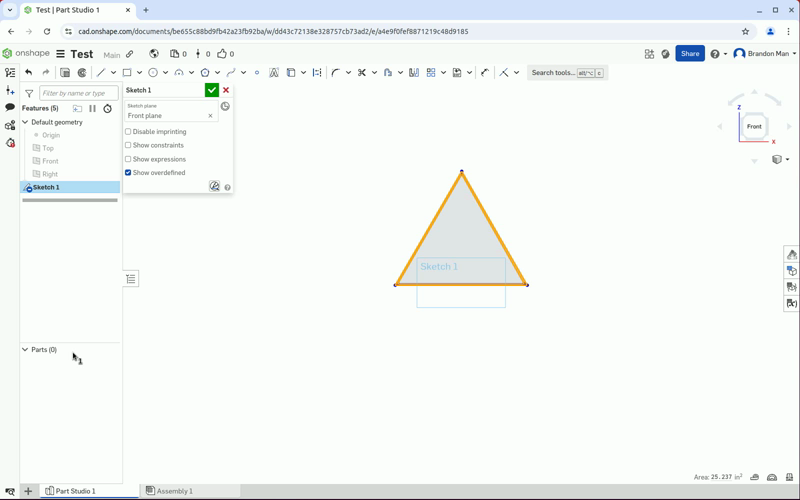
key(shift+y)
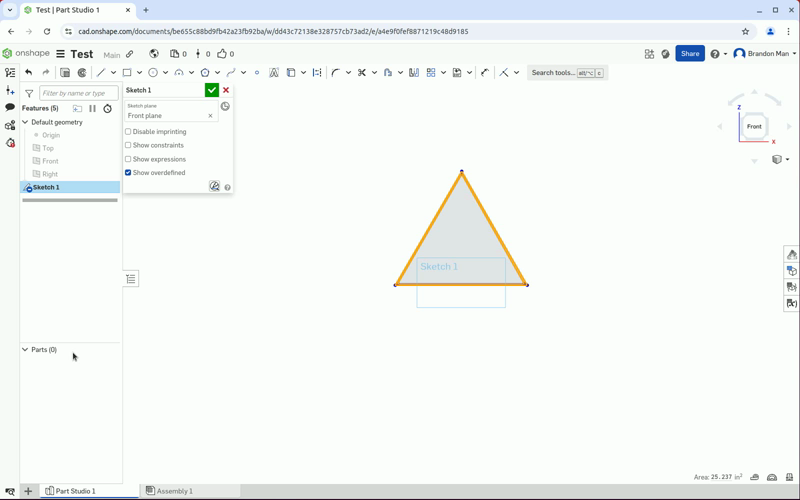
key(shift+e)
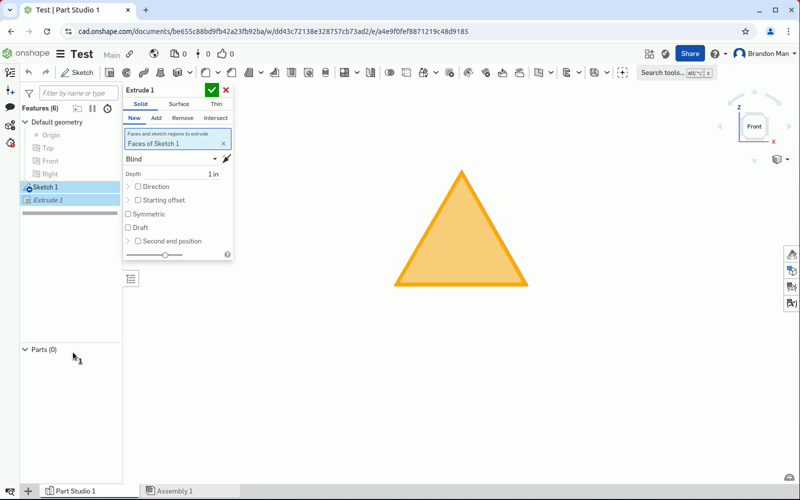
mouse_move(143, 106)
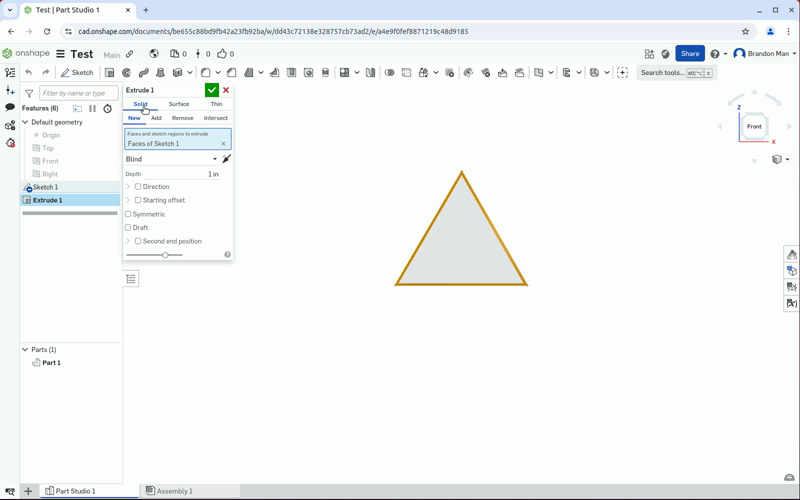
click(143, 106)
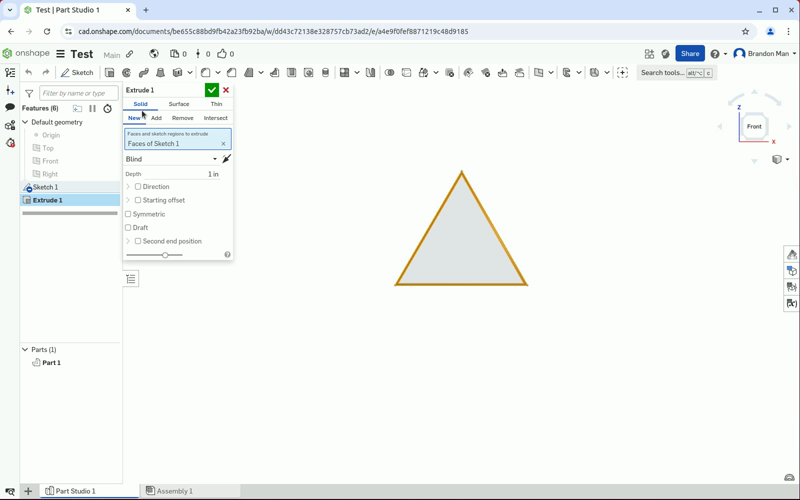
mouse_move(137, 120)
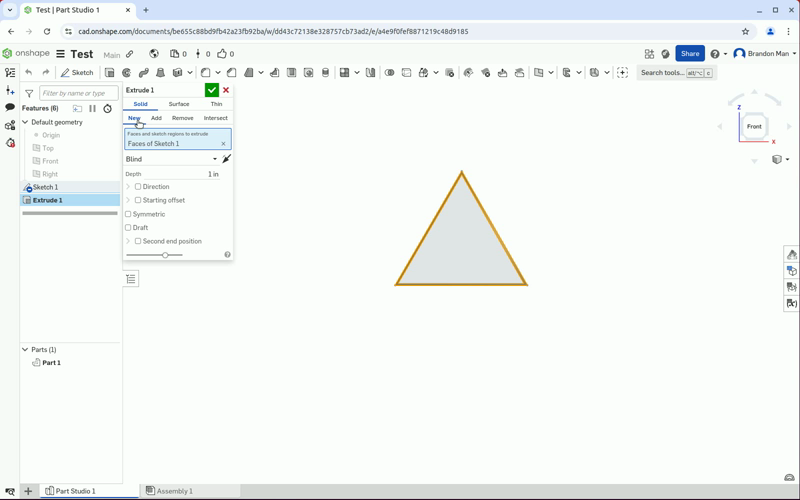
click(137, 120)
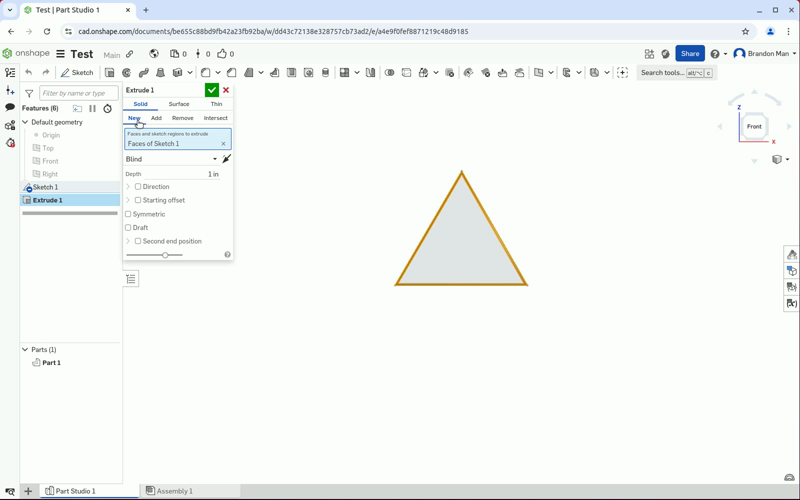
key(tab, 4)
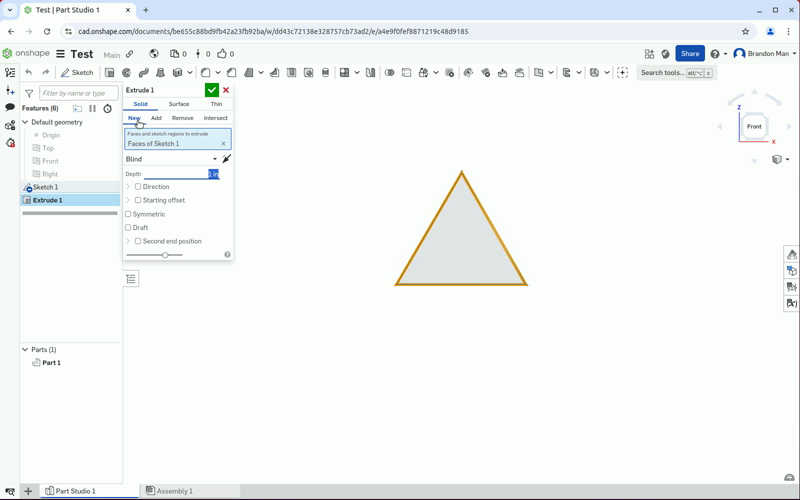
text(0.241)
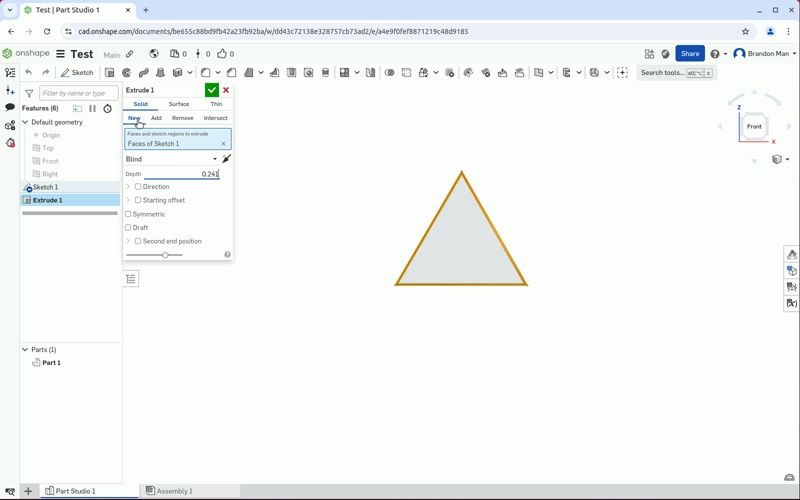
key(enter)
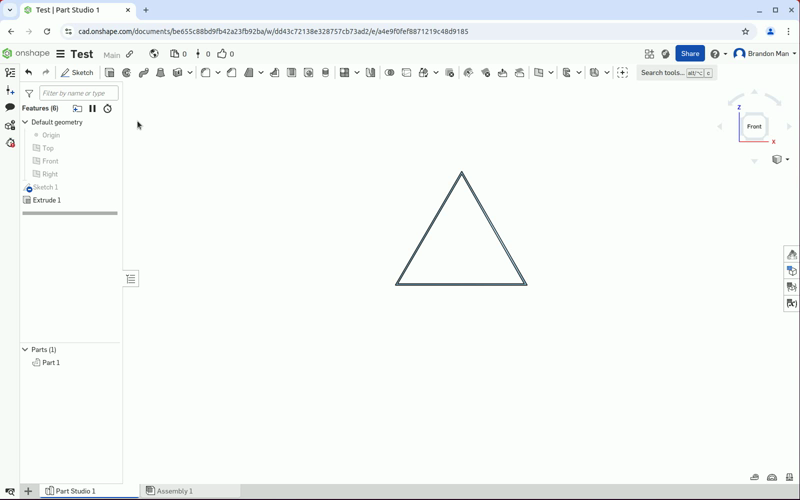
key(shift+h)
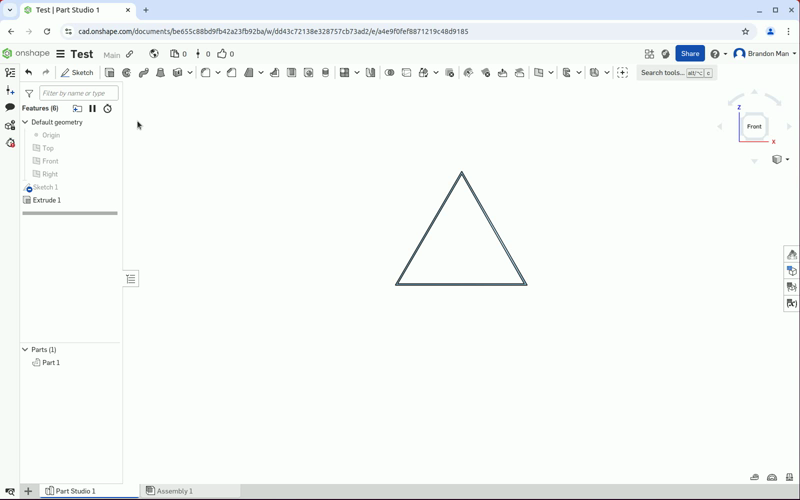
key(shift+h)
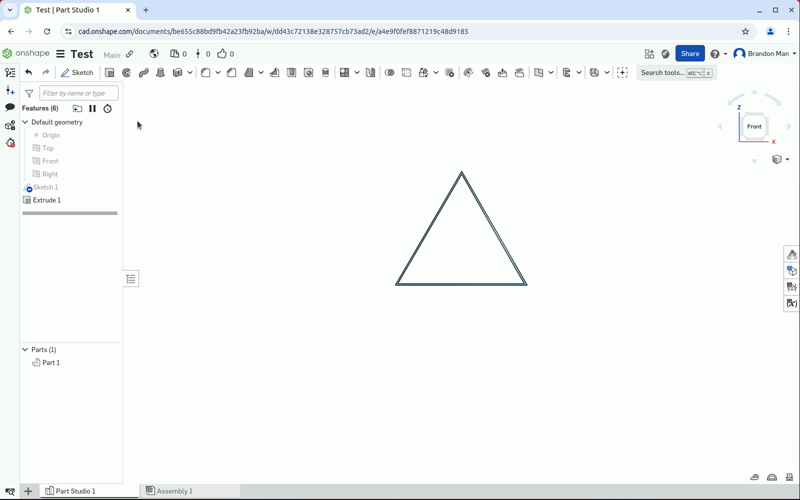
mouse_move(73, 189)
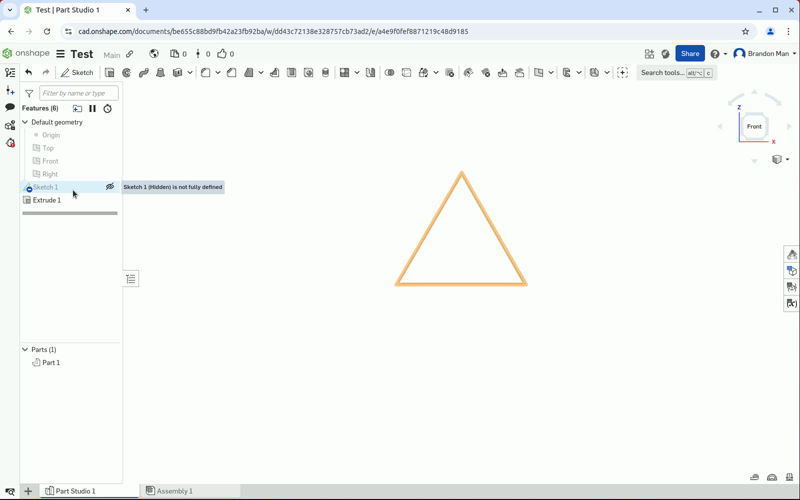
click(73, 189)
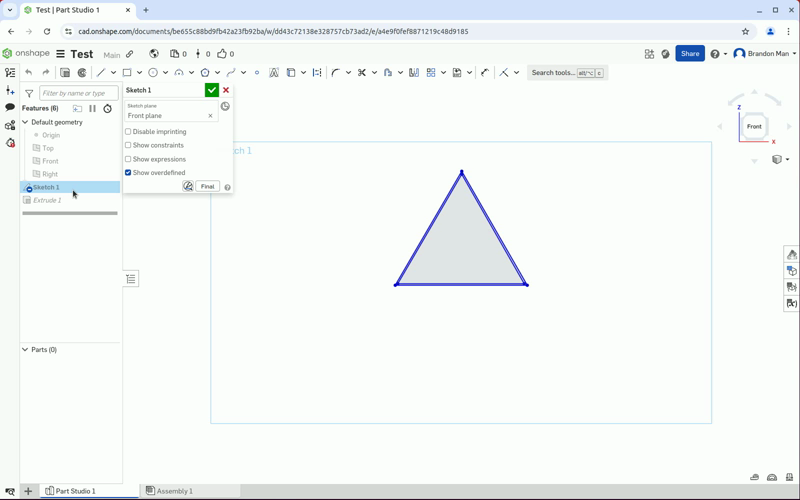
mouse_move(229, 92)
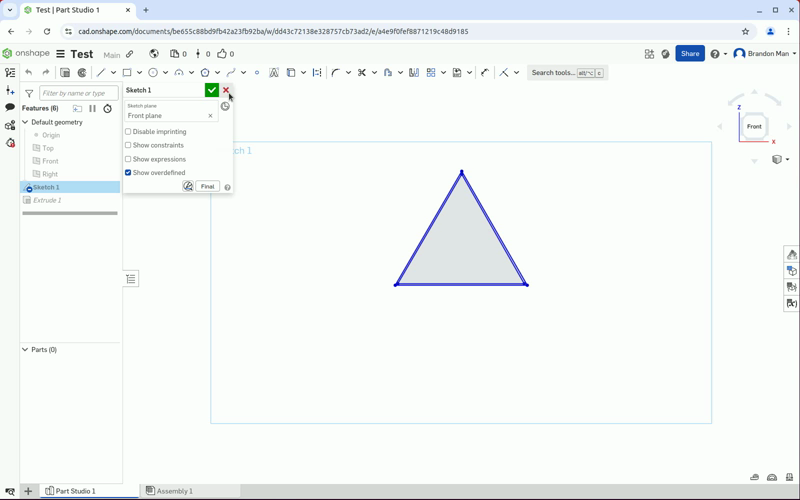
click(229, 92)
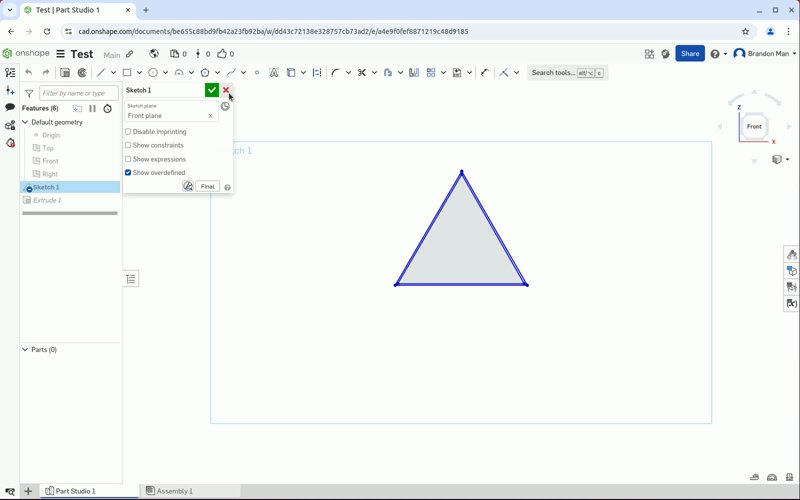
key(shift+s)
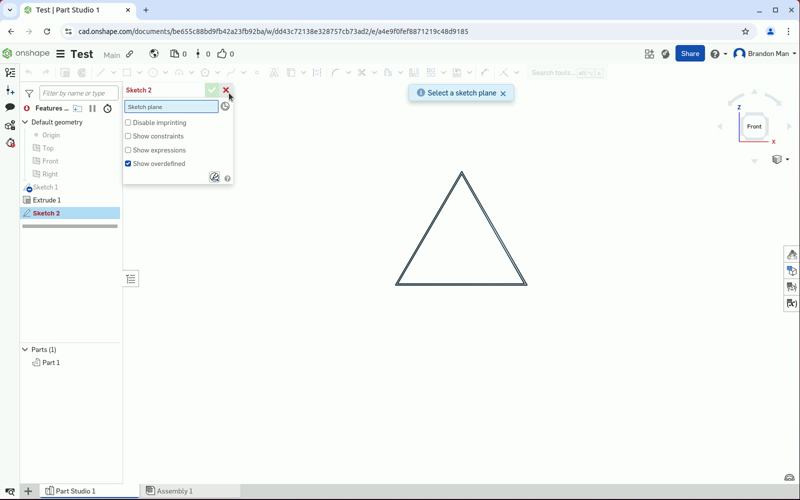
mouse_move(73, 163)
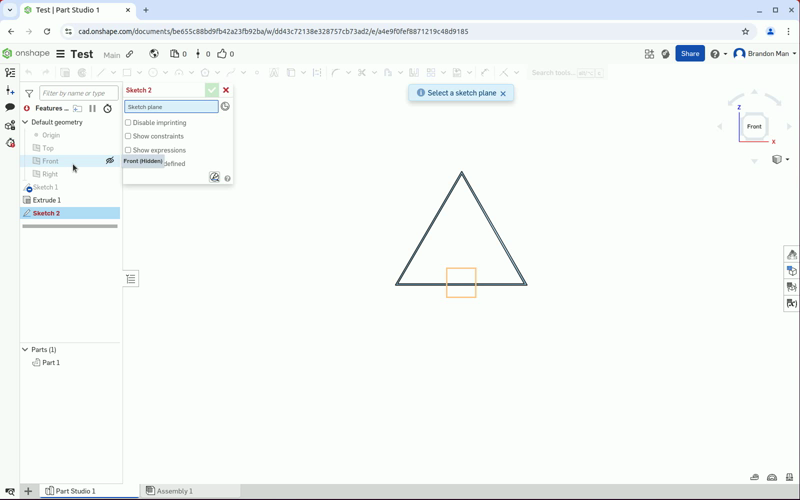
click(73, 163)
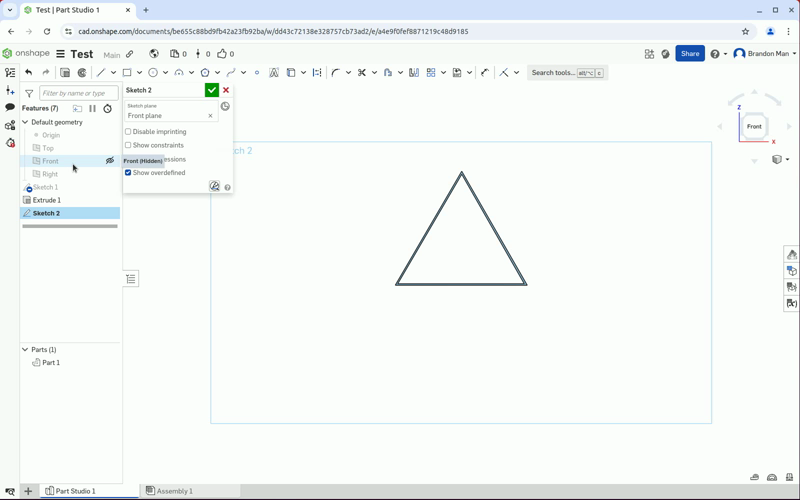
mouse_move(73, 352)
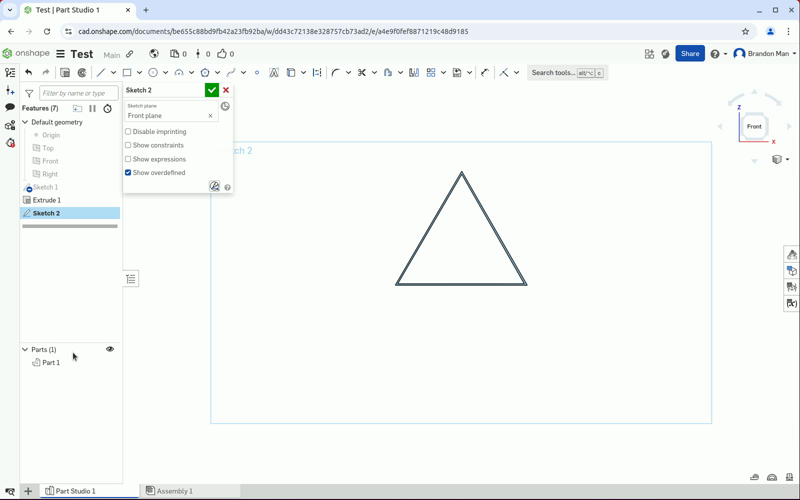
key(y)
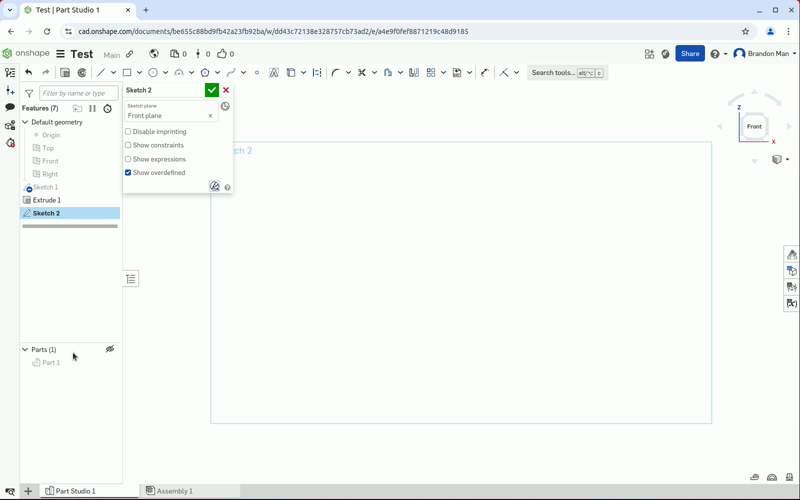
key(l)
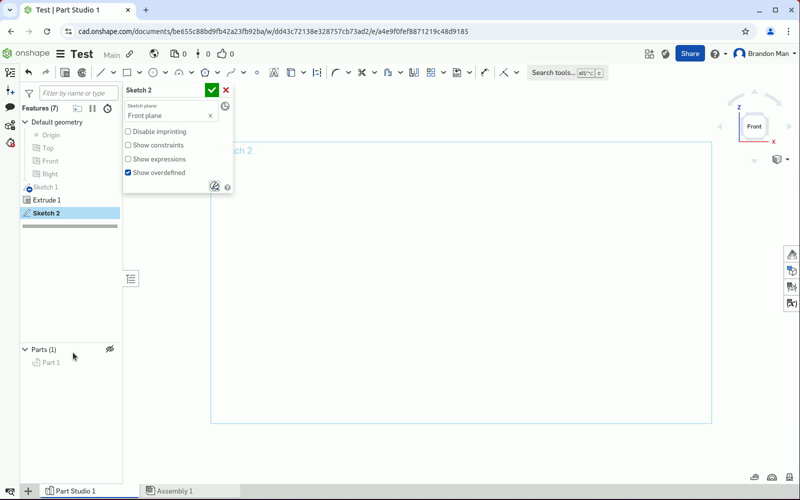
key_down(shift)
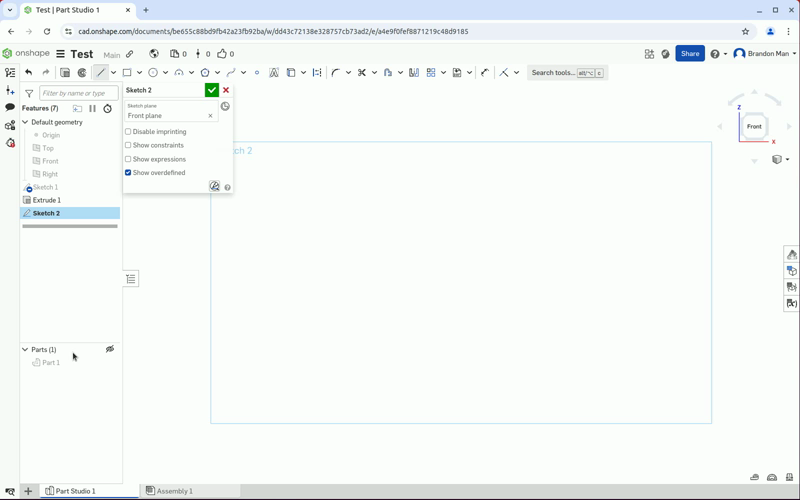
mouse_move(427, 227)
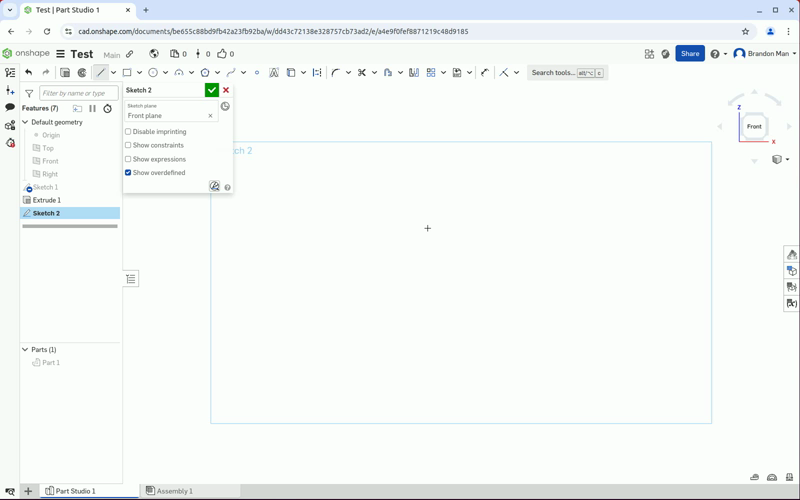
click(427, 227)
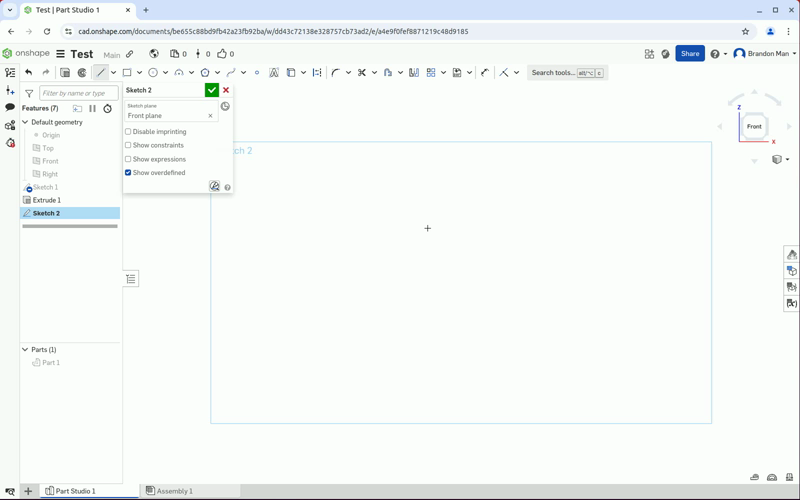
key_up(shift)
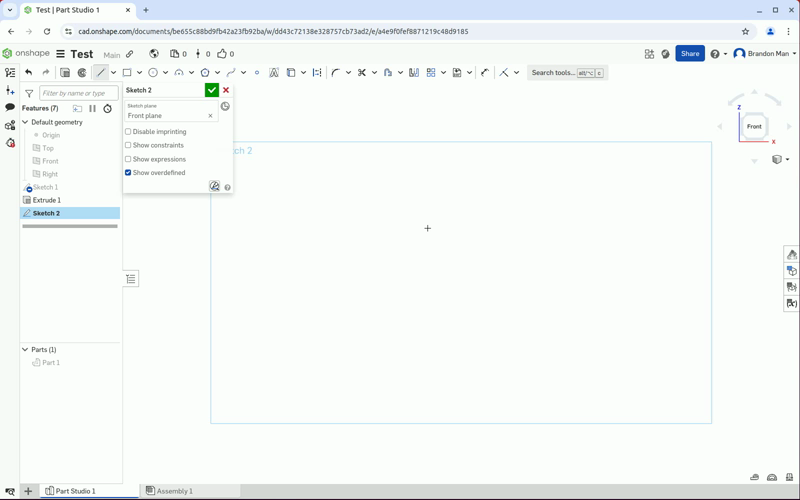
key_down(shift)
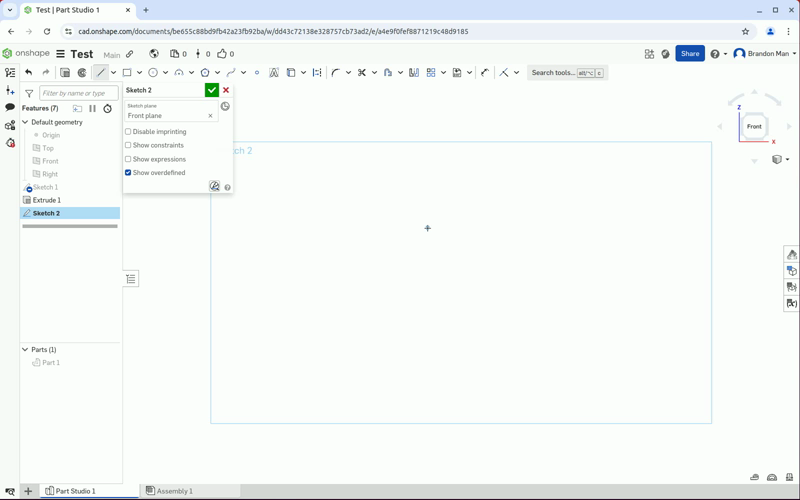
mouse_move(461, 285)
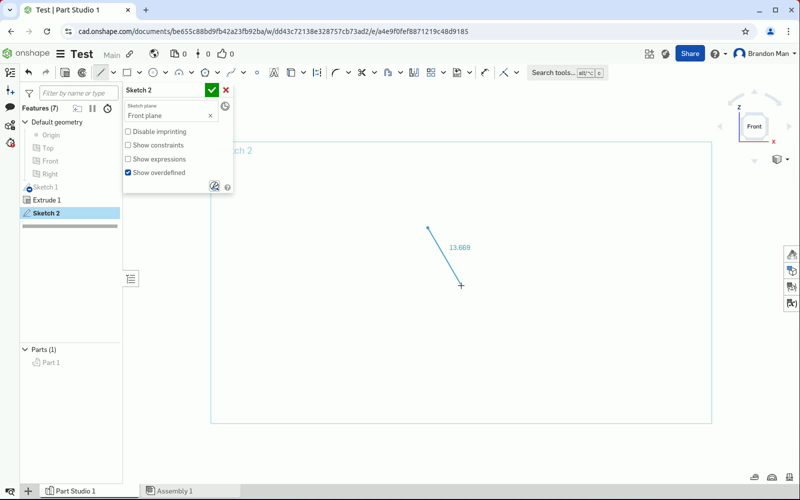
click(461, 285)
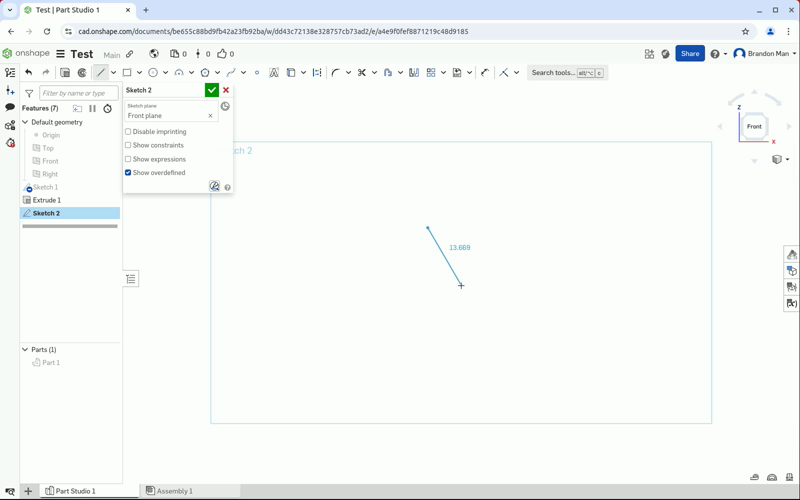
key_up(shift)
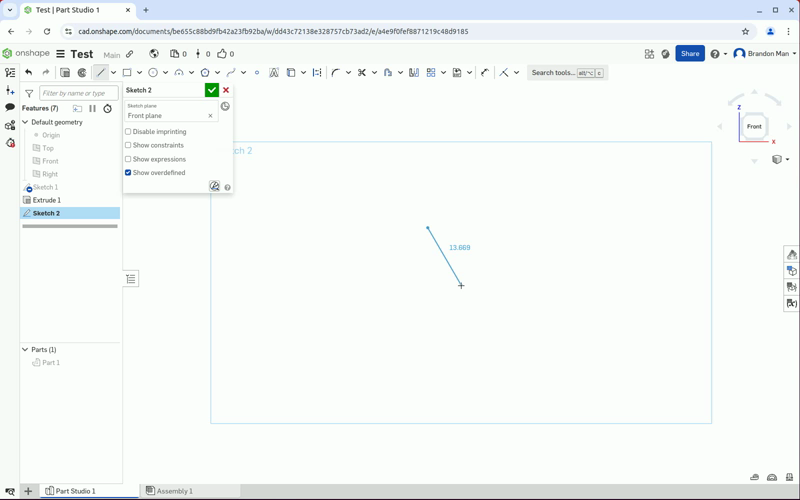
key_down(shift)
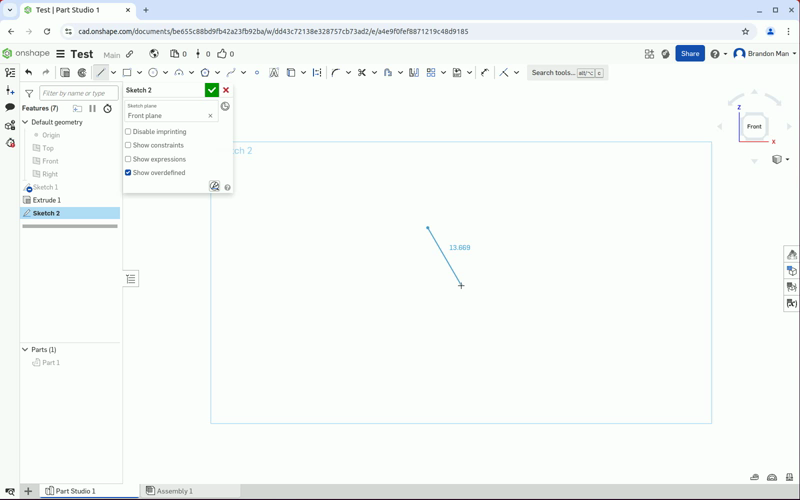
mouse_move(494, 227)
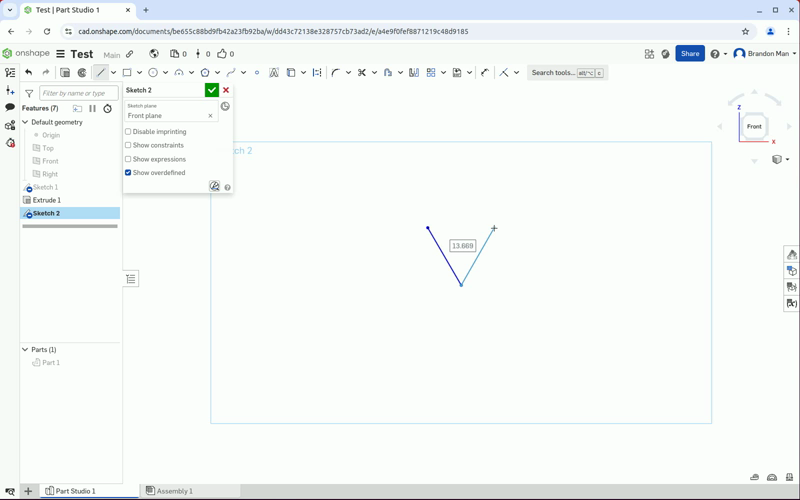
click(494, 227)
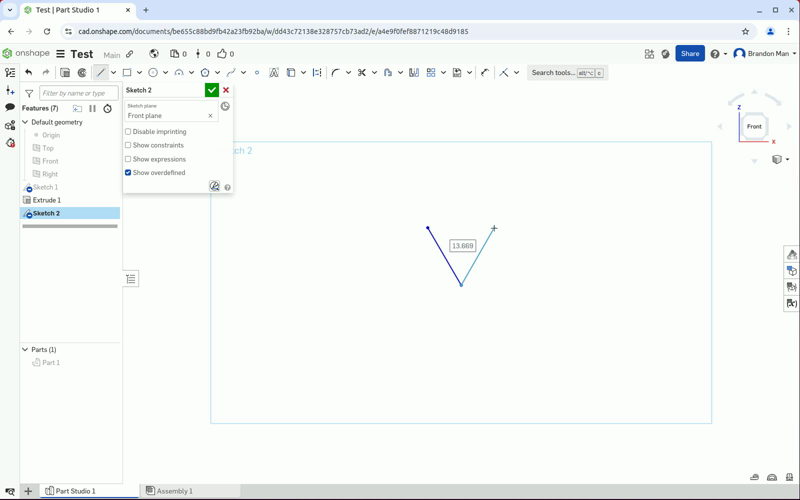
key_up(shift)
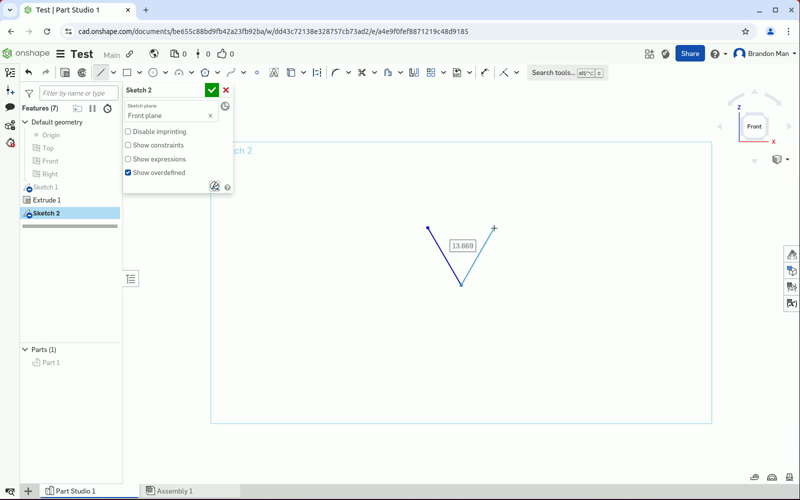
key_down(shift)
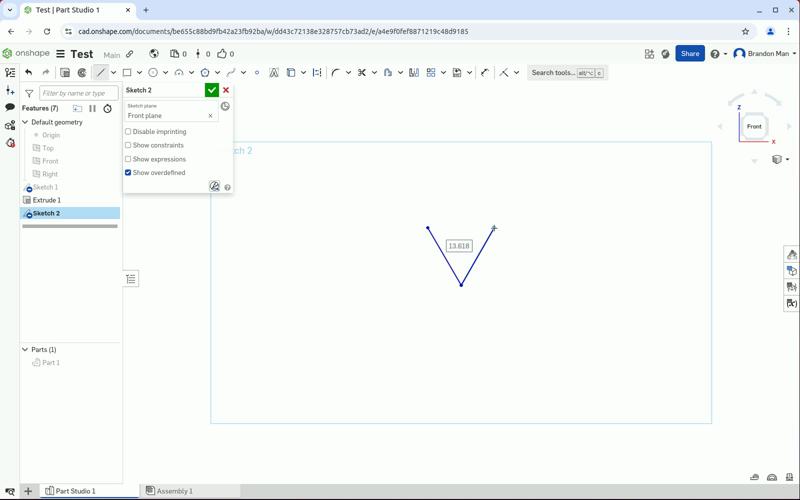
mouse_move(427, 227)
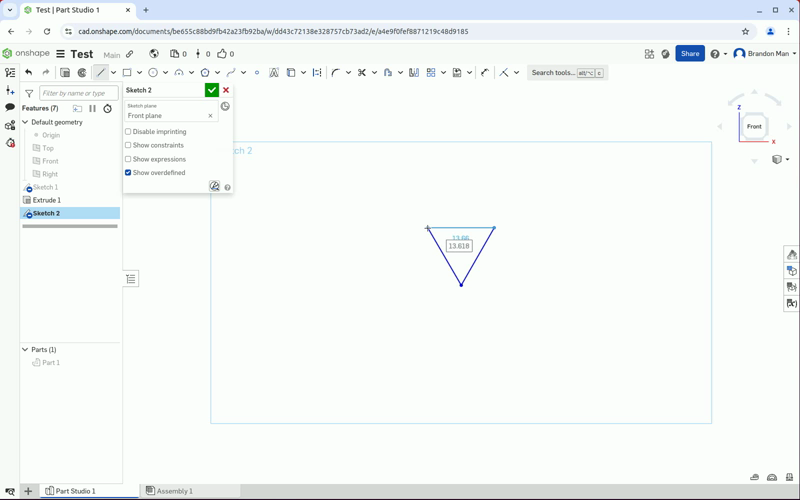
key_up(shift)
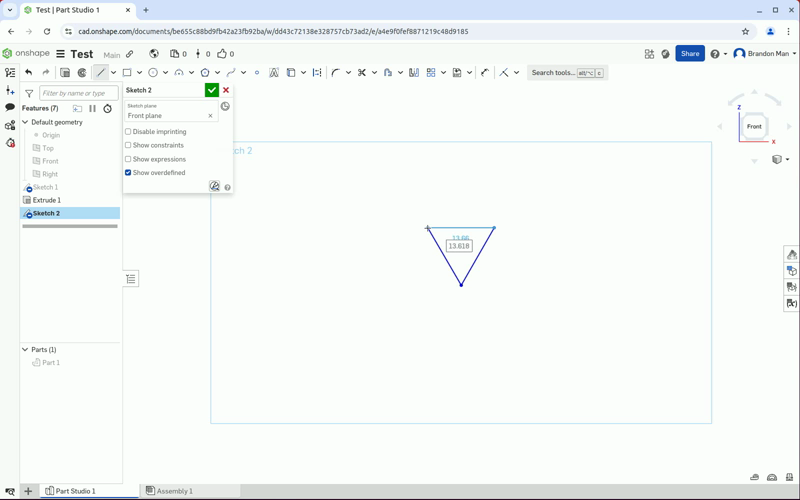
click(427, 227)
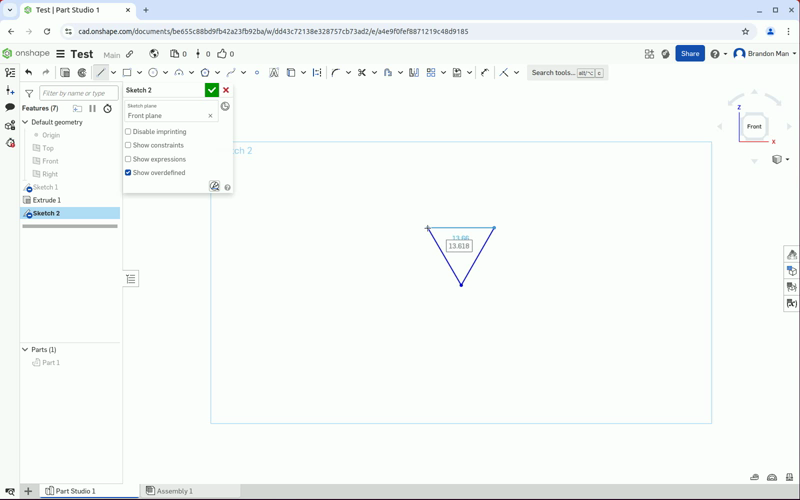
key(esc)
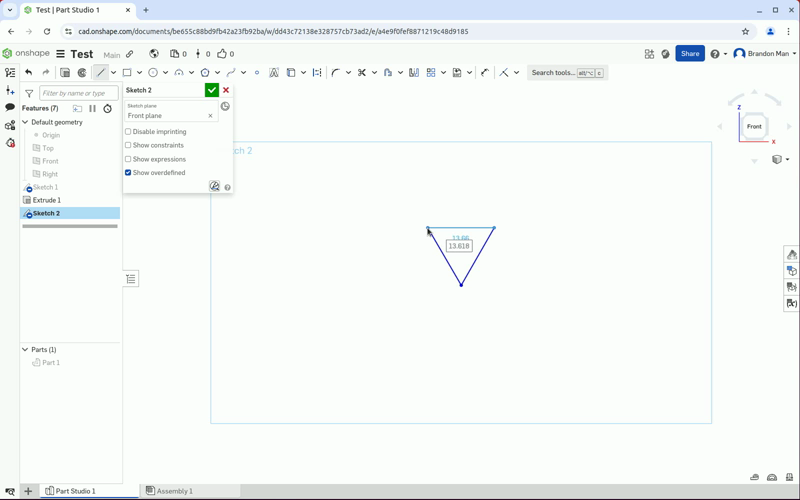
key(l)
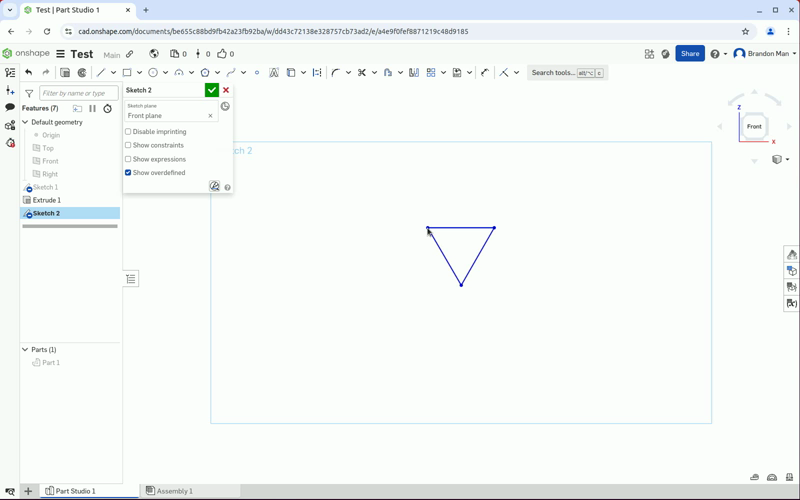
key_down(shift)
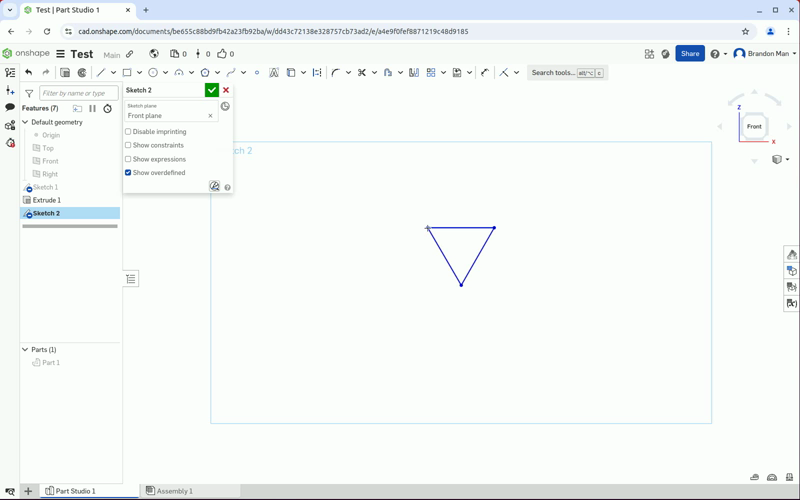
mouse_move(429, 228)
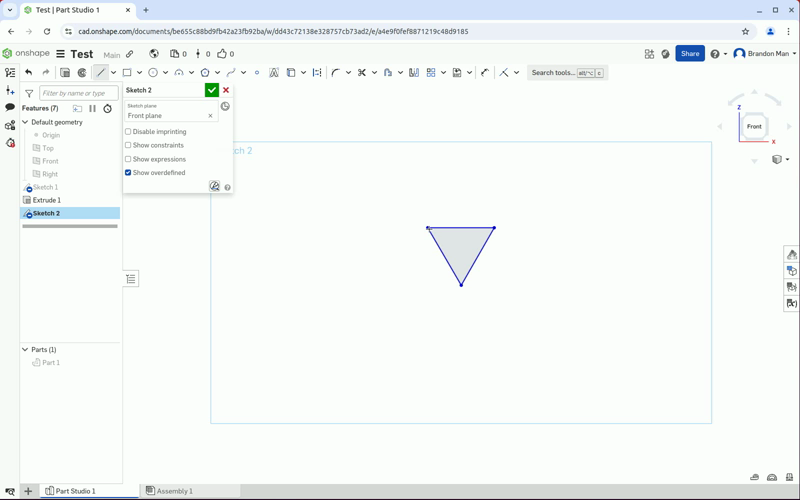
scroll(6)
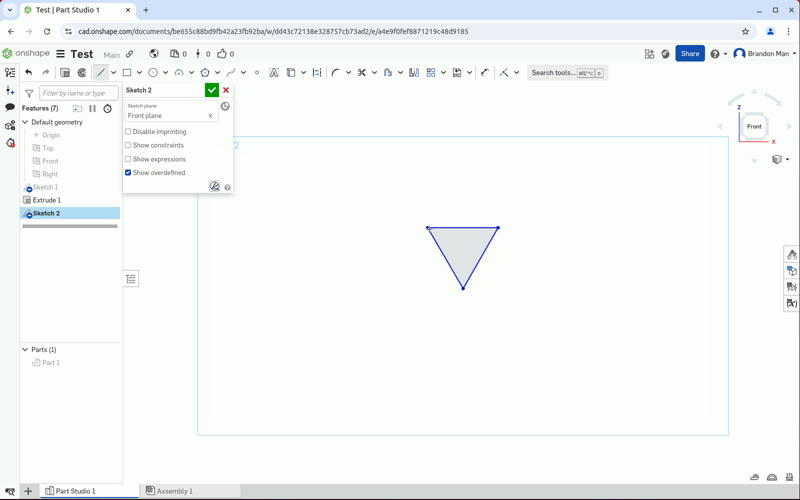
scroll(6)
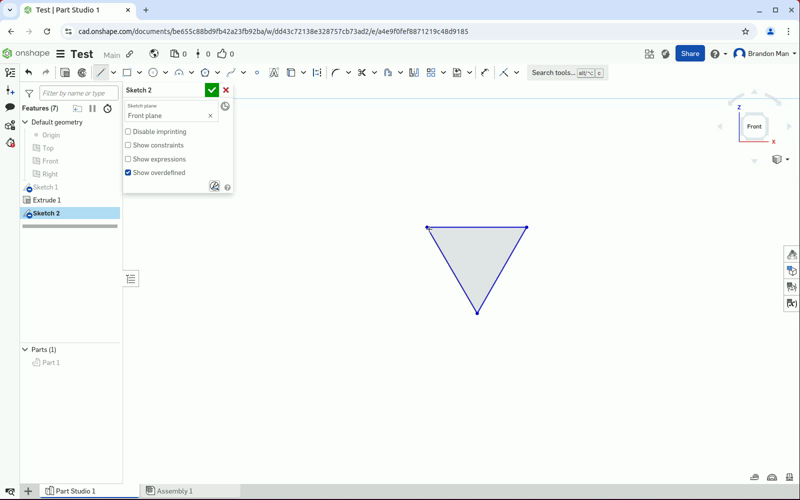
scroll(6)
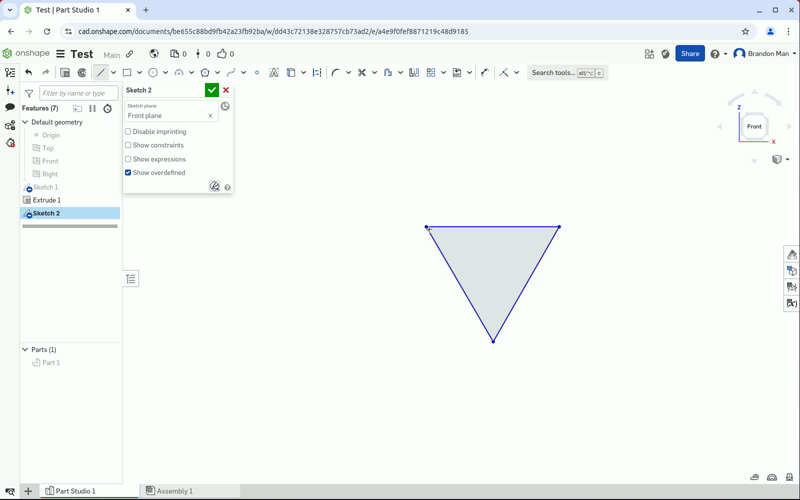
scroll(6)
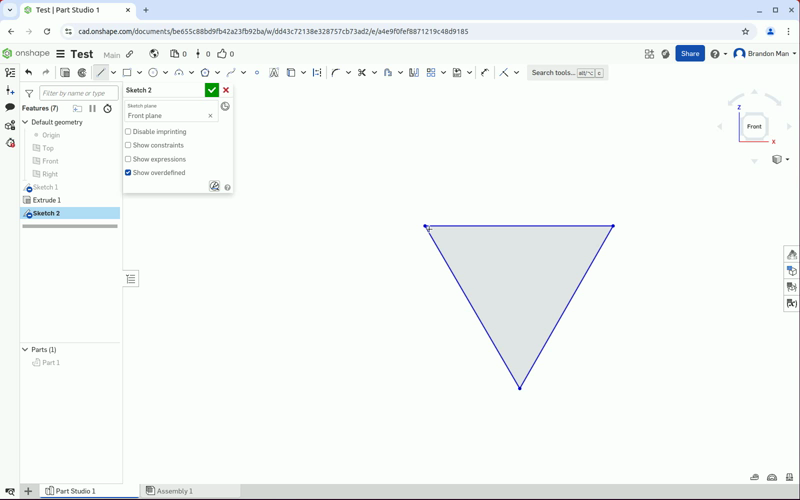
scroll(6)
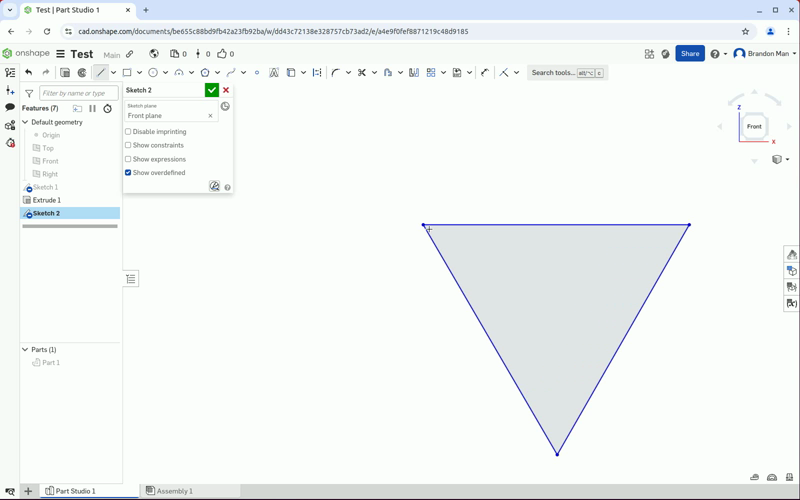
scroll(6)
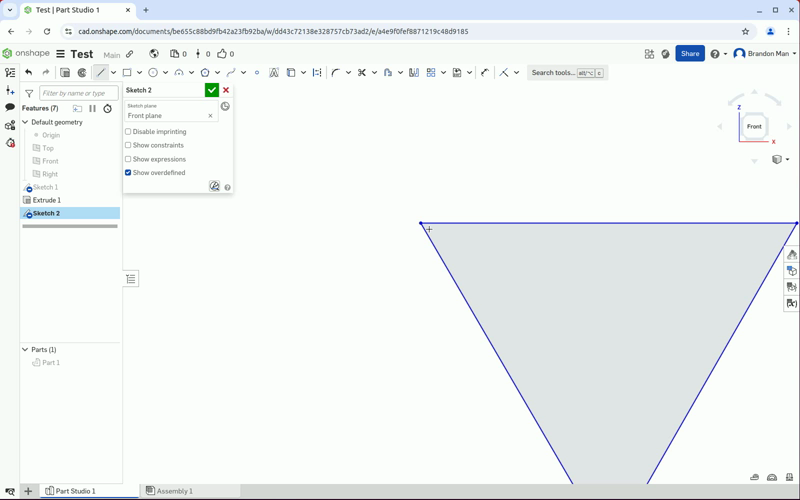
scroll(6)
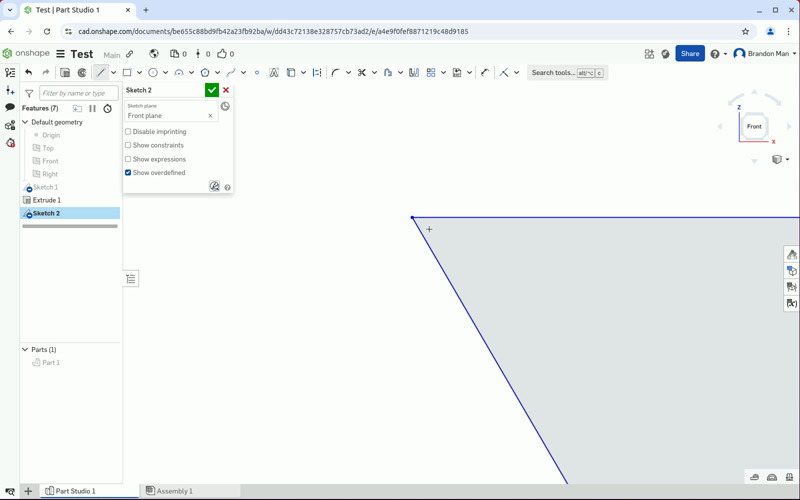
click(429, 228)
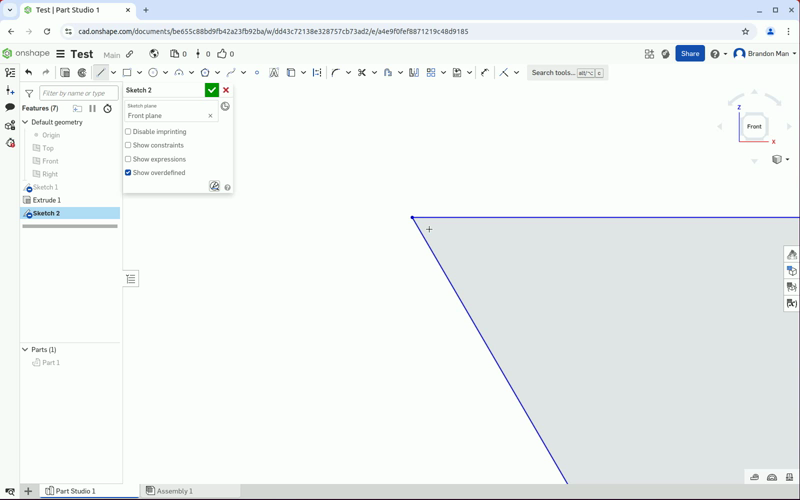
scroll(-6)
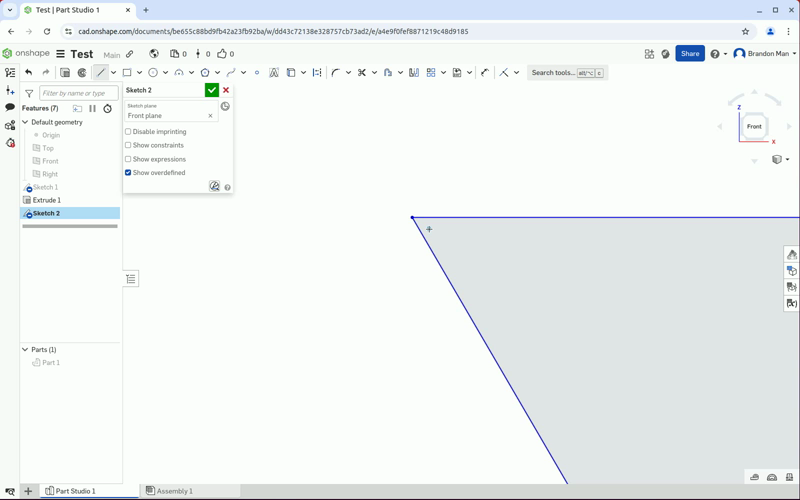
scroll(-6)
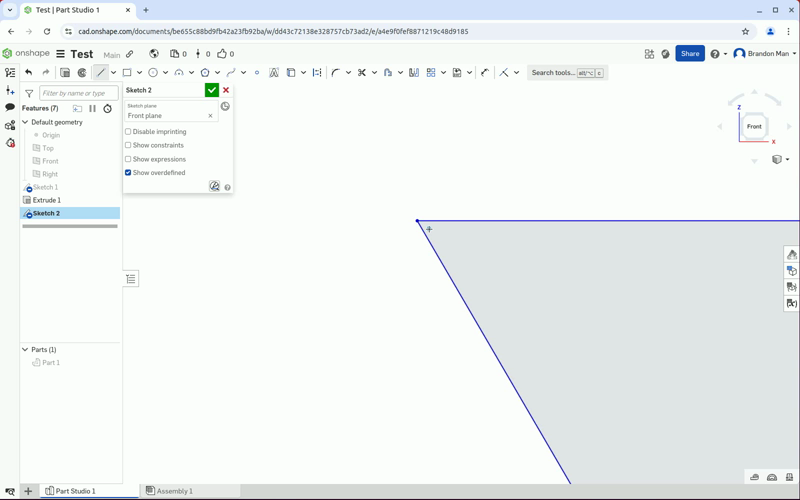
scroll(-6)
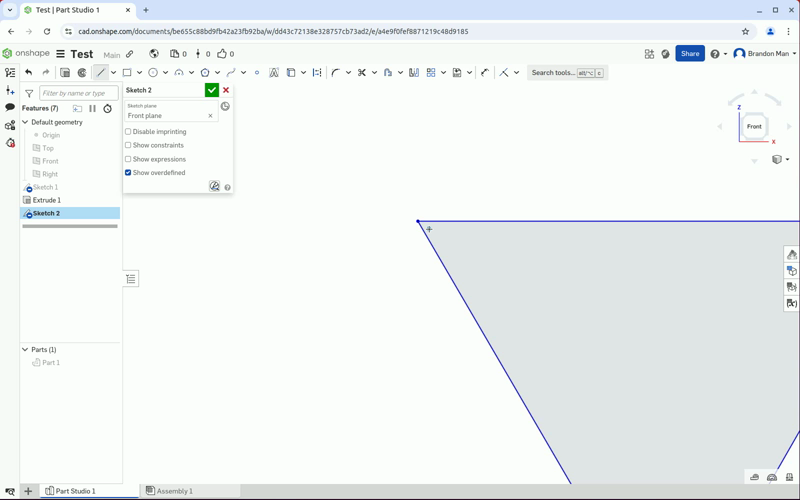
scroll(-6)
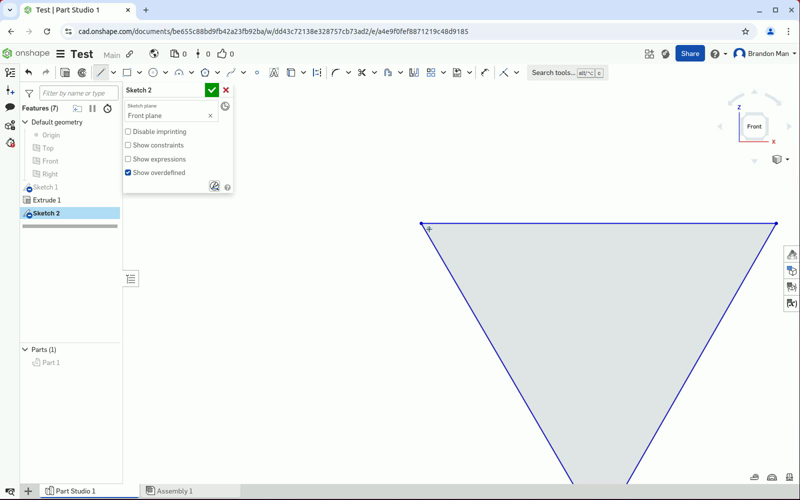
scroll(-6)
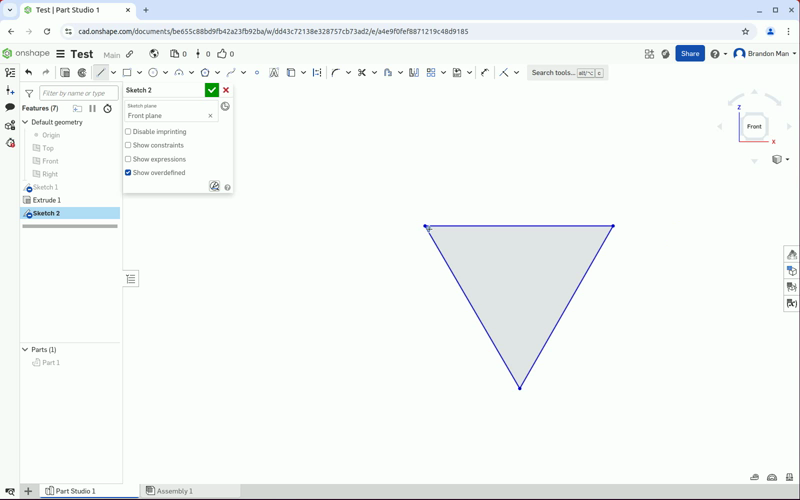
scroll(-6)
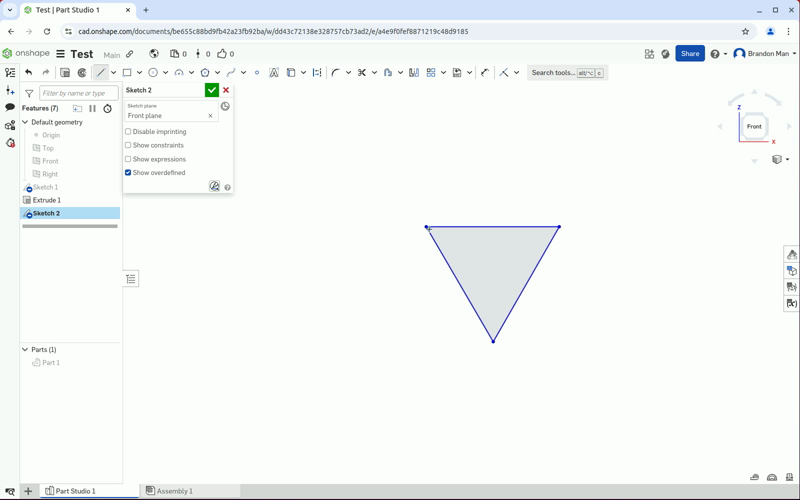
scroll(-6)
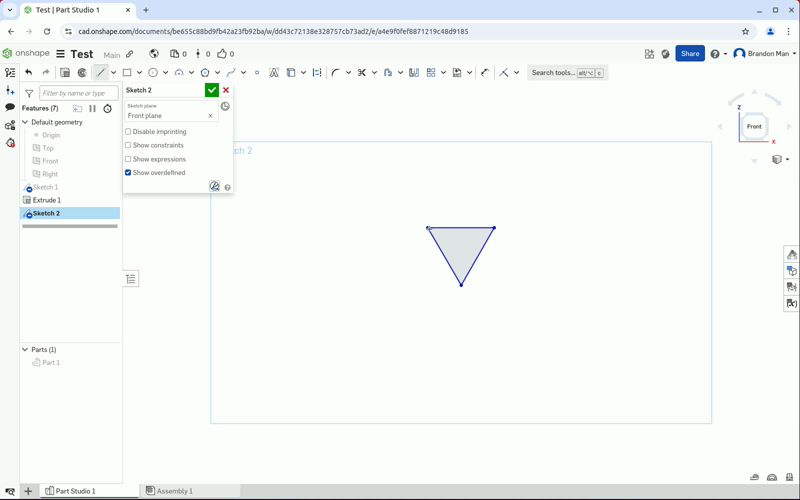
key_up(shift)
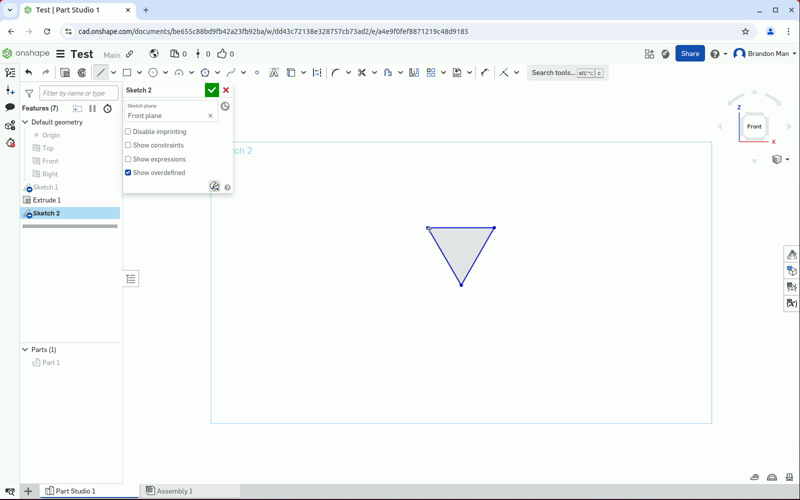
key_down(shift)
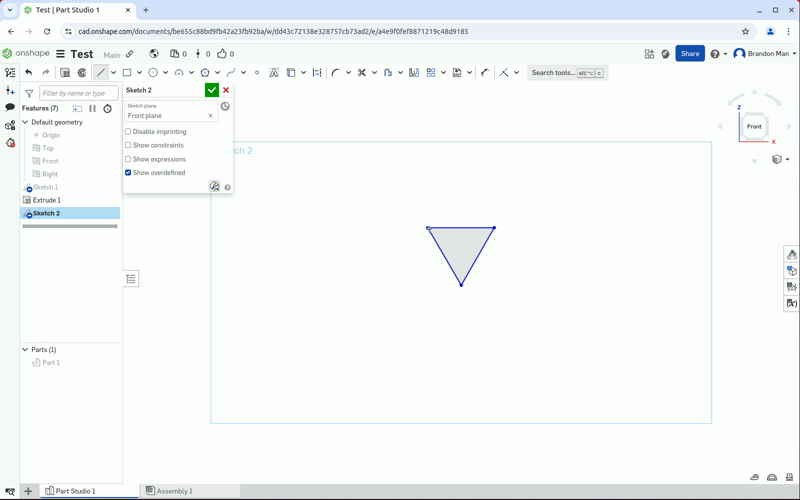
mouse_move(461, 283)
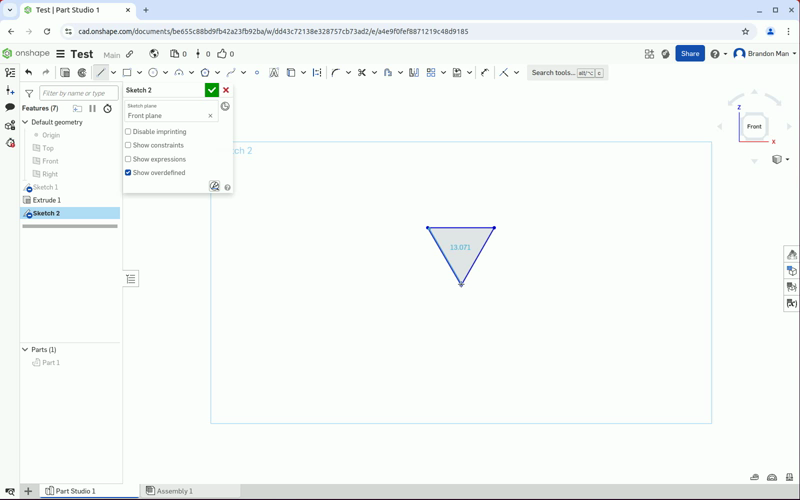
scroll(6)
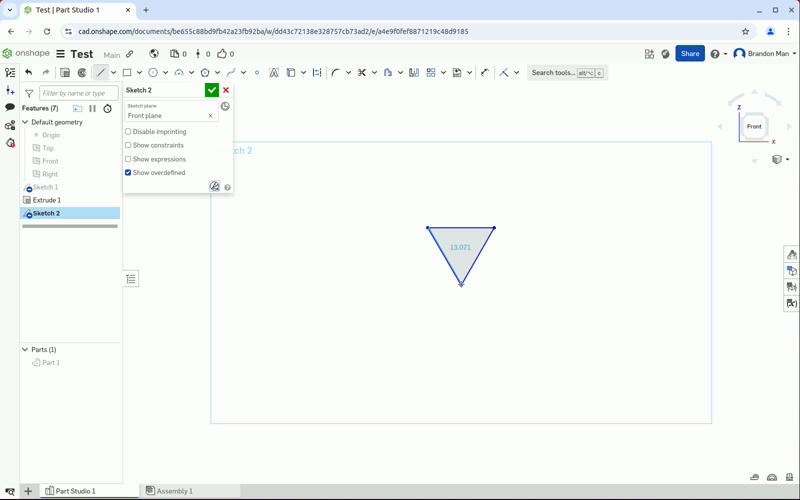
scroll(6)
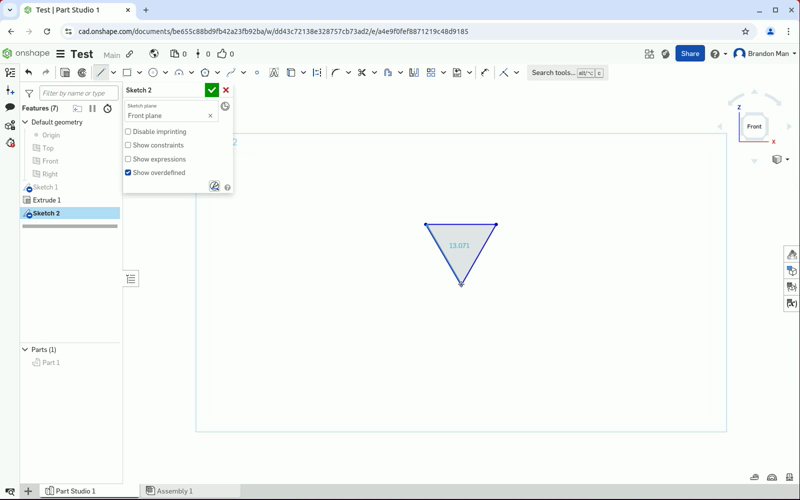
scroll(6)
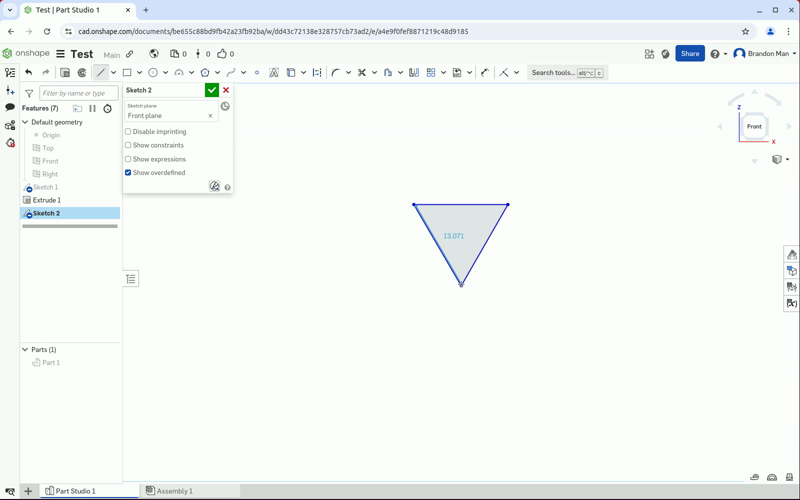
scroll(6)
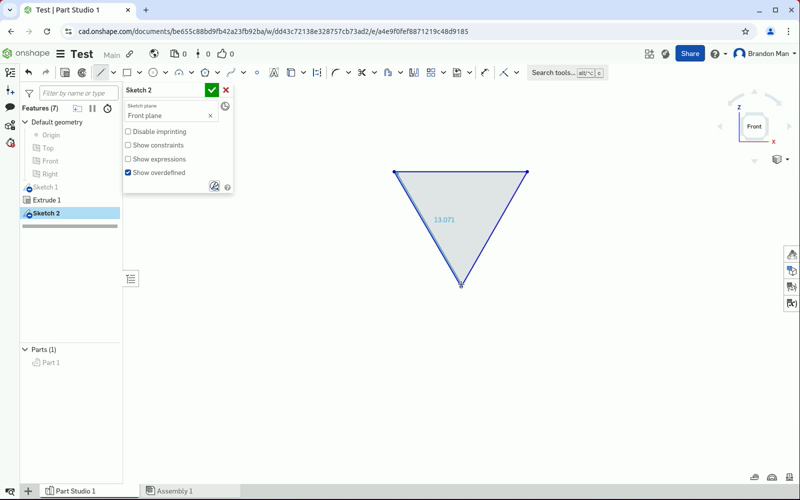
scroll(6)
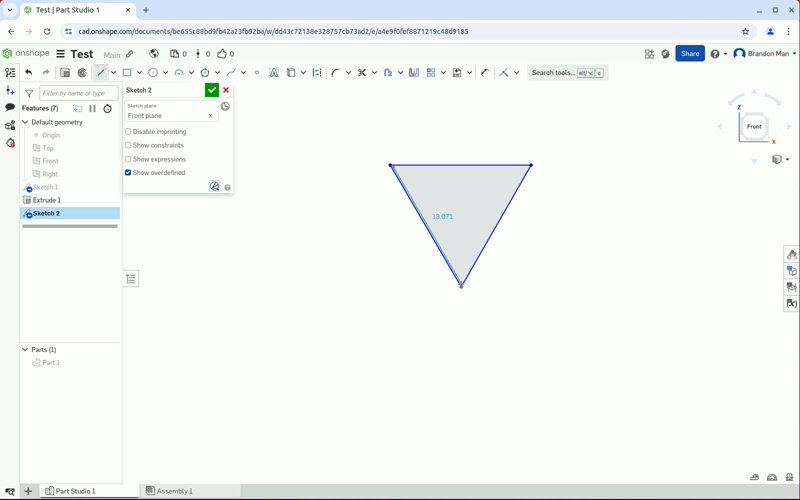
scroll(6)
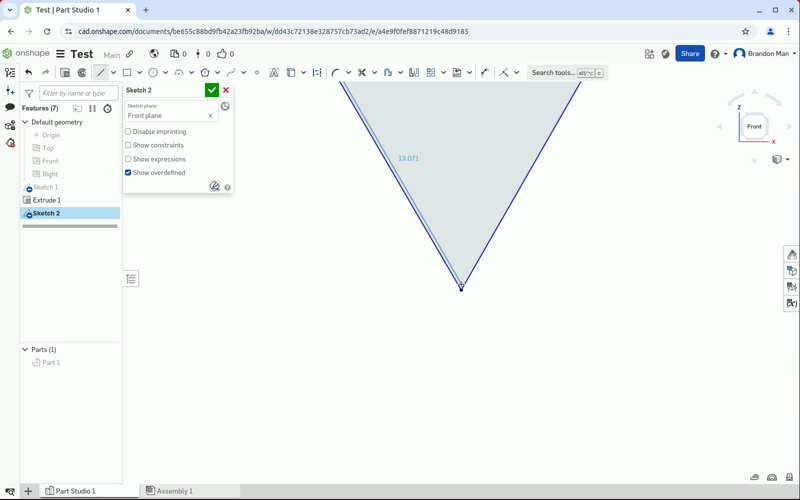
scroll(6)
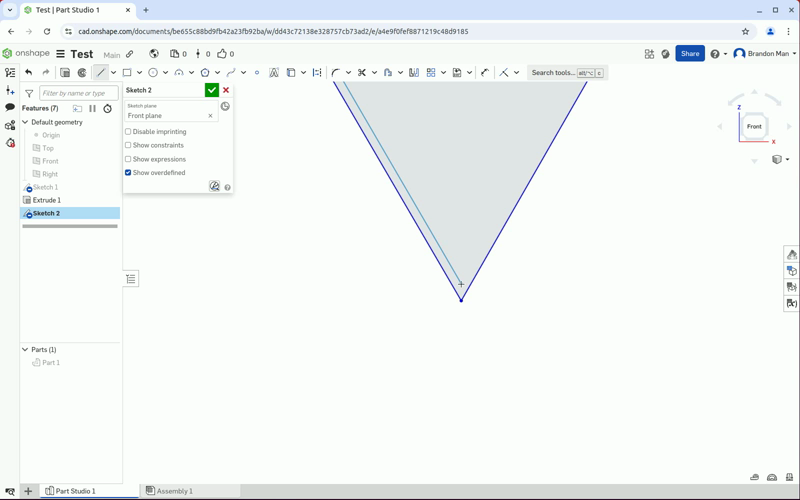
click(461, 283)
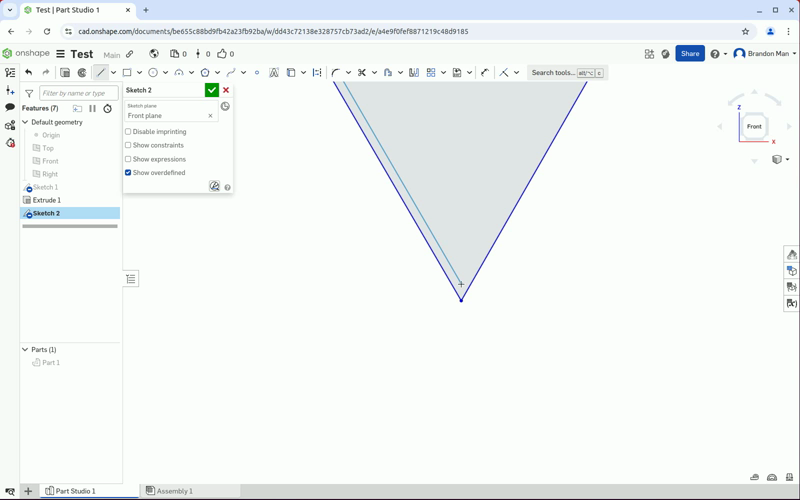
scroll(-6)
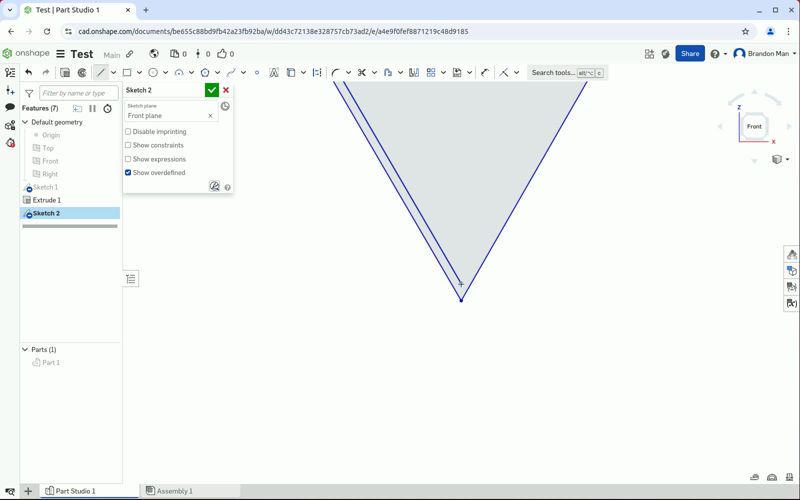
scroll(-6)
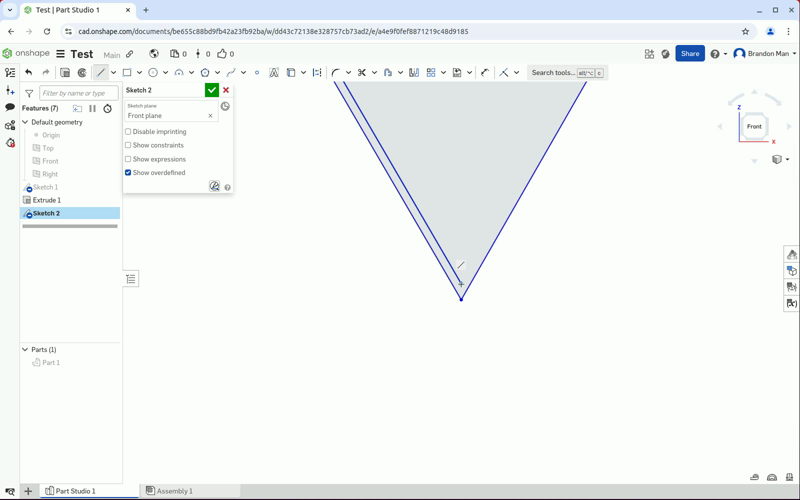
scroll(-6)
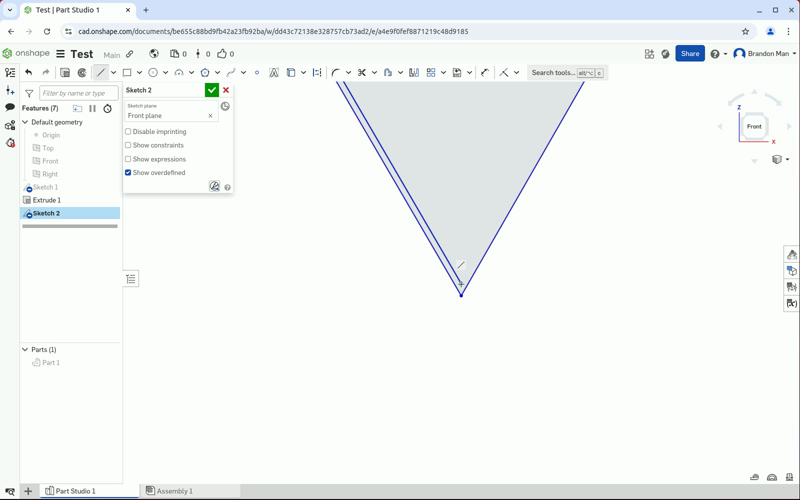
scroll(-6)
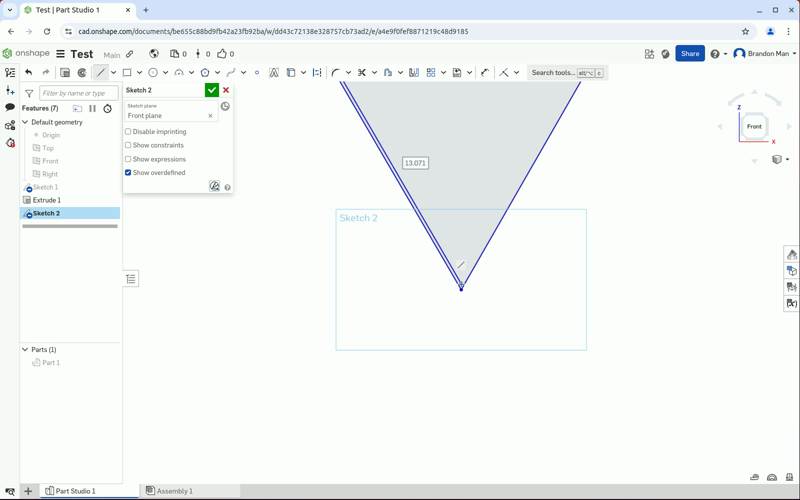
scroll(-6)
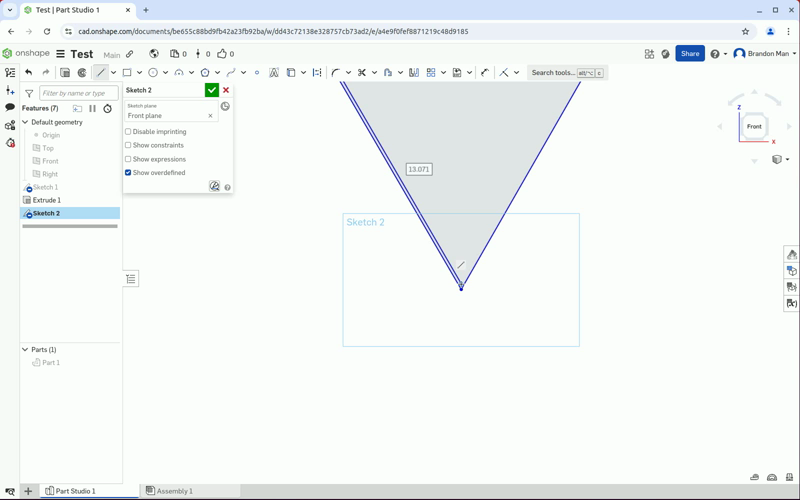
scroll(-6)
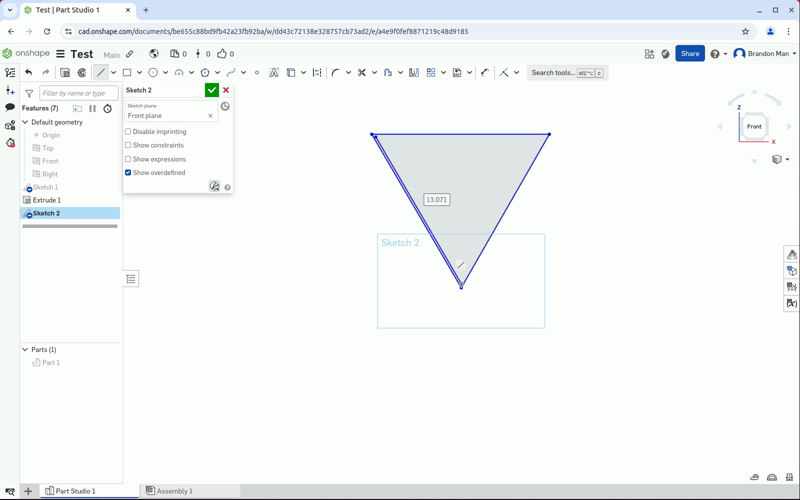
scroll(-6)
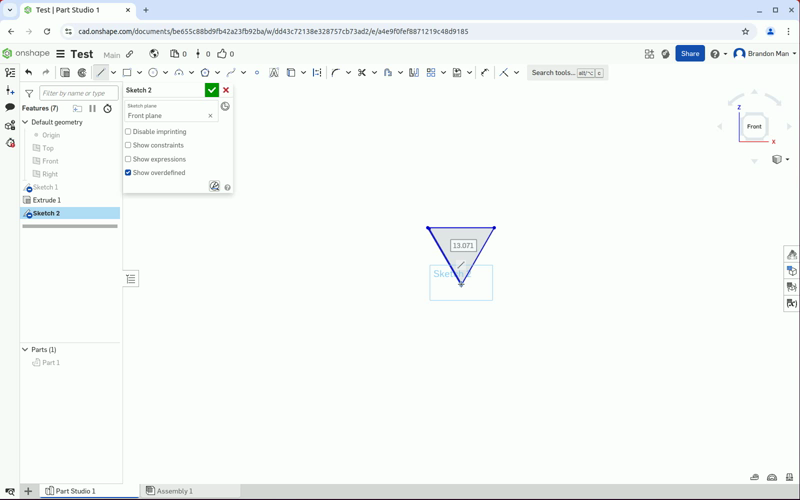
key_up(shift)
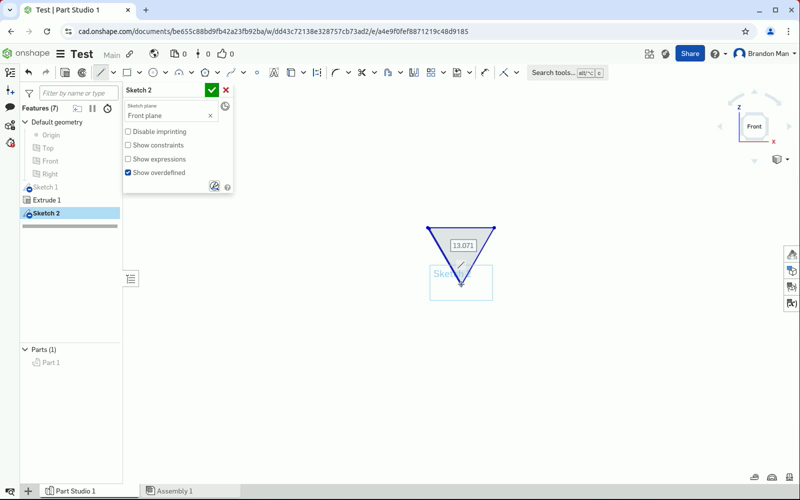
key_down(shift)
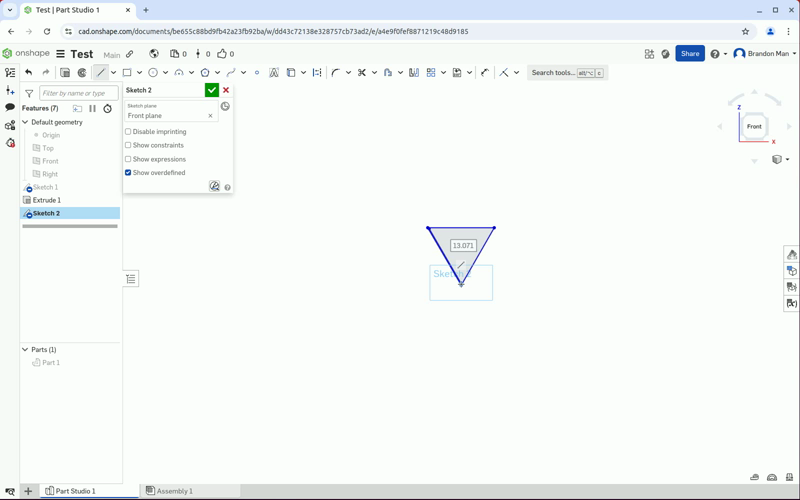
mouse_move(492, 228)
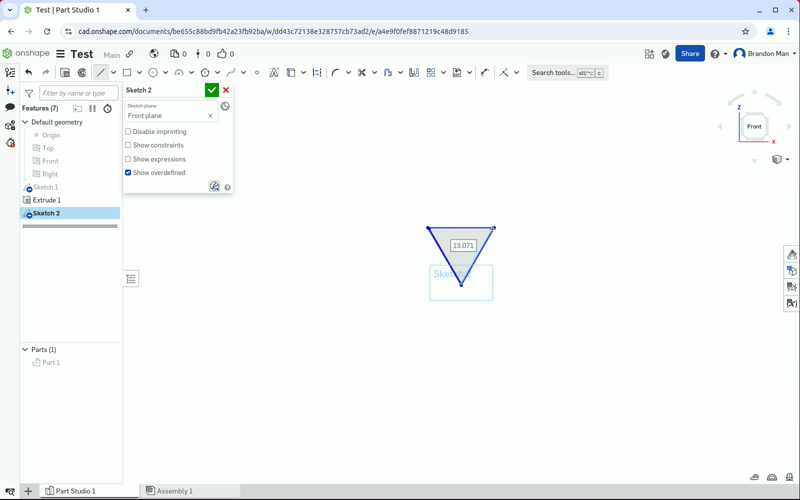
scroll(6)
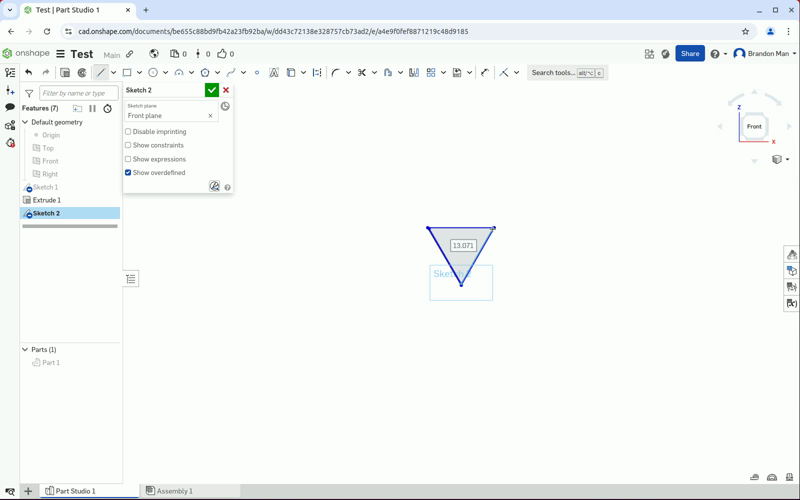
scroll(6)
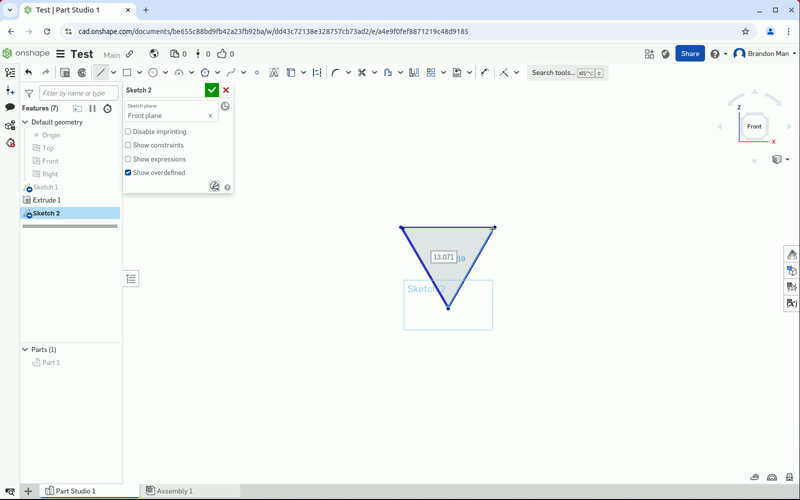
scroll(6)
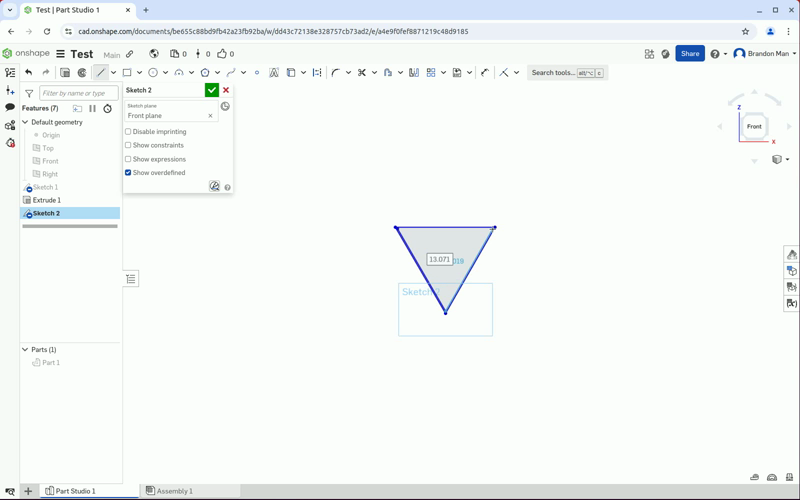
scroll(6)
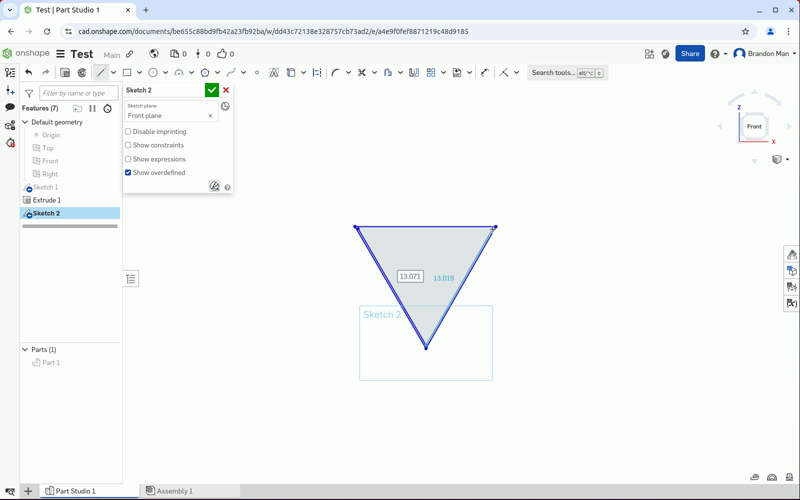
scroll(6)
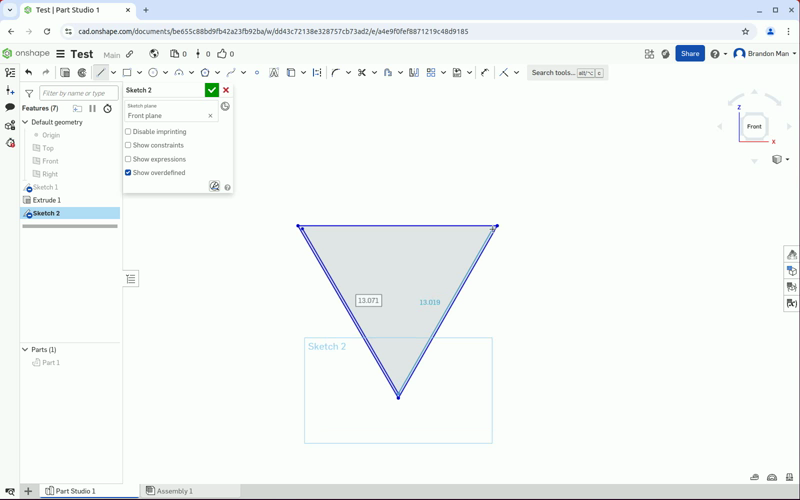
scroll(6)
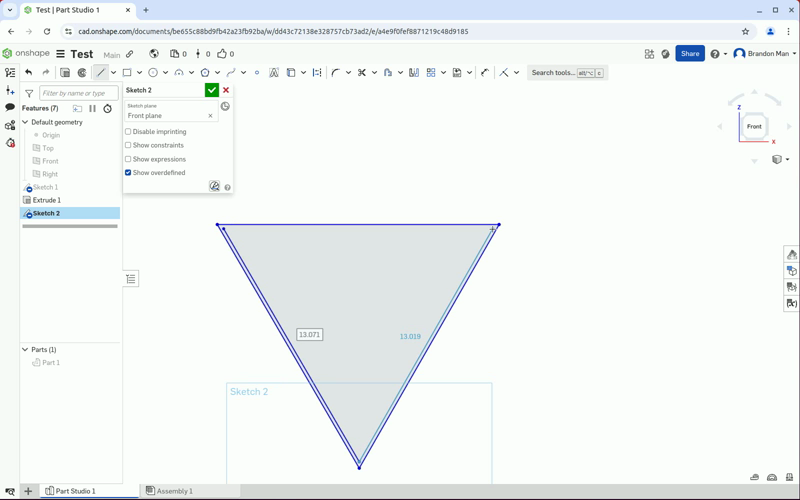
scroll(6)
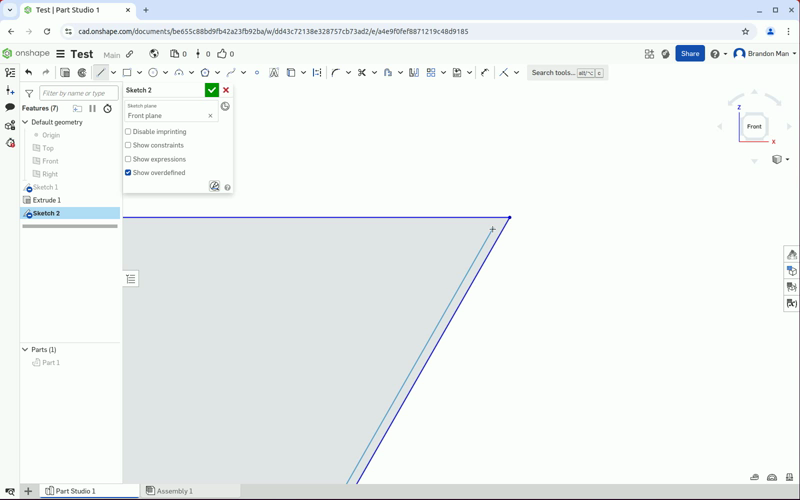
click(492, 228)
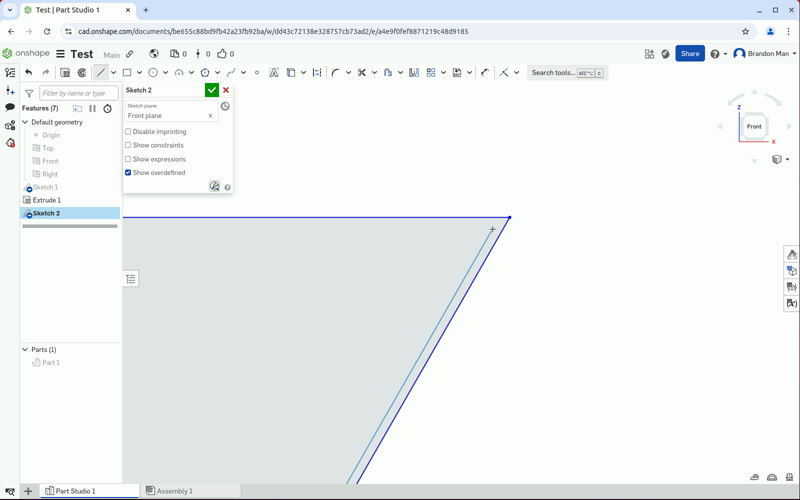
scroll(-6)
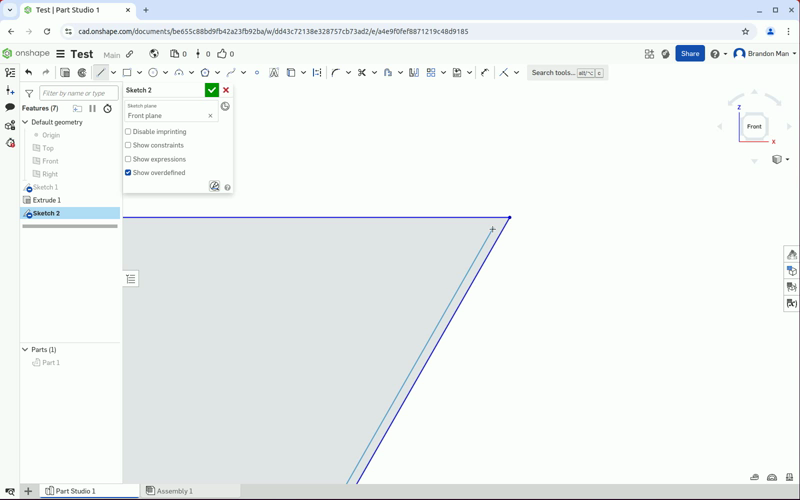
scroll(-6)
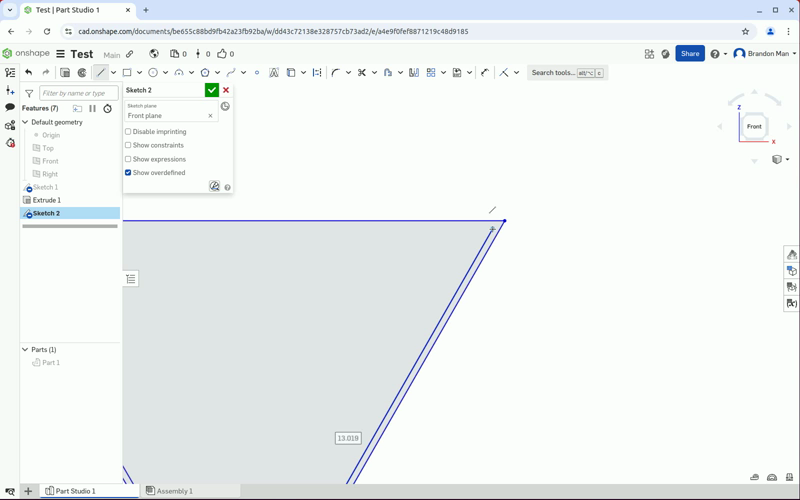
scroll(-6)
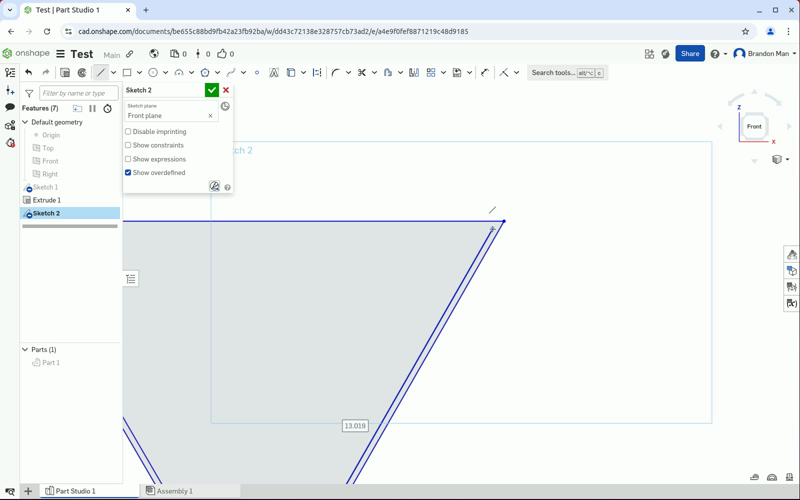
scroll(-6)
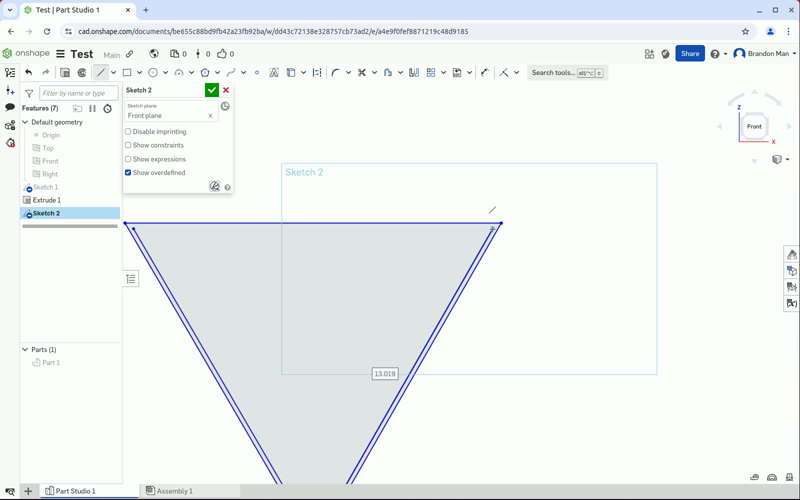
scroll(-6)
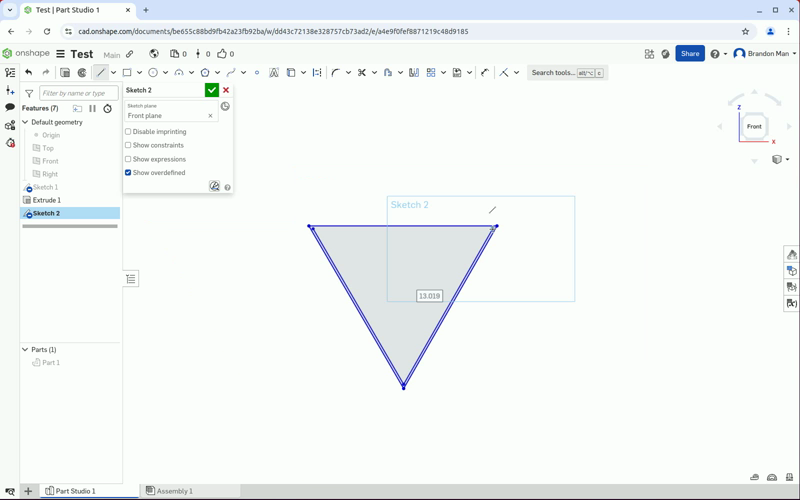
scroll(-6)
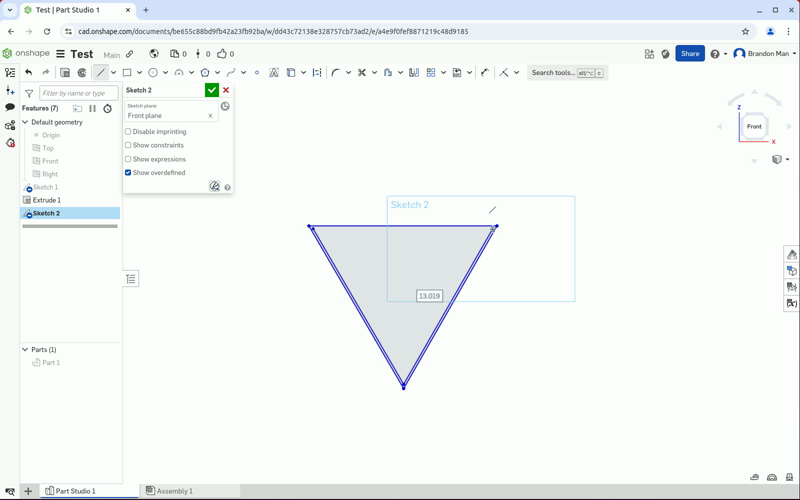
scroll(-6)
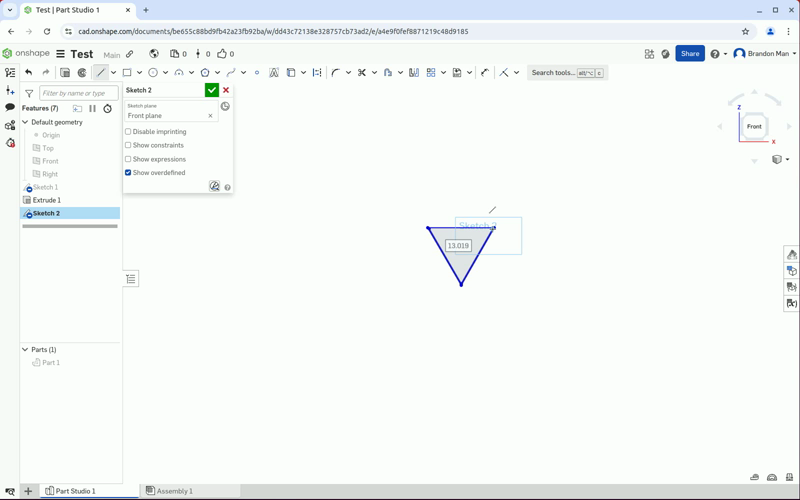
key_up(shift)
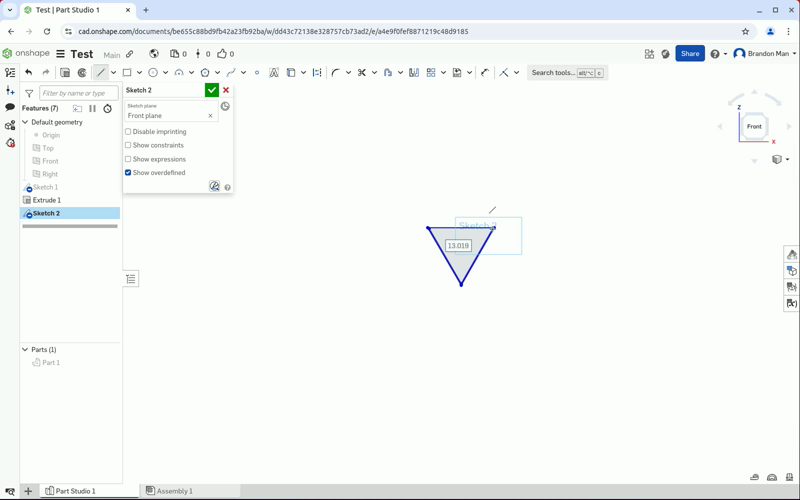
key_down(shift)
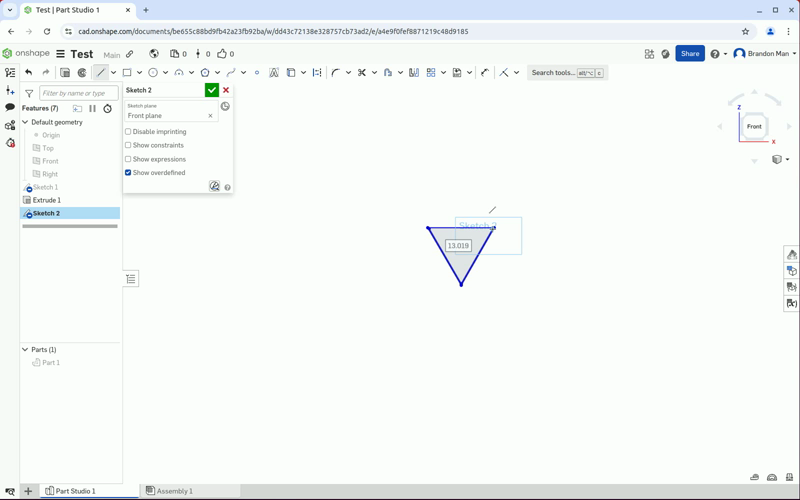
mouse_move(429, 228)
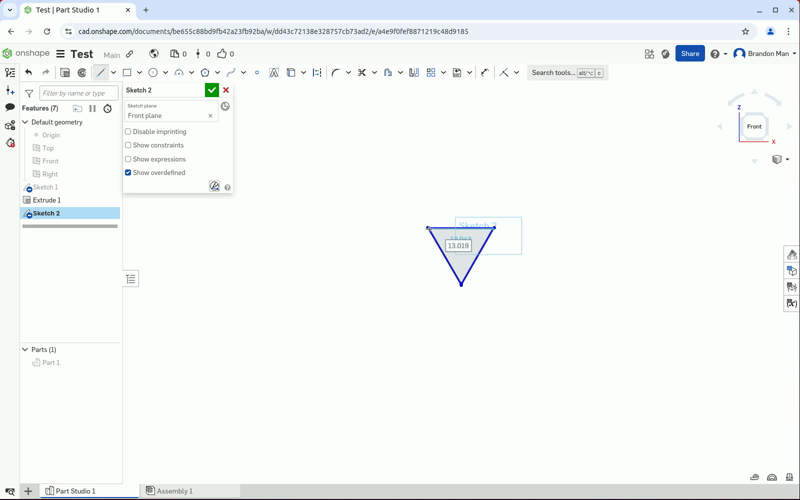
scroll(6)
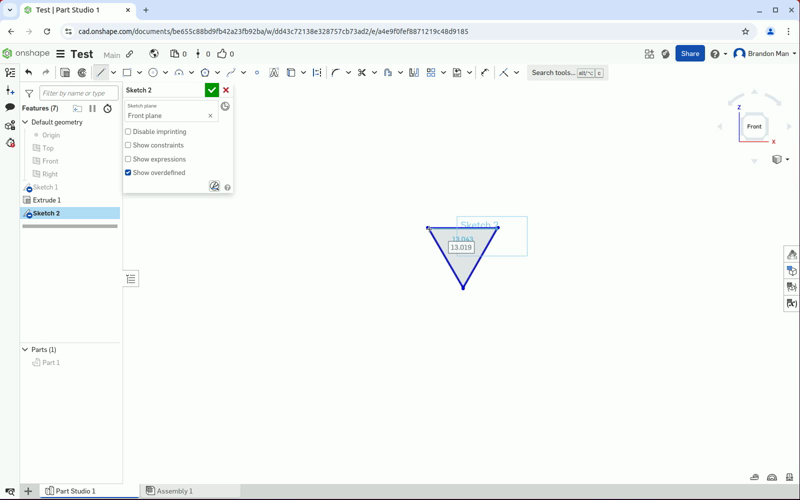
scroll(6)
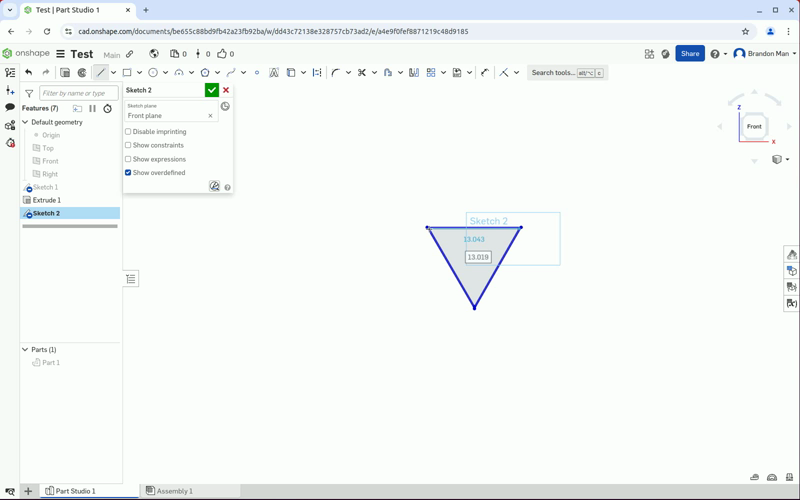
scroll(6)
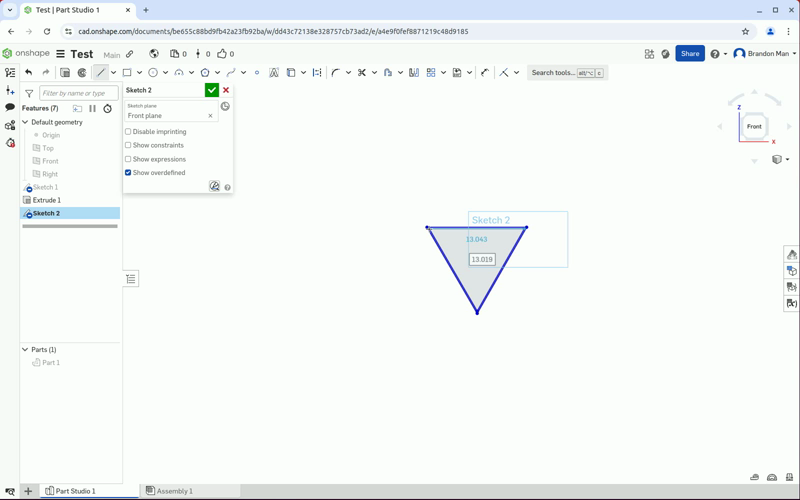
scroll(6)
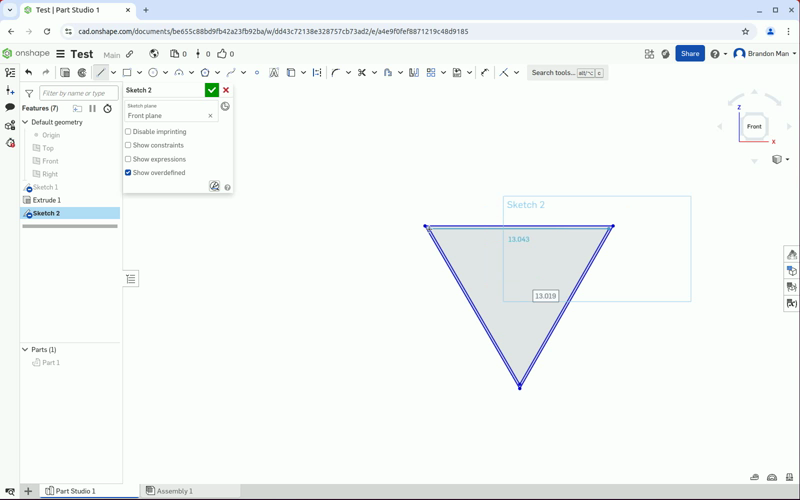
scroll(6)
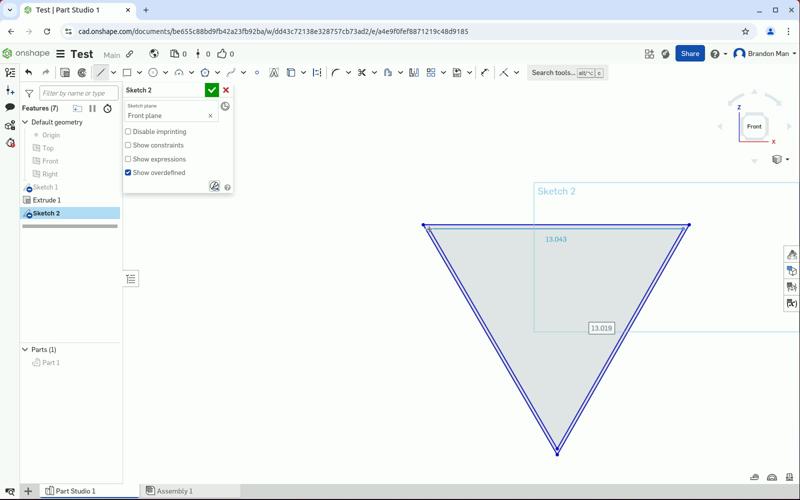
scroll(6)
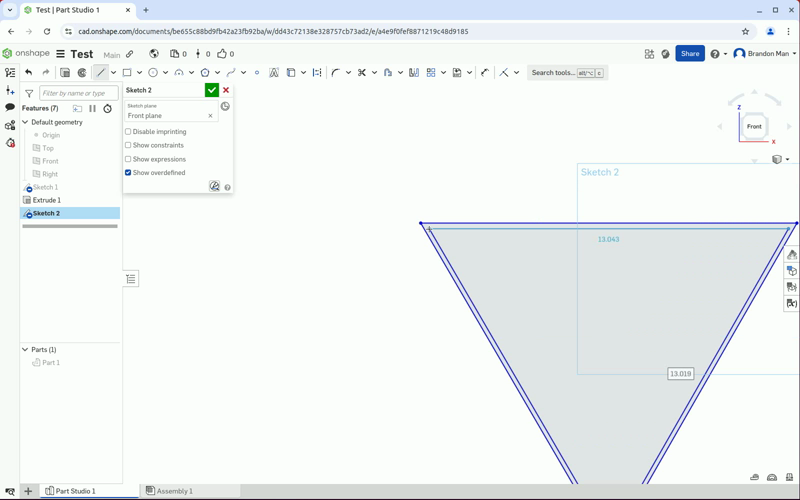
scroll(6)
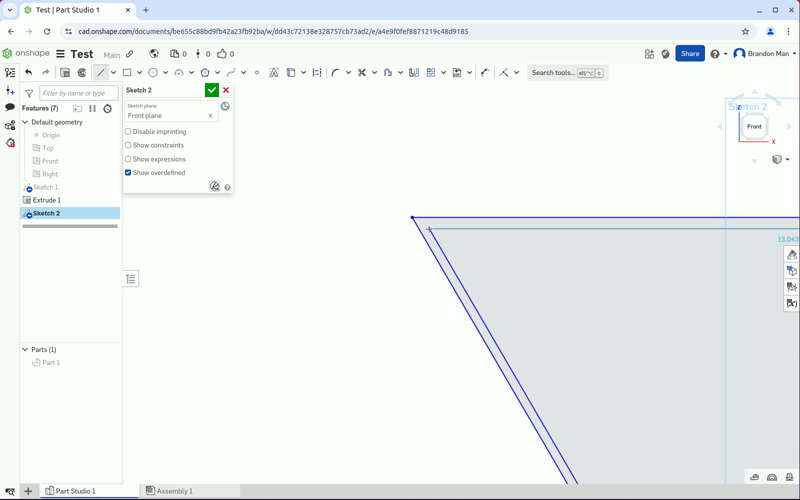
key_up(shift)
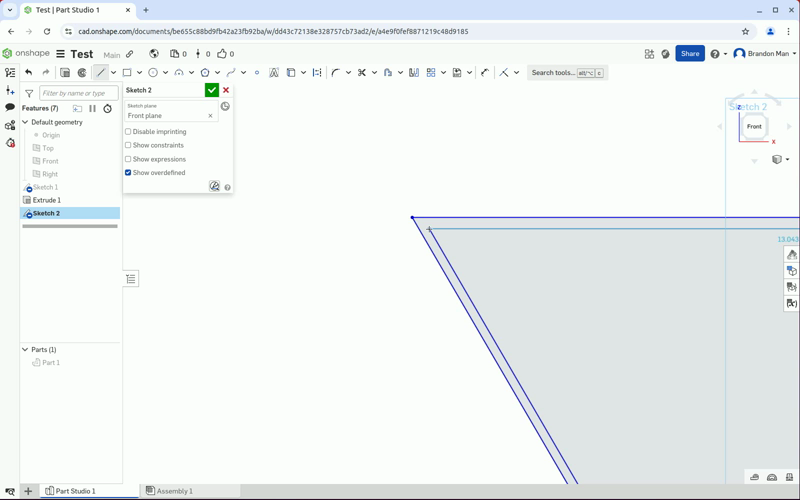
click(429, 228)
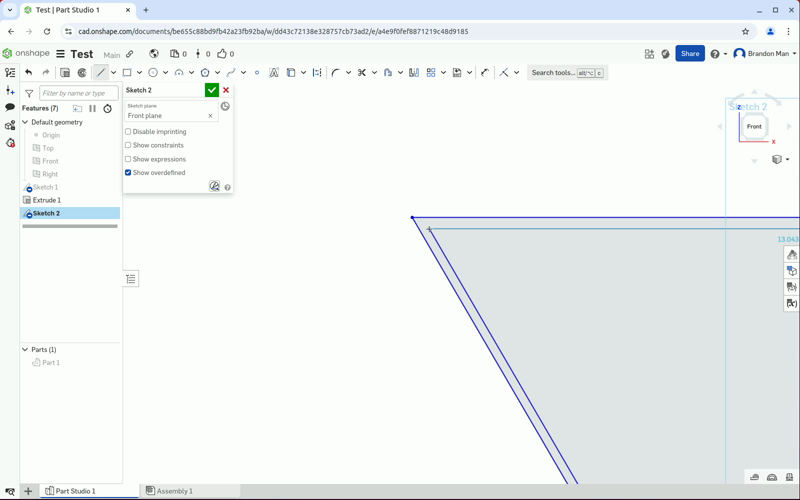
scroll(-6)
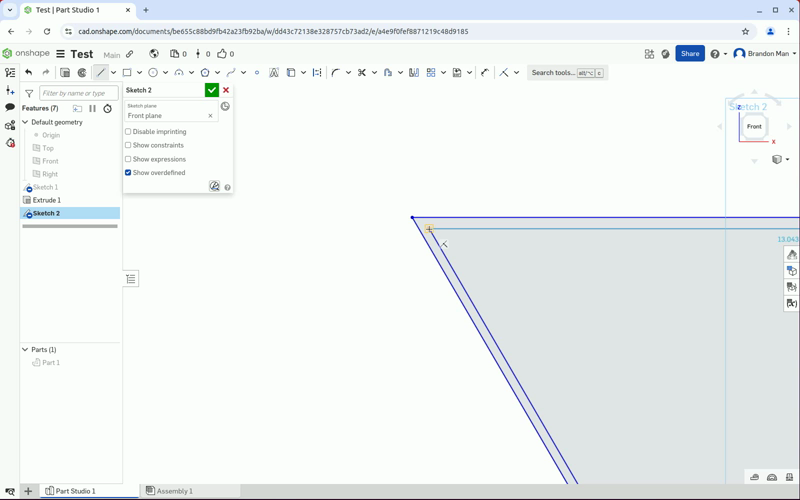
scroll(-6)
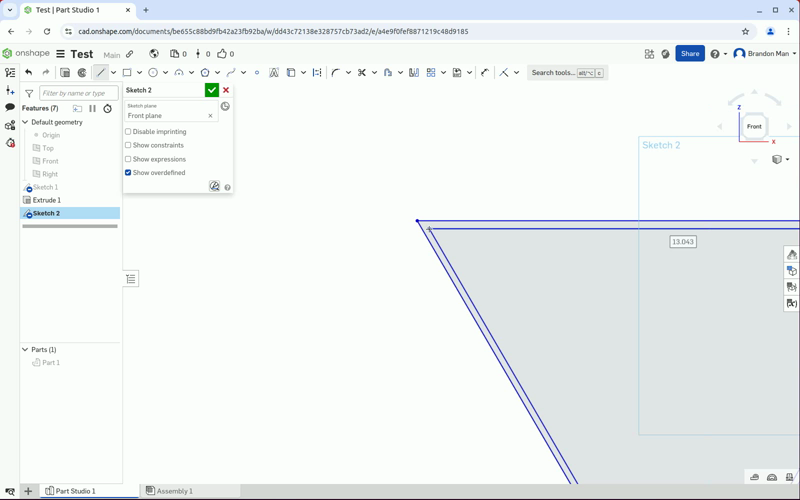
scroll(-6)
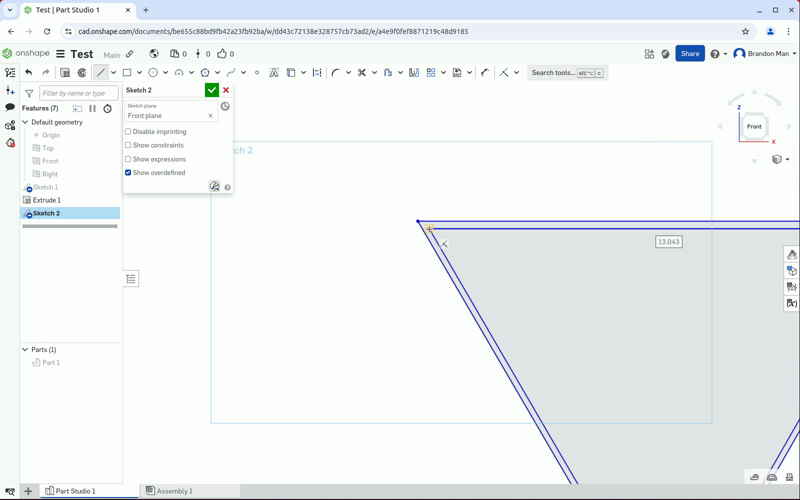
scroll(-6)
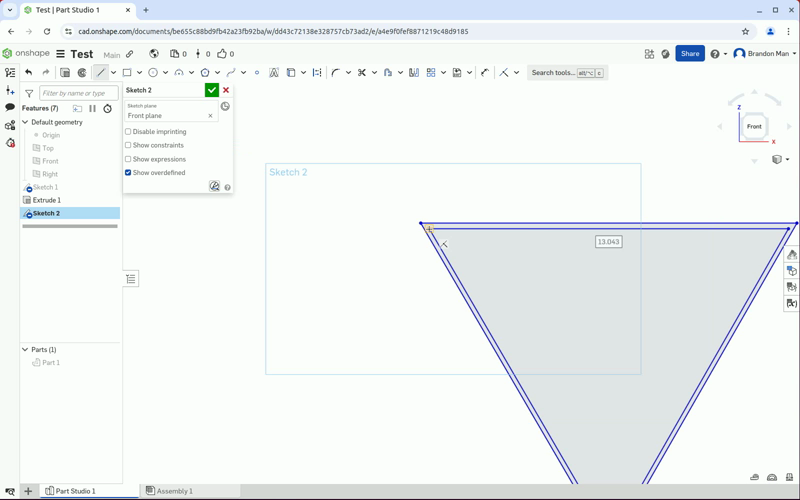
scroll(-6)
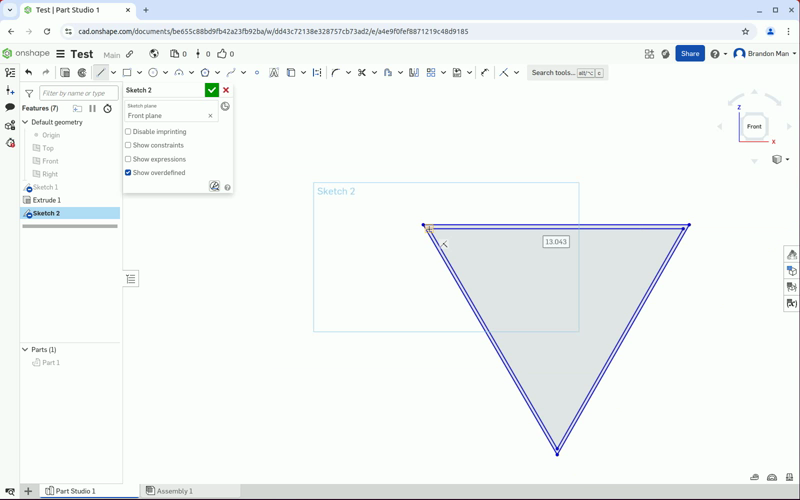
scroll(-6)
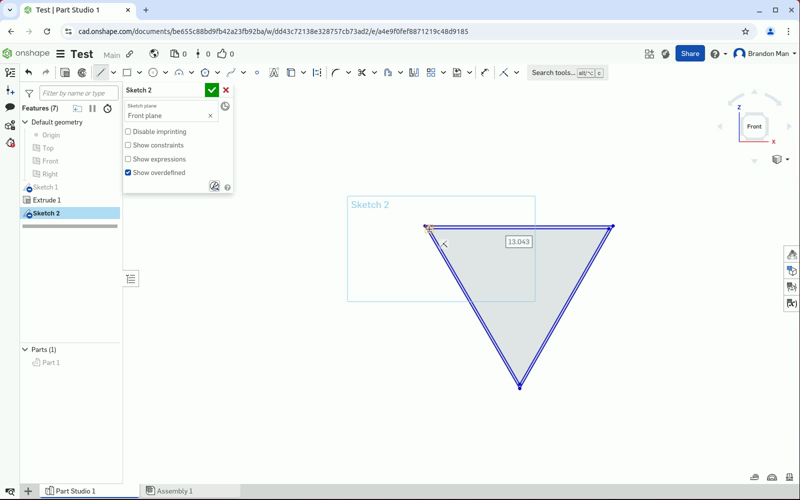
scroll(-6)
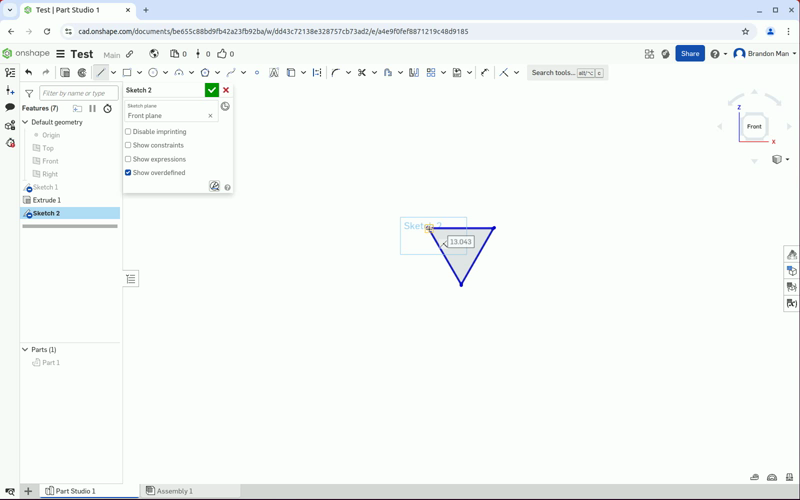
key(esc)
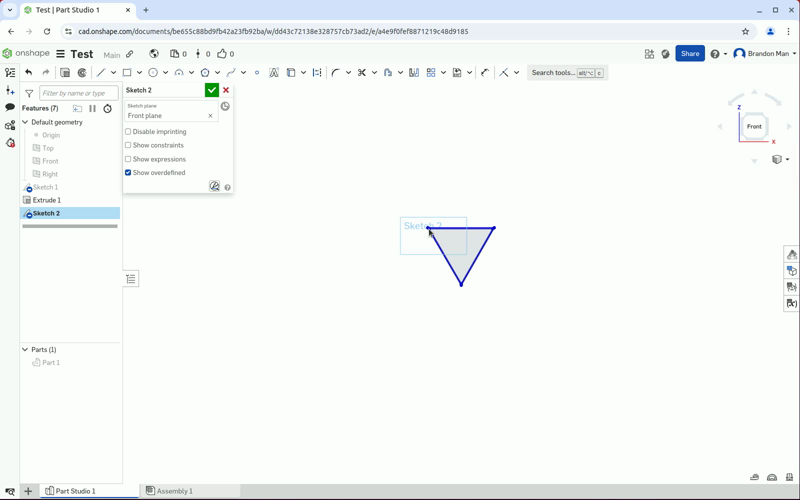
mouse_move(433, 228)
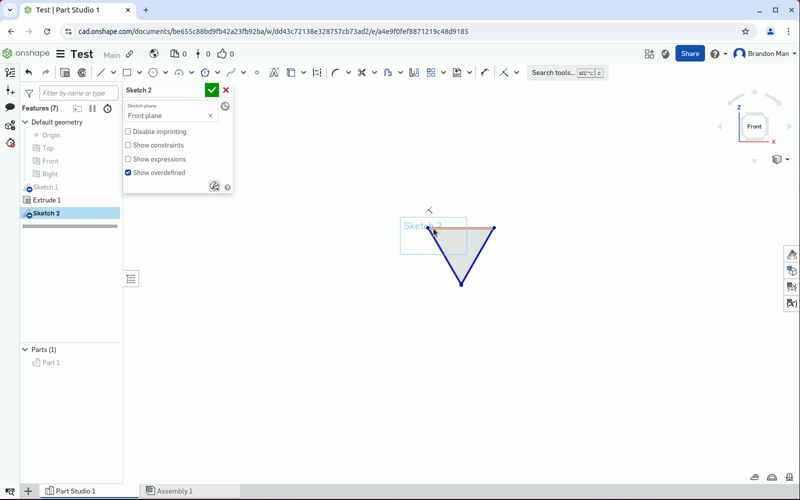
scroll(6)
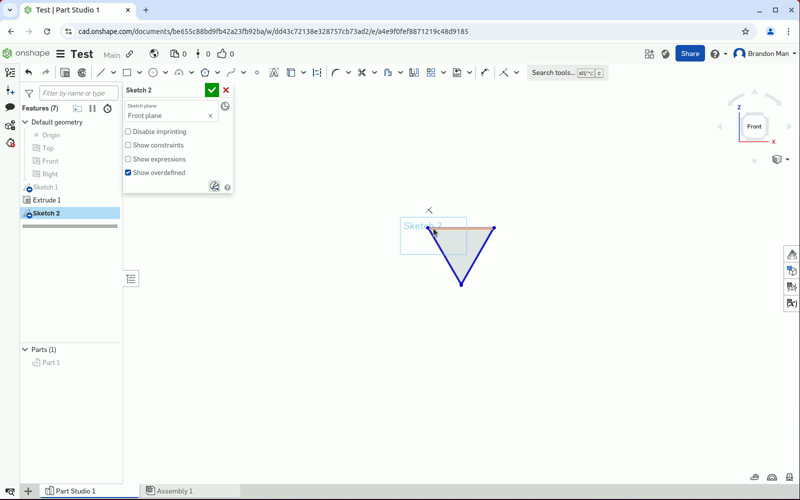
scroll(6)
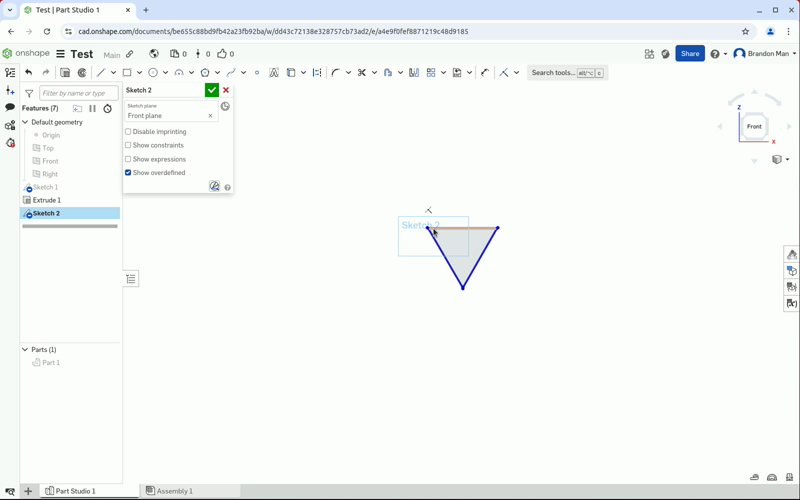
scroll(6)
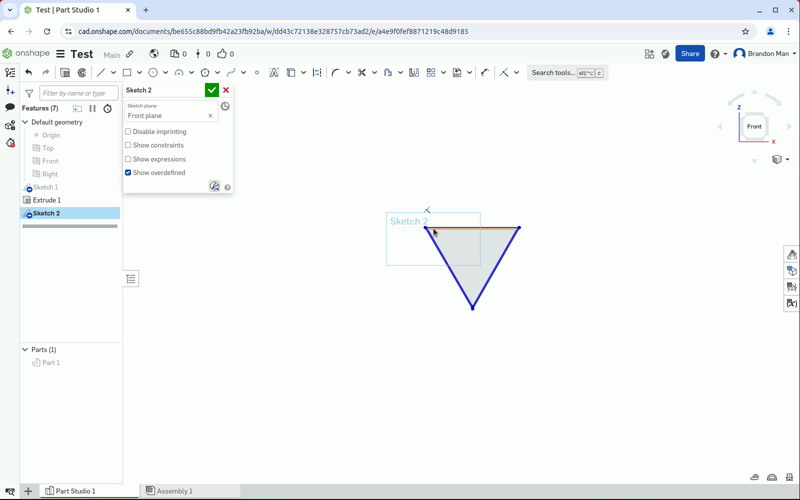
scroll(6)
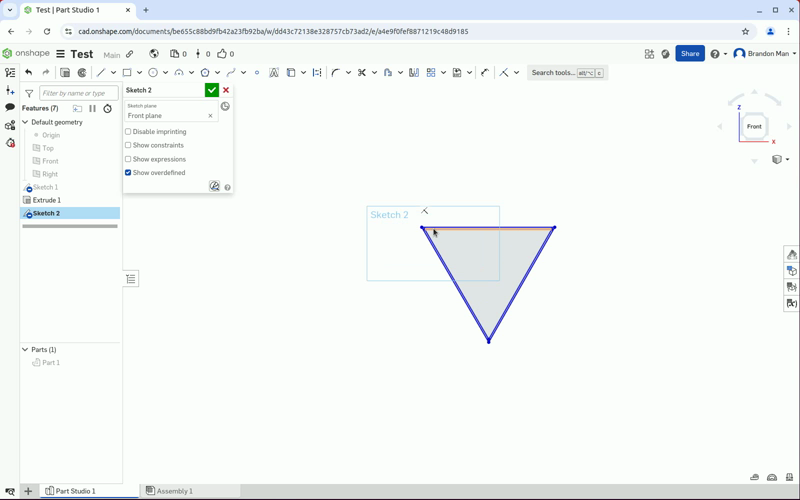
scroll(6)
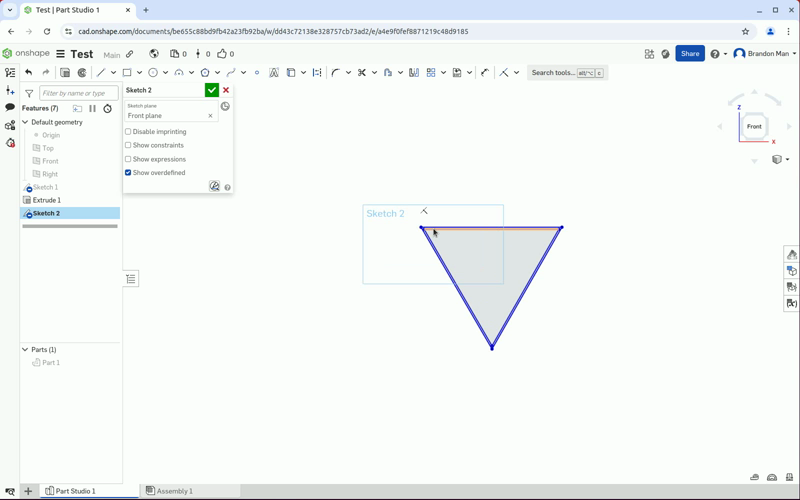
scroll(6)
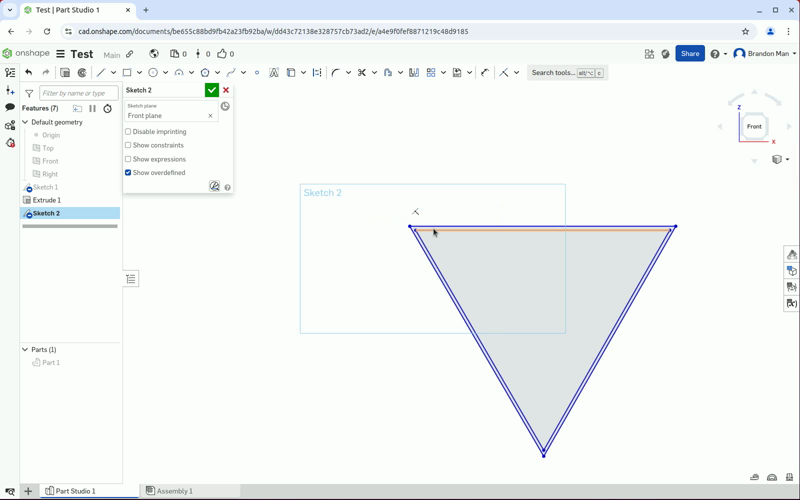
scroll(6)
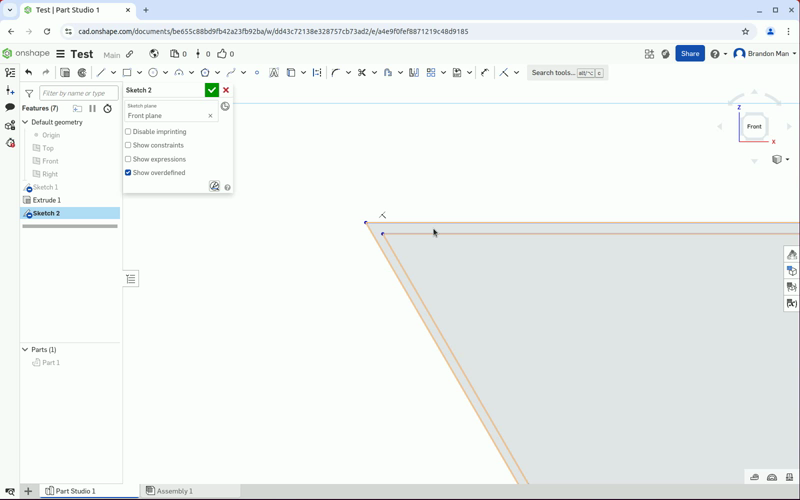
click(433, 228)
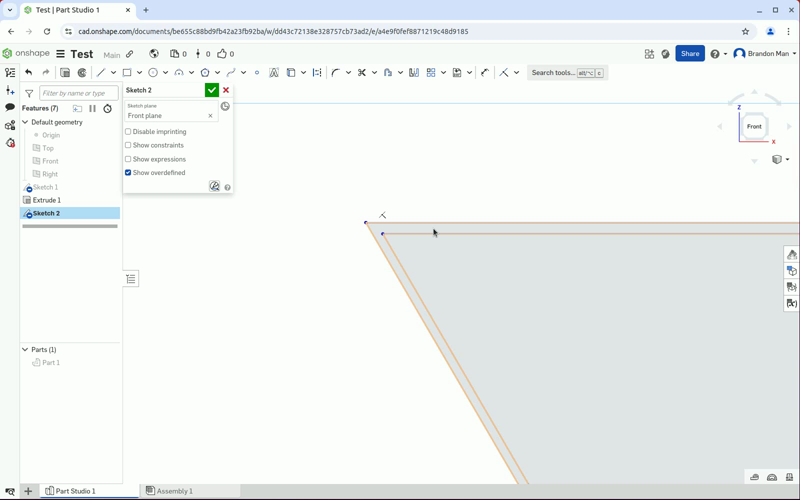
scroll(-6)
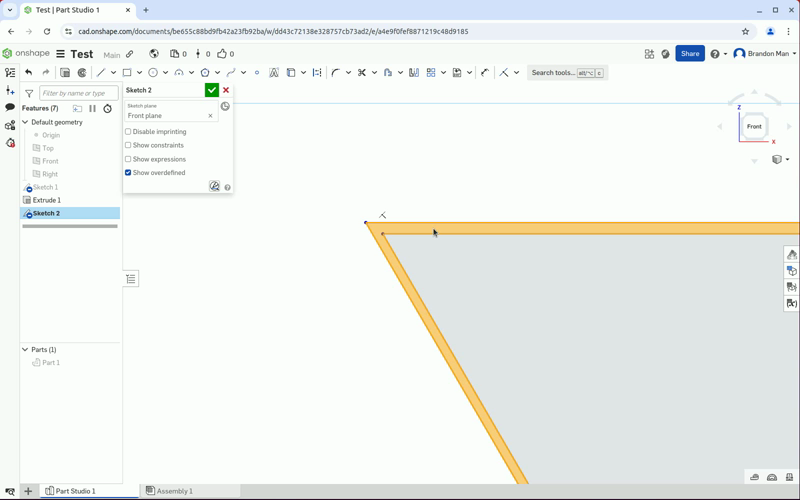
scroll(-6)
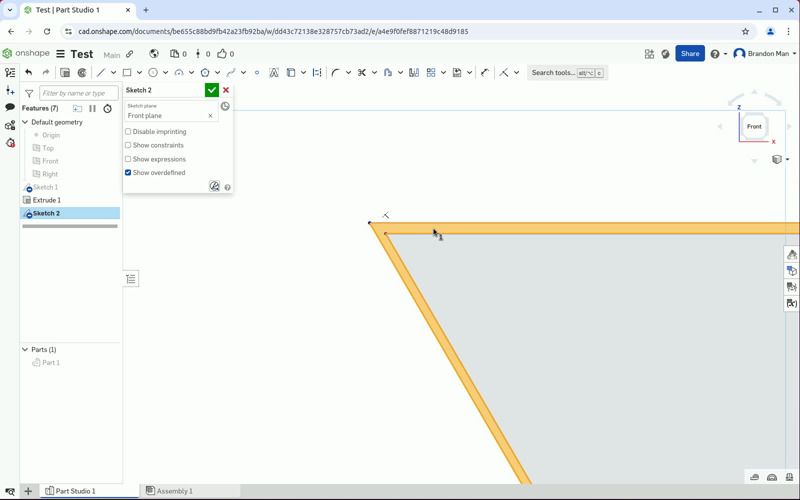
scroll(-6)
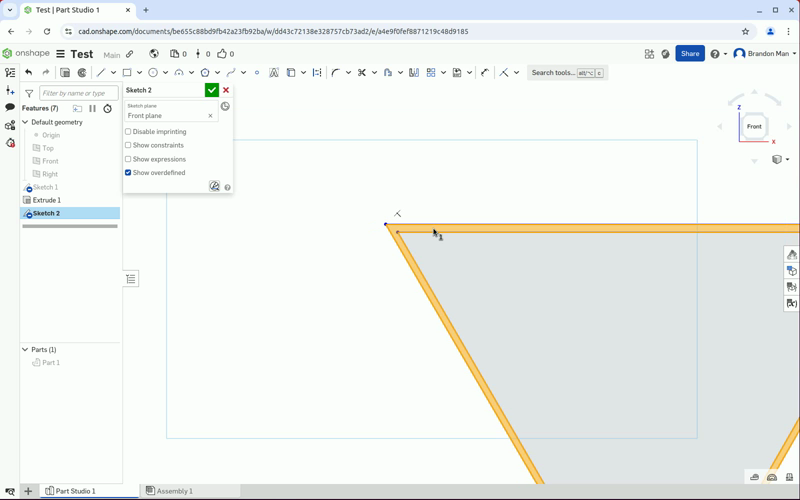
scroll(-6)
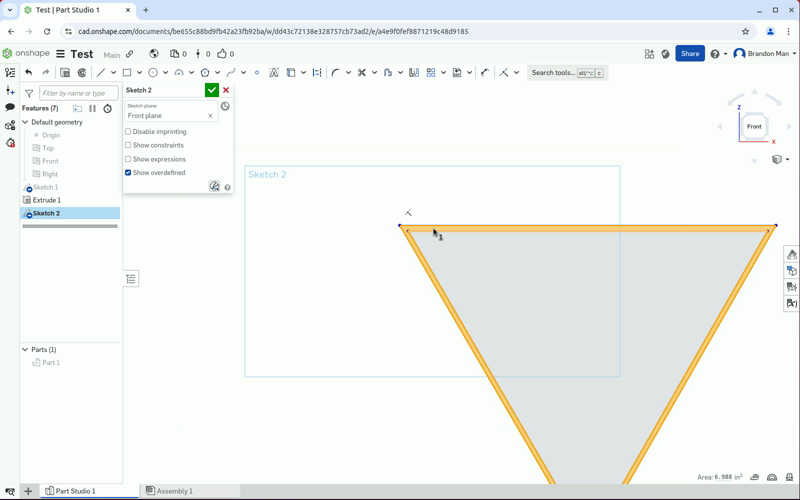
scroll(-6)
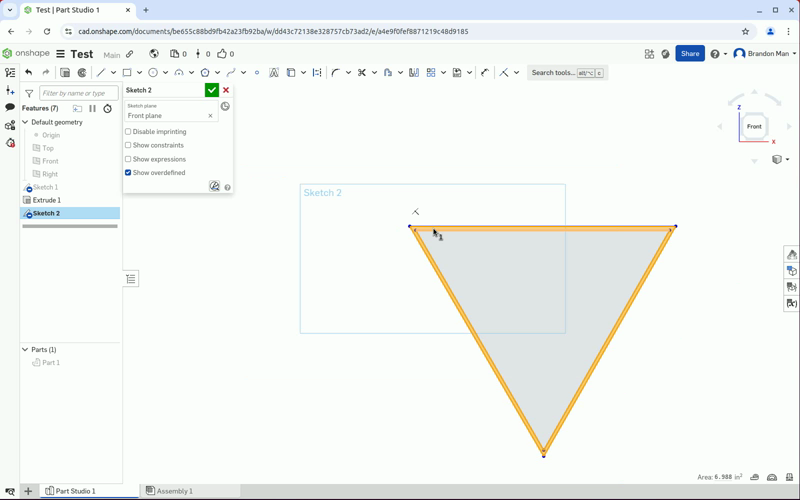
scroll(-6)
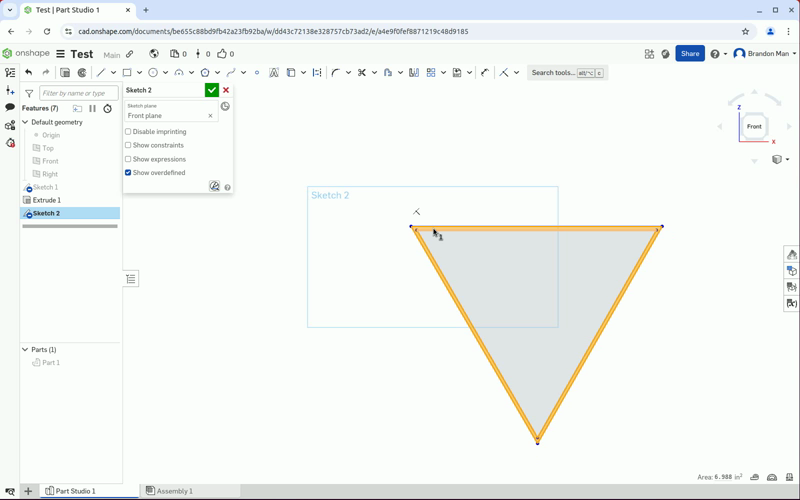
scroll(-6)
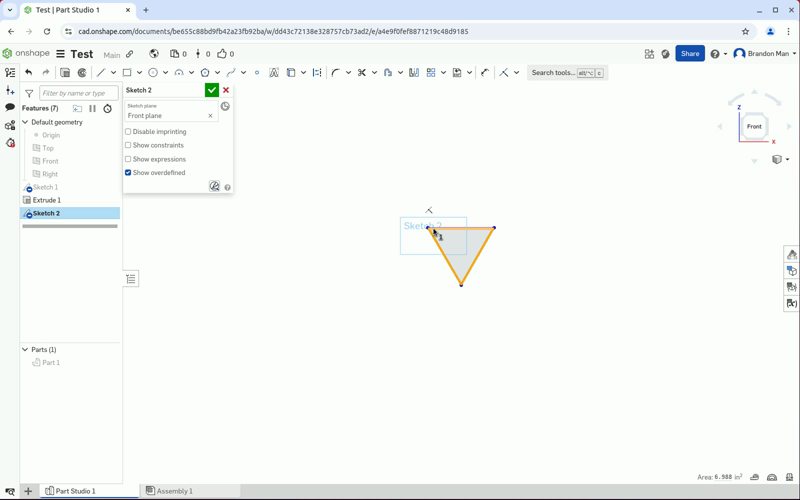
mouse_move(73, 352)
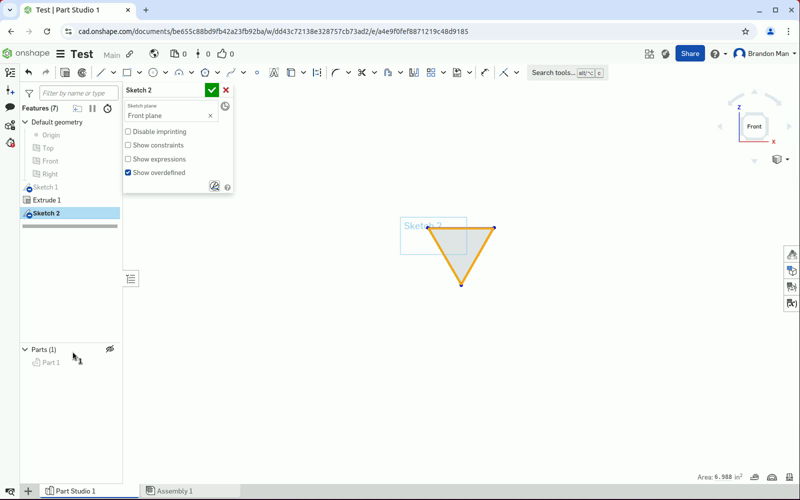
key(shift+y)
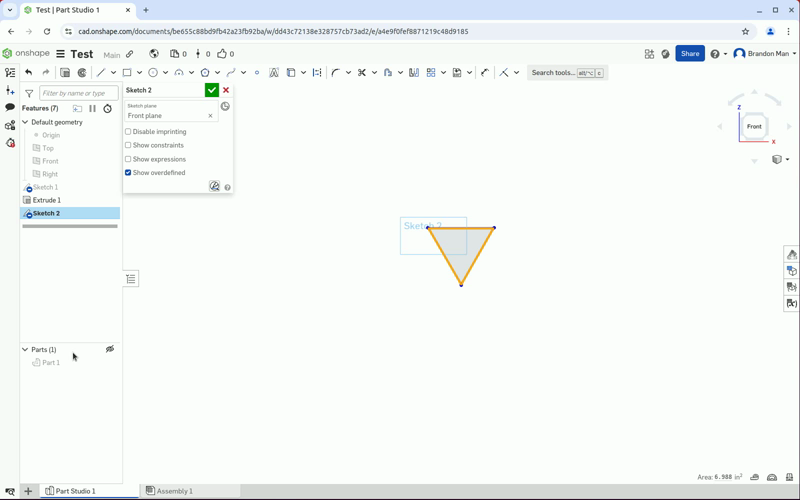
key(shift+e)
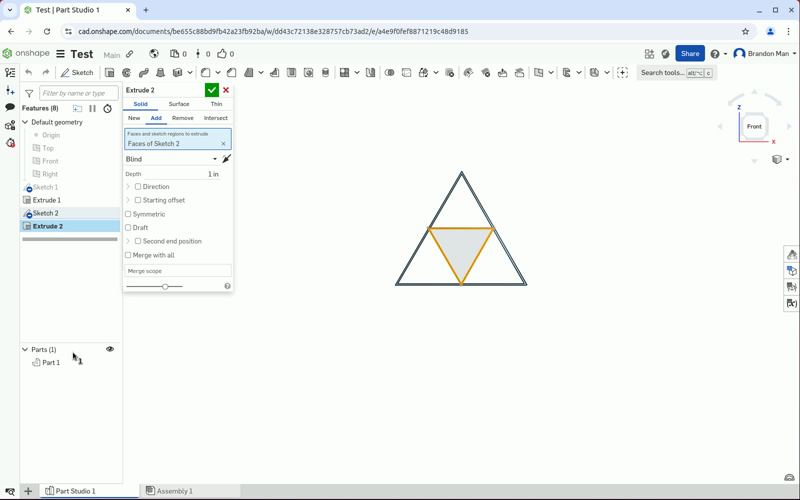
mouse_move(143, 106)
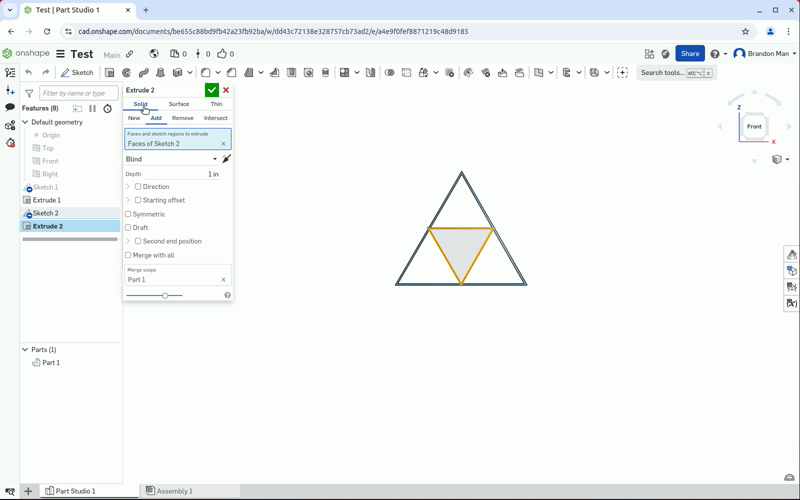
click(143, 106)
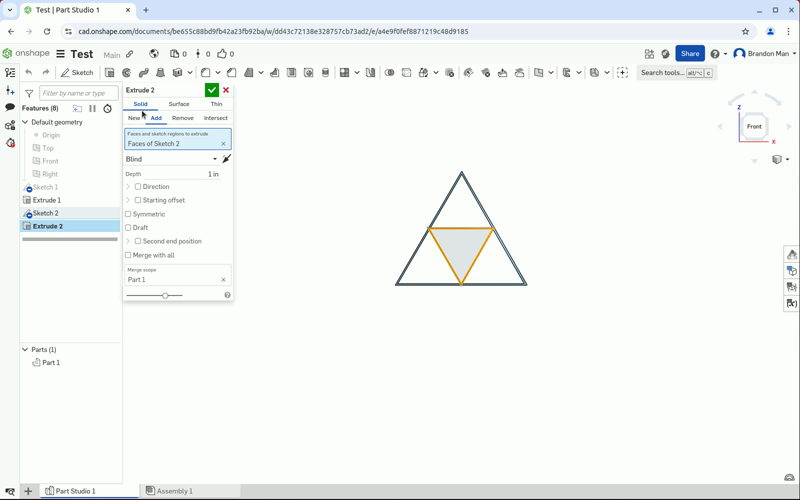
mouse_move(137, 120)
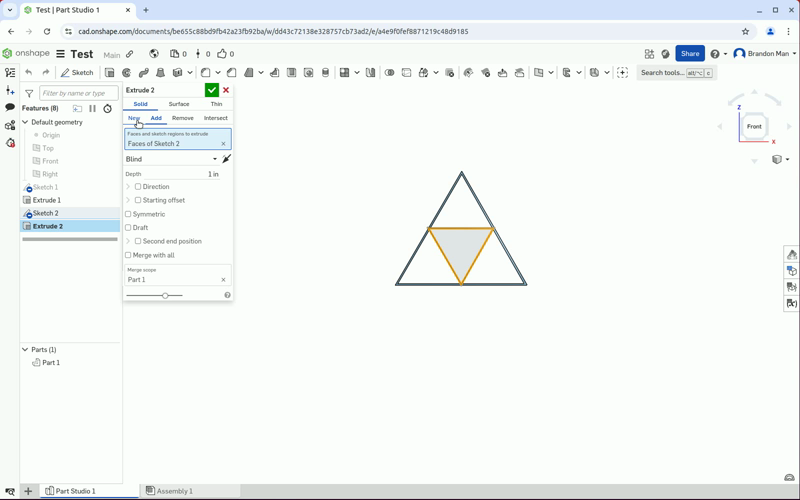
click(137, 120)
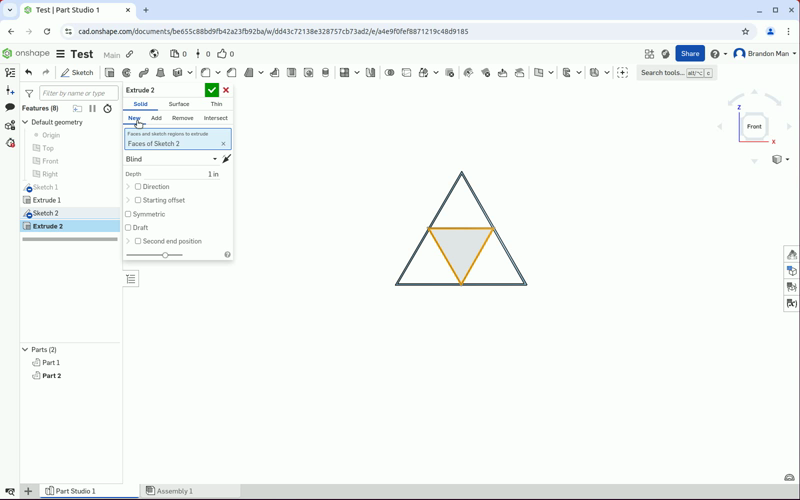
key(tab, 4)
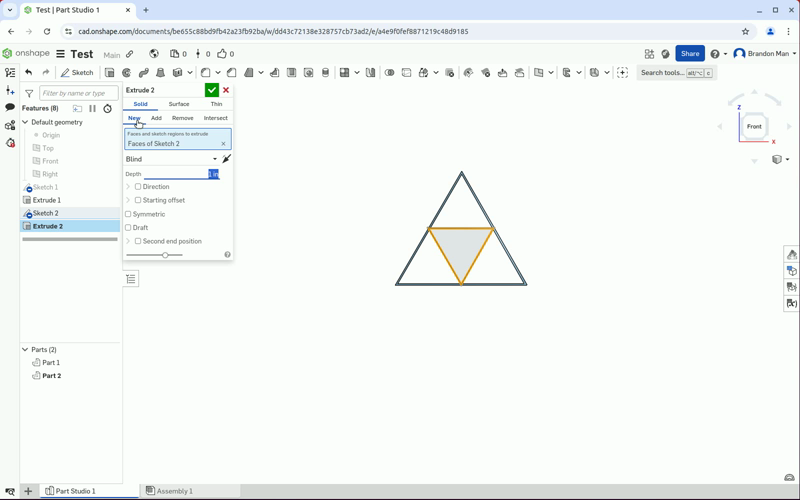
text(0.241)
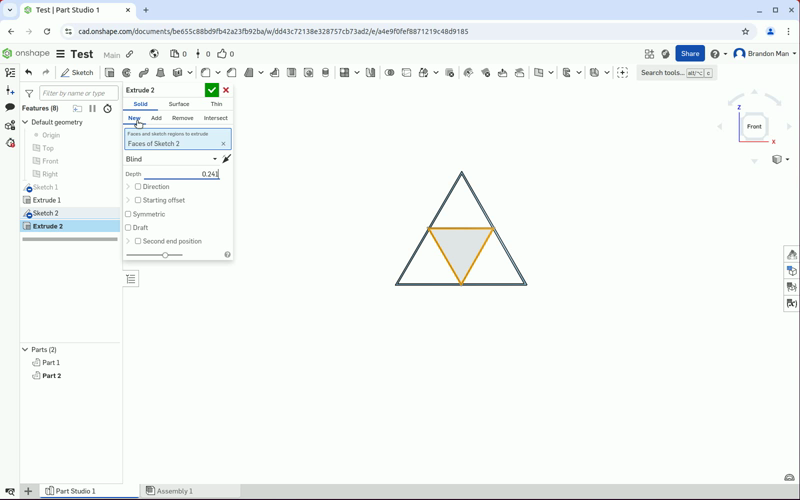
key(enter)
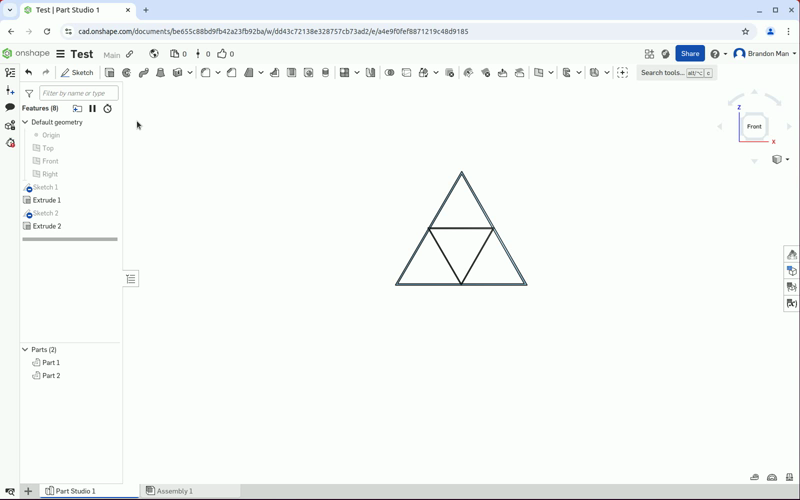
key(shift+h)
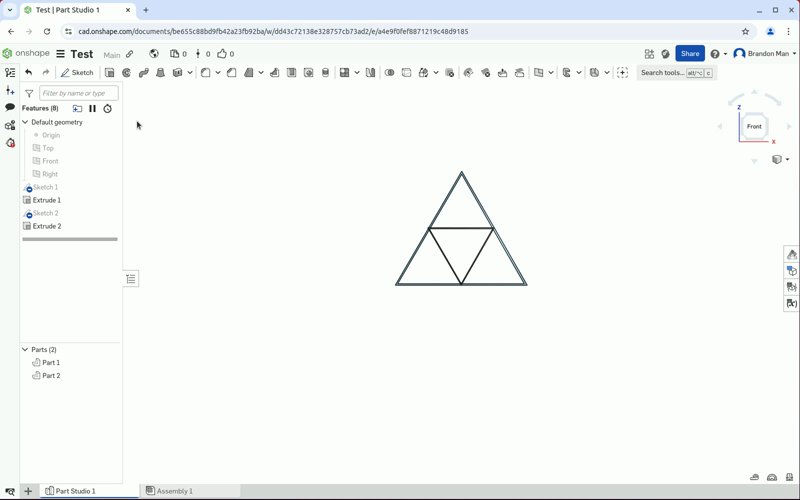
key(shift+h)
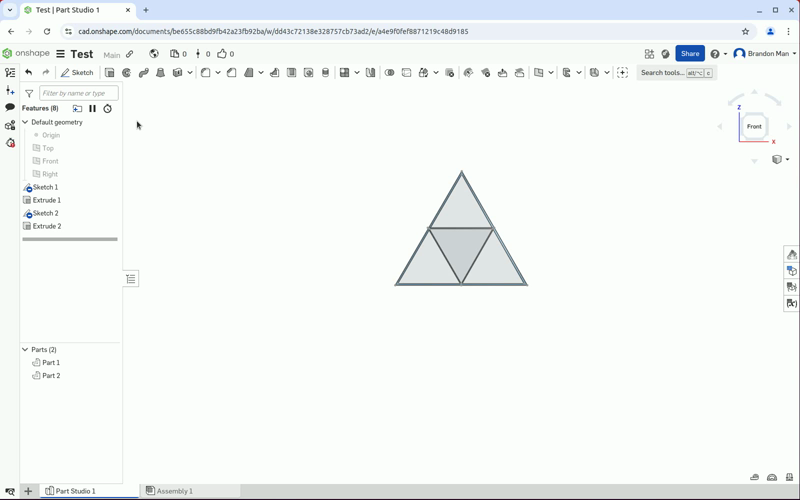
key(shift+7)
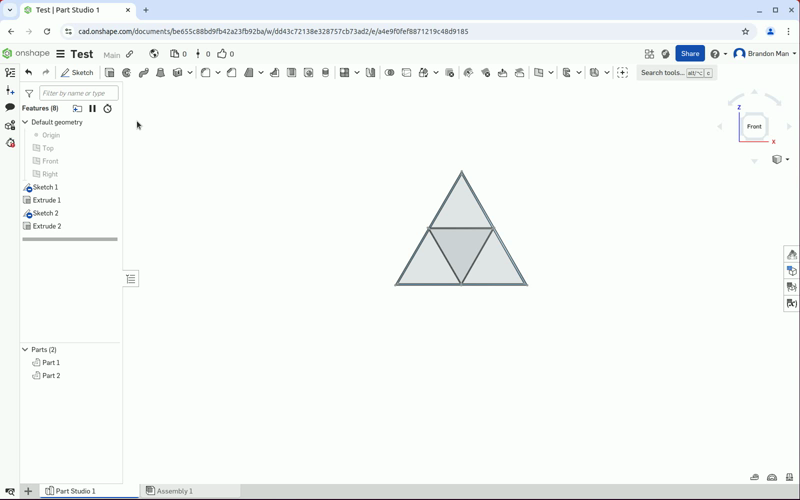
key(left, 2)
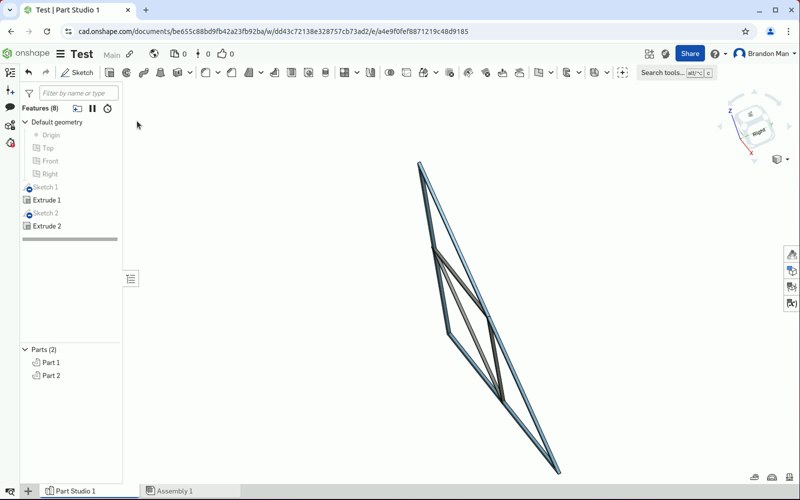
key(down, 2)
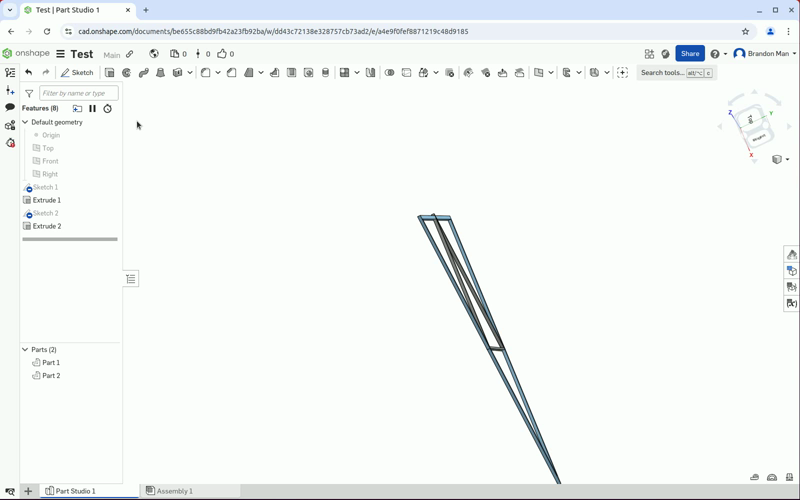
key(up, 2)
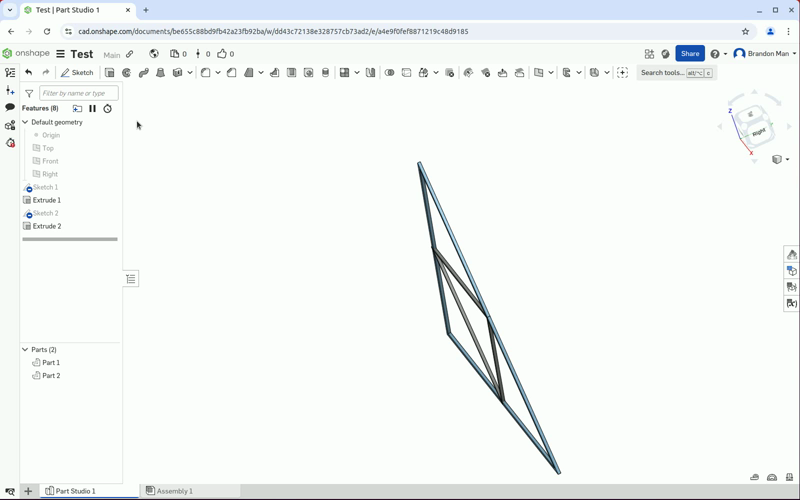
key(right, 2)
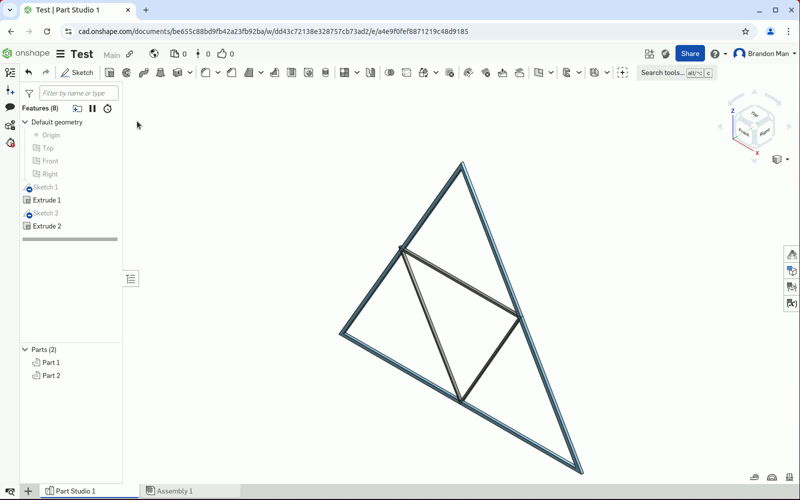
mouse_move(73, 189)
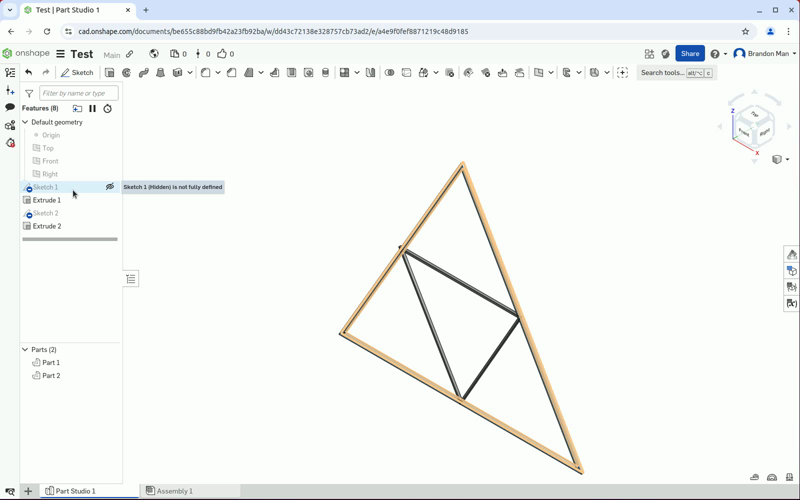
click(73, 189)